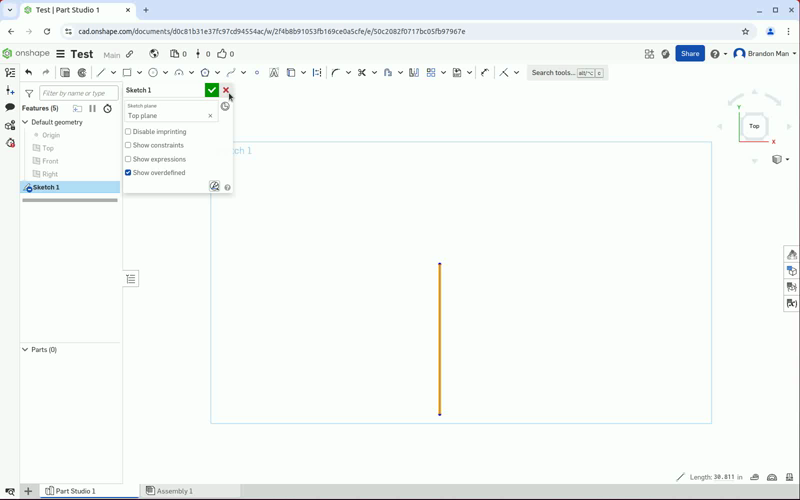
key(shift+h)
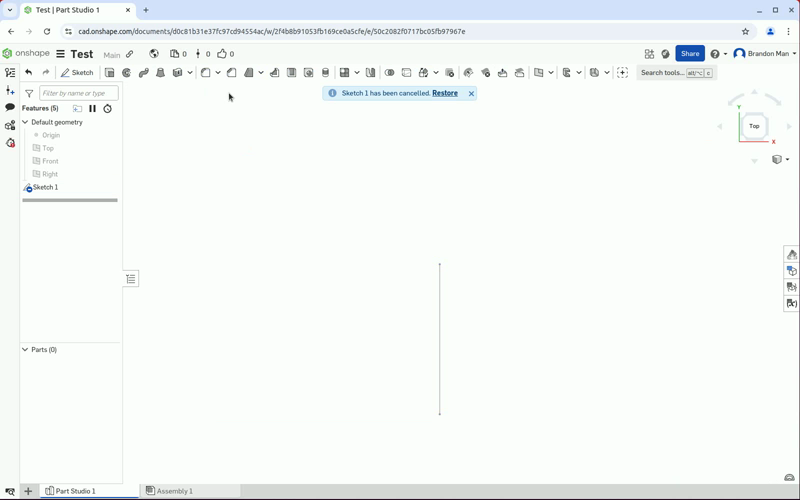
key(shift+s)
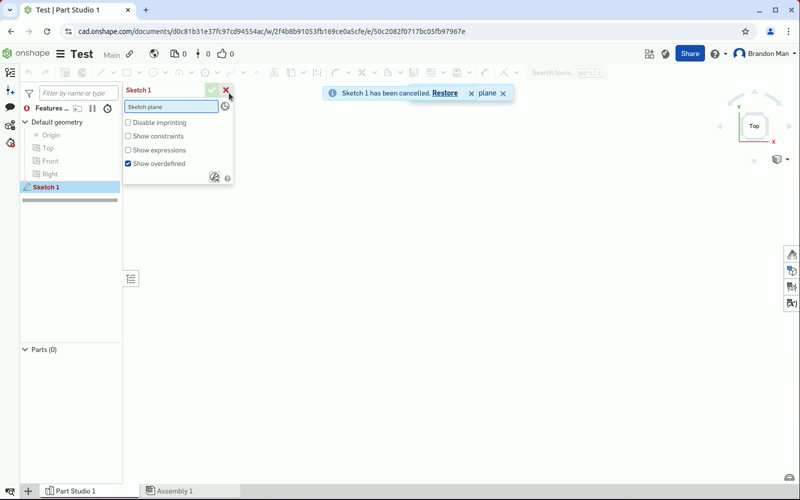
mouse_move(73, 150)
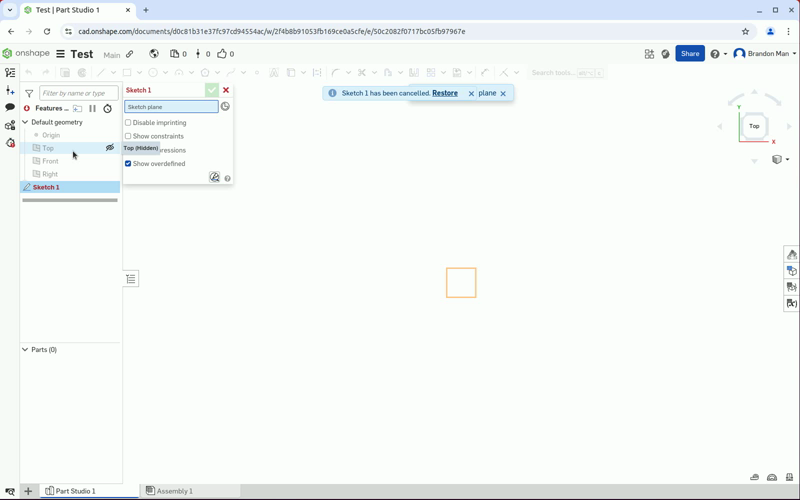
click(73, 150)
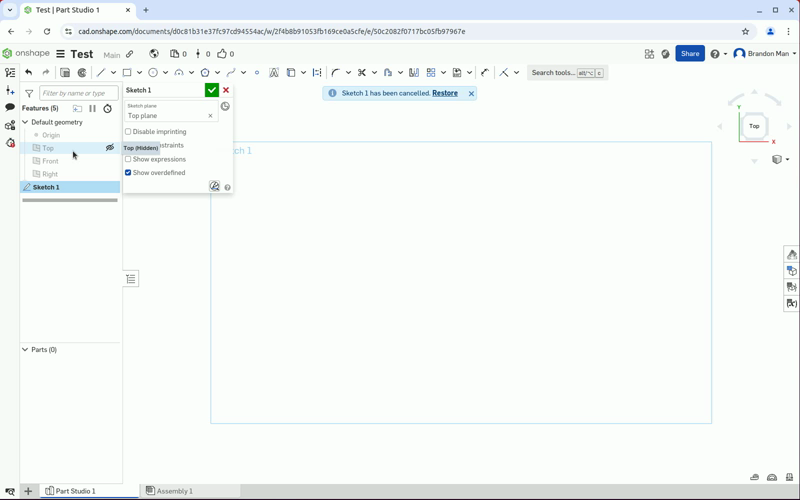
mouse_move(73, 352)
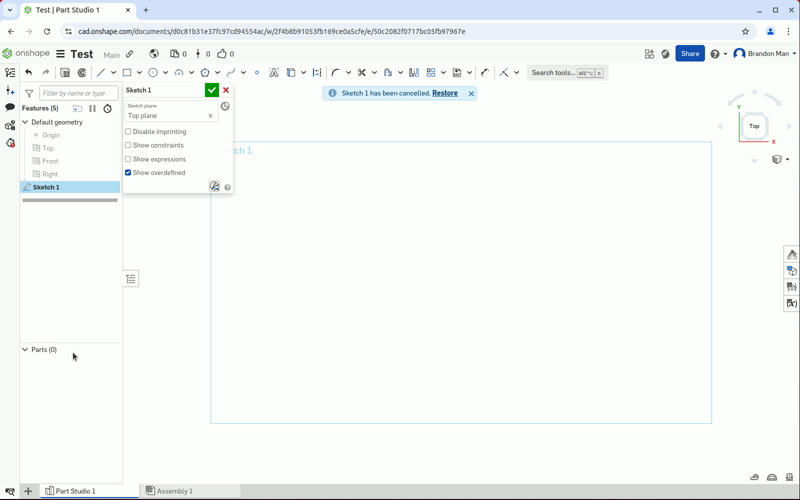
key(y)
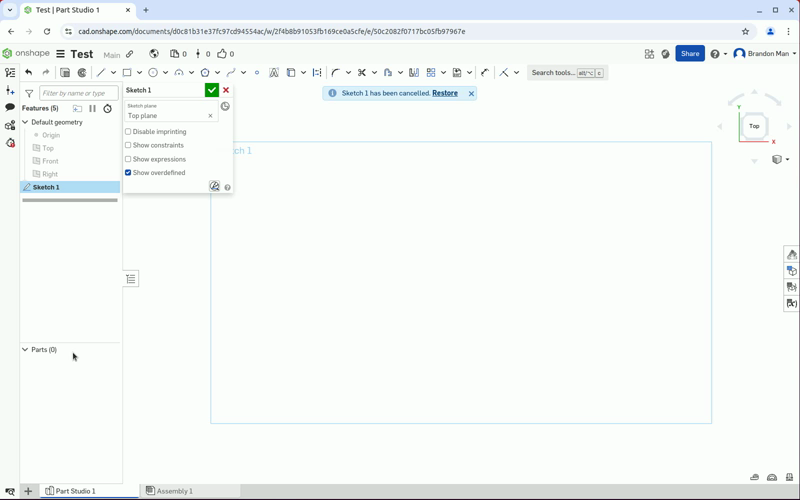
key(l)
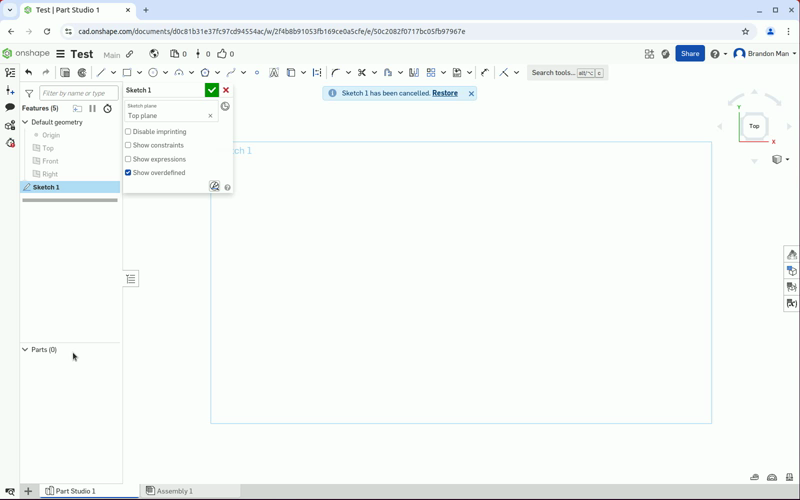
key_down(shift)
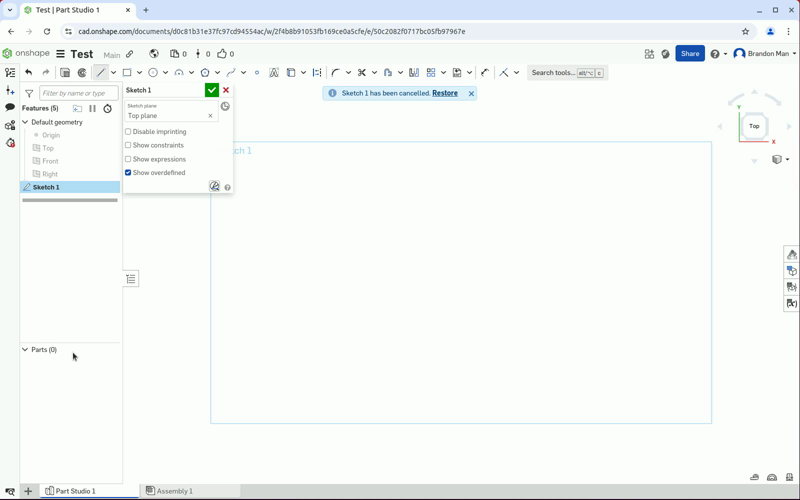
mouse_move(385, 294)
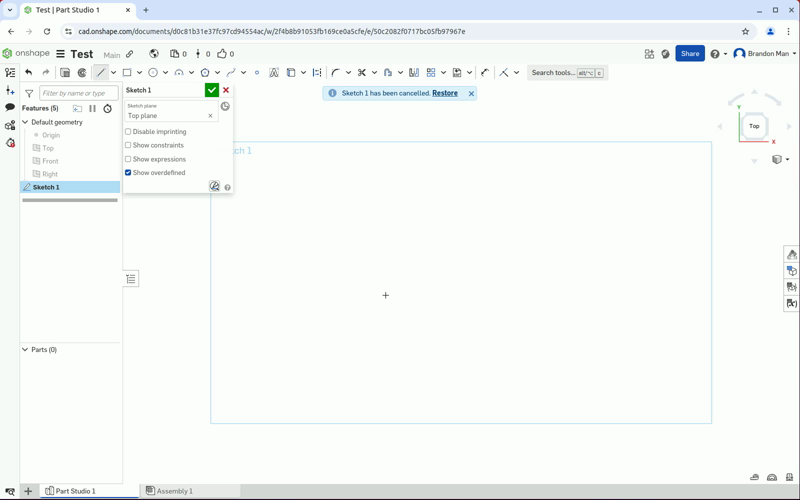
click(385, 294)
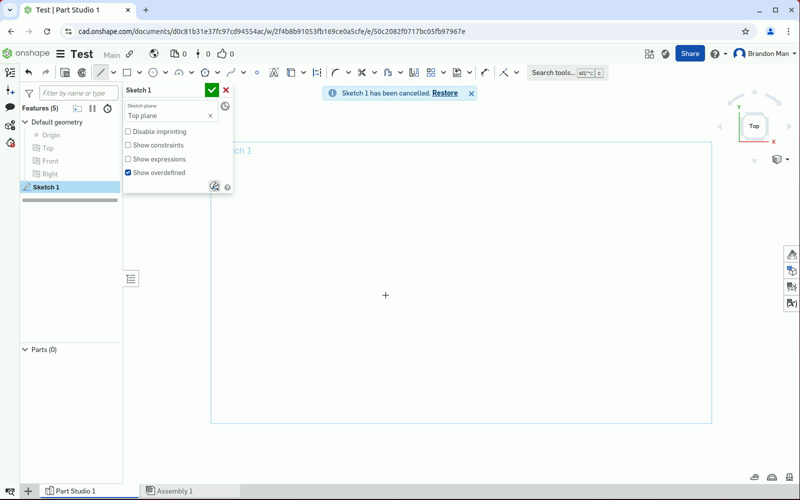
key_up(shift)
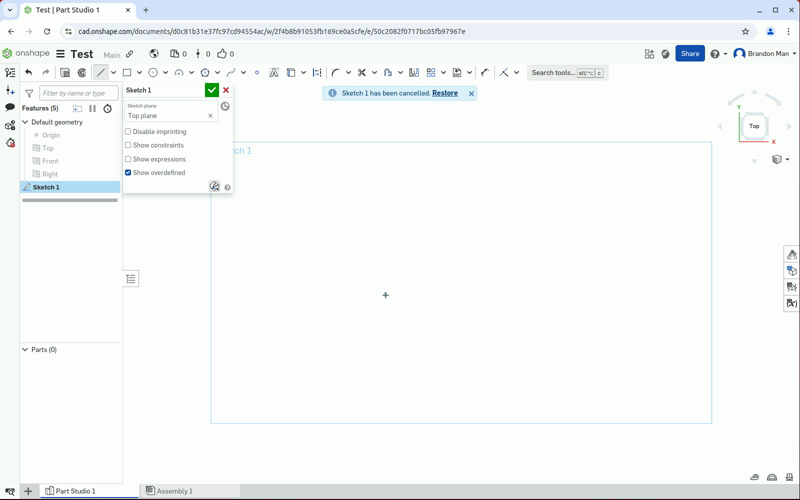
key_down(shift)
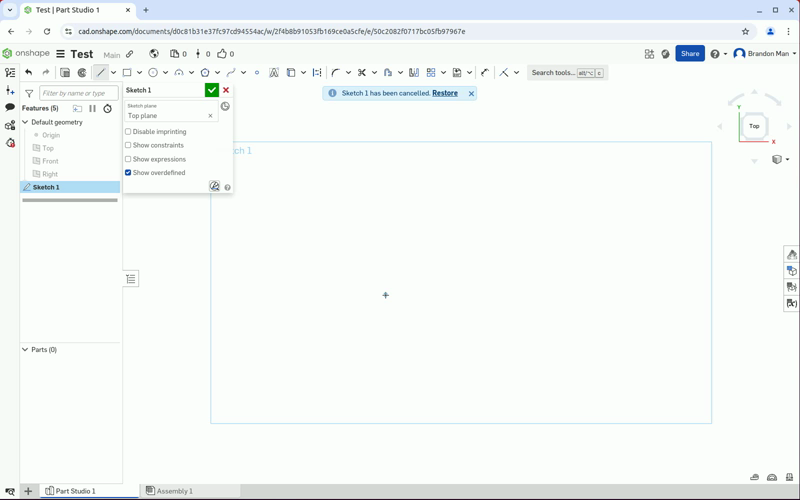
mouse_move(415, 294)
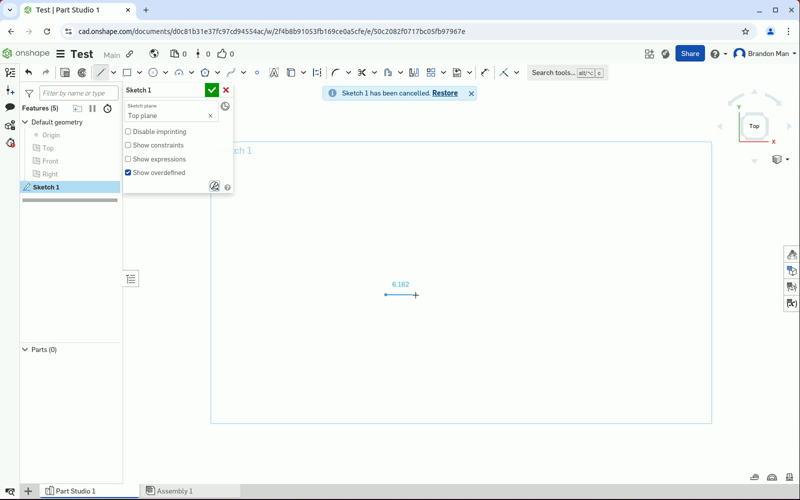
mouse_move(410, 294)
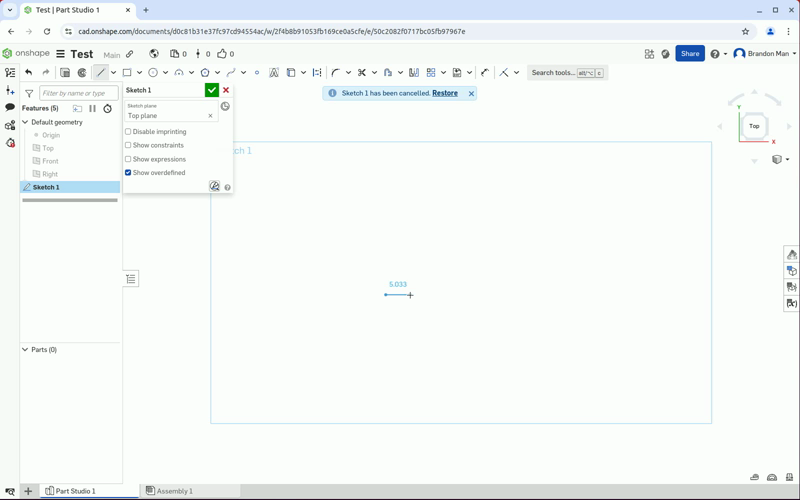
click(410, 294)
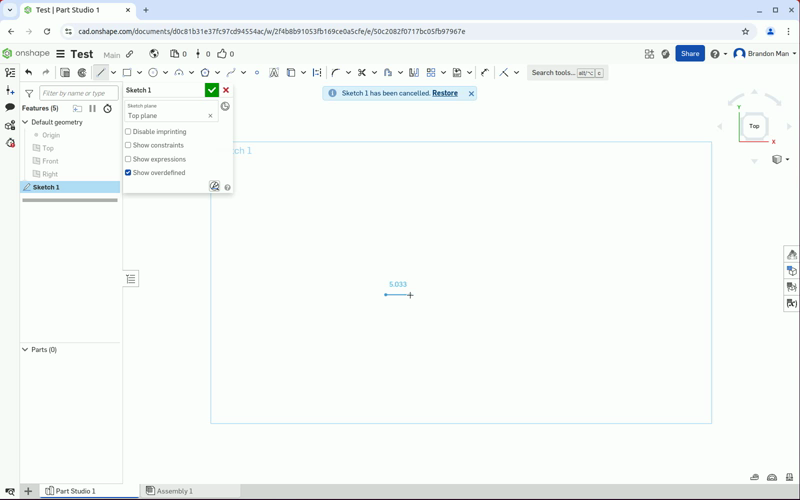
key_up(shift)
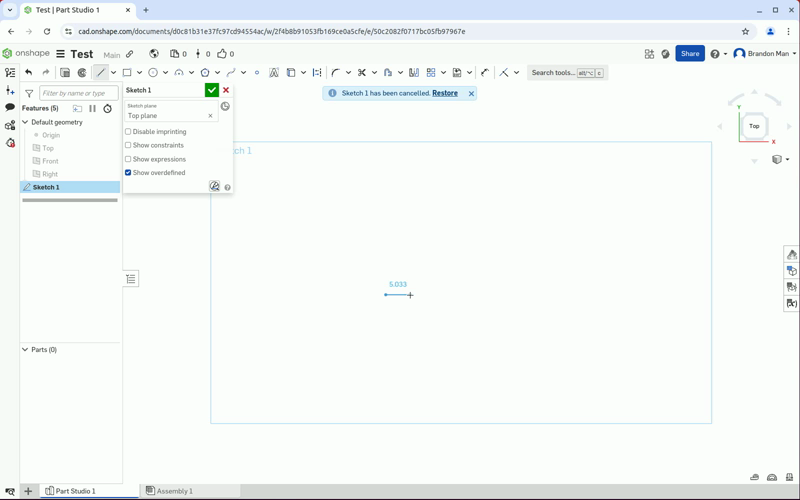
key_down(shift)
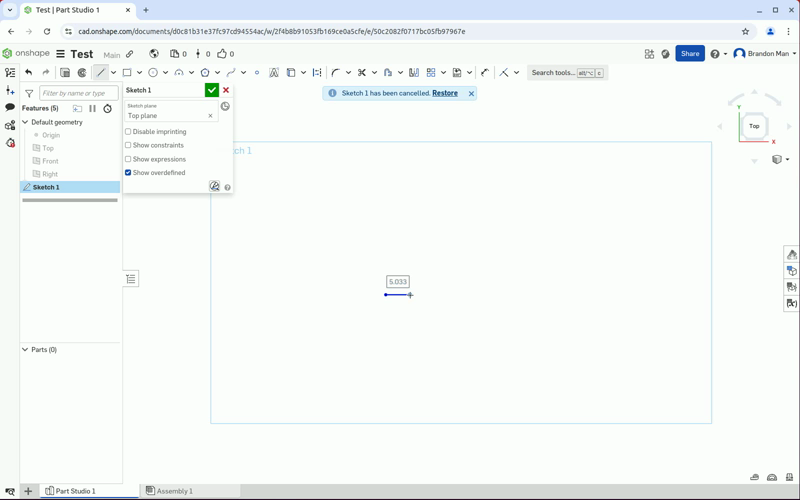
mouse_move(440, 294)
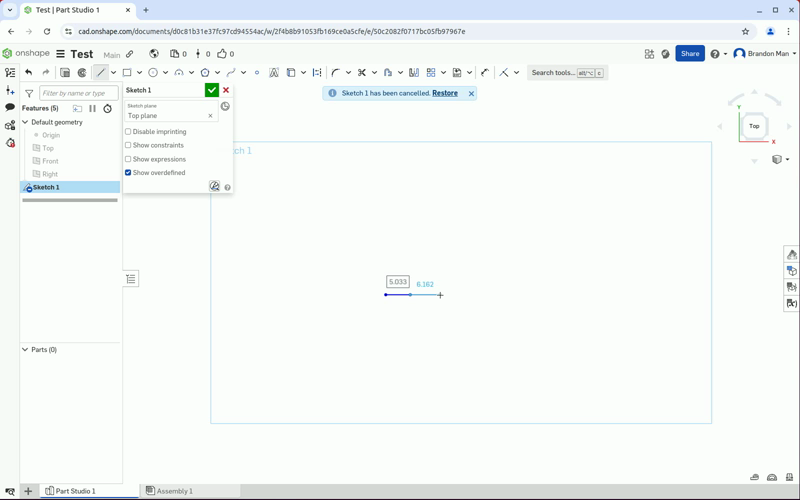
mouse_move(410, 270)
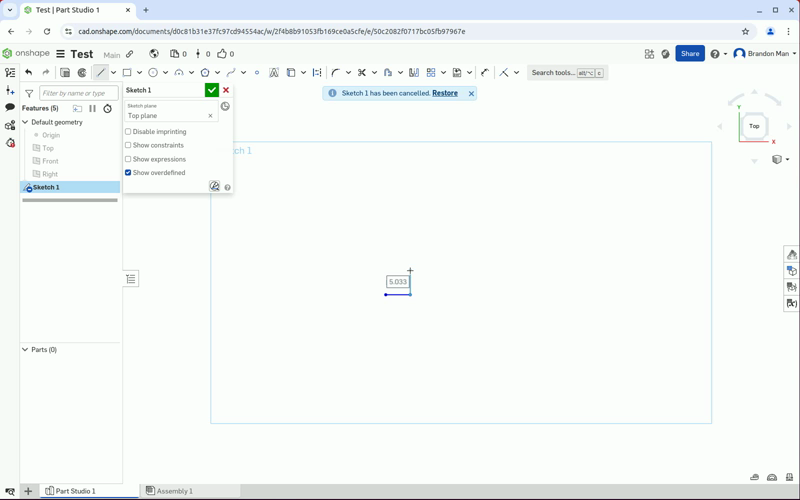
click(410, 270)
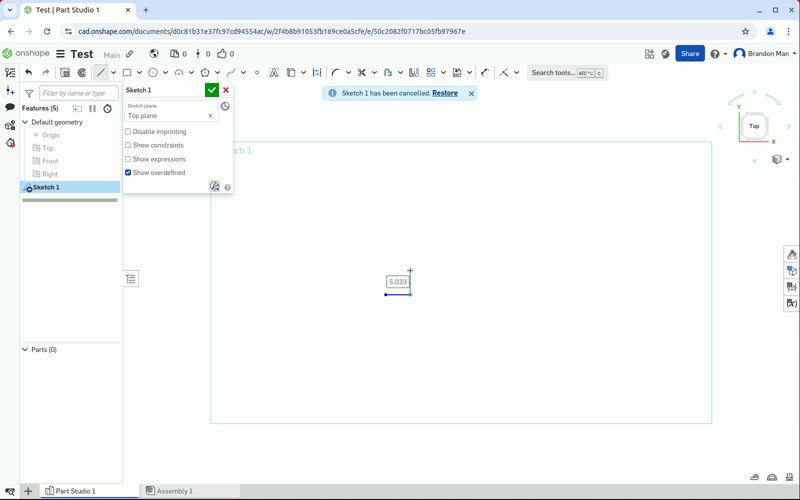
key_up(shift)
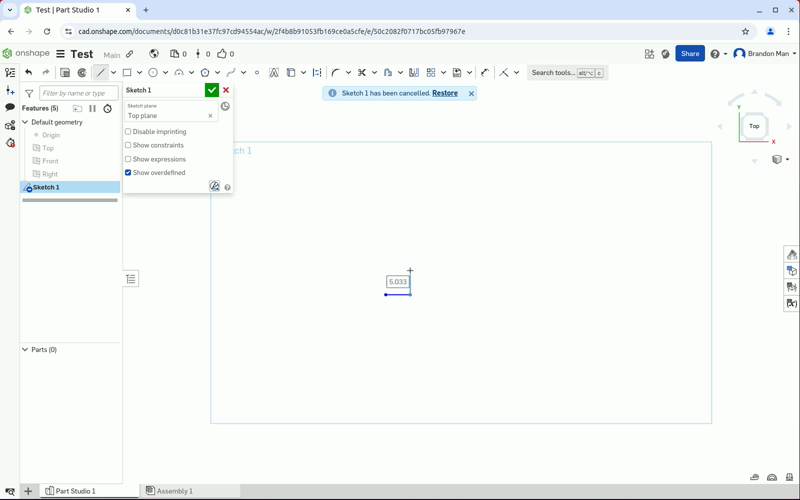
key_down(shift)
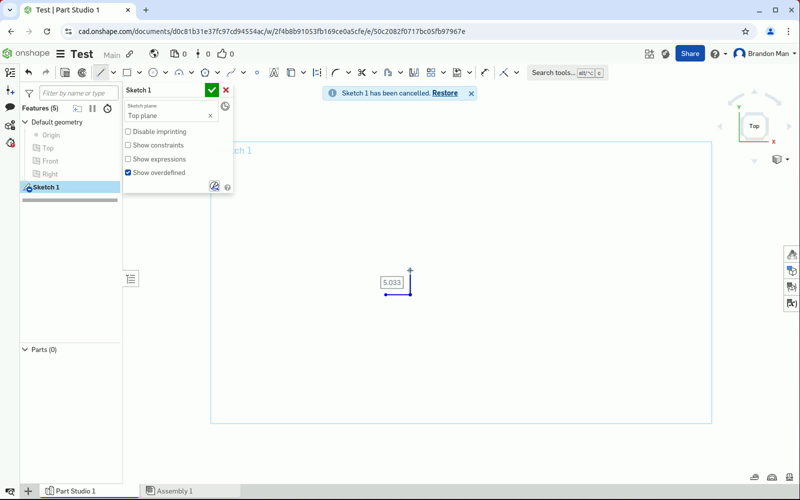
mouse_move(440, 270)
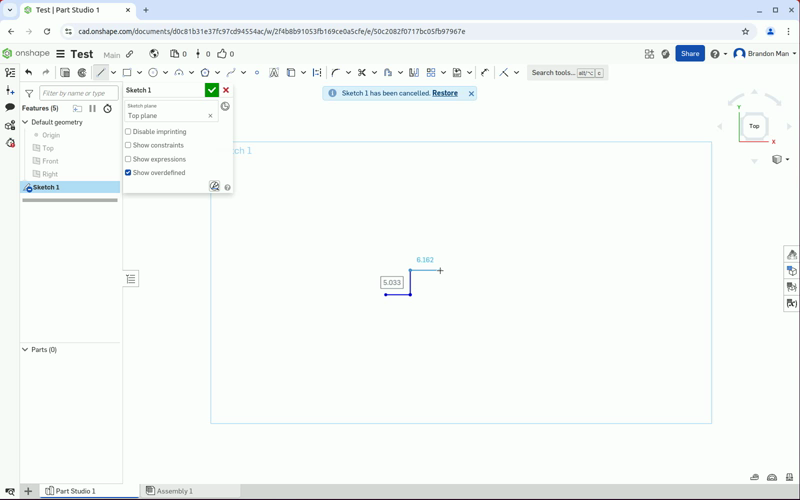
mouse_move(385, 270)
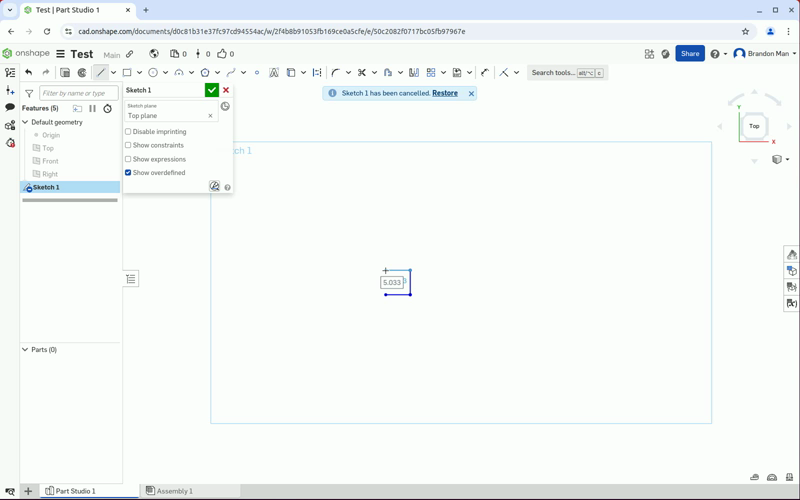
click(385, 270)
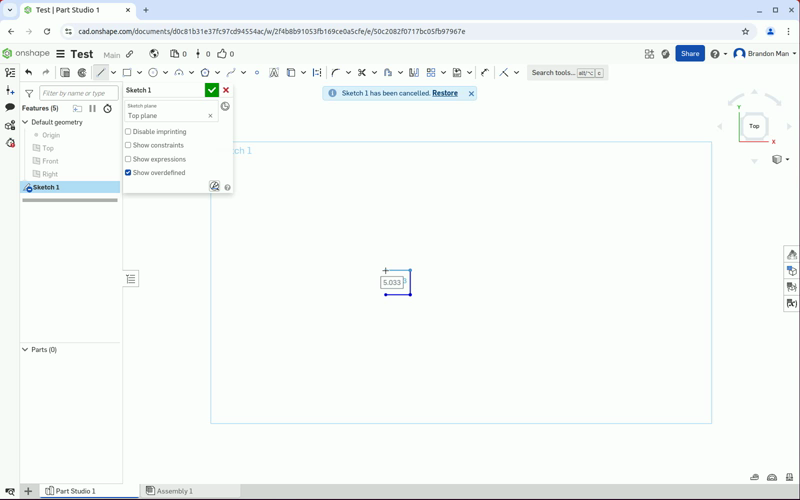
key_up(shift)
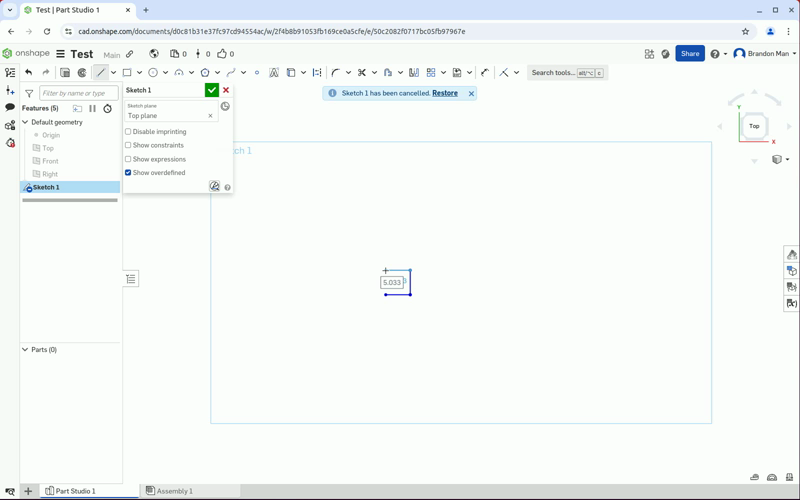
mouse_move(415, 270)
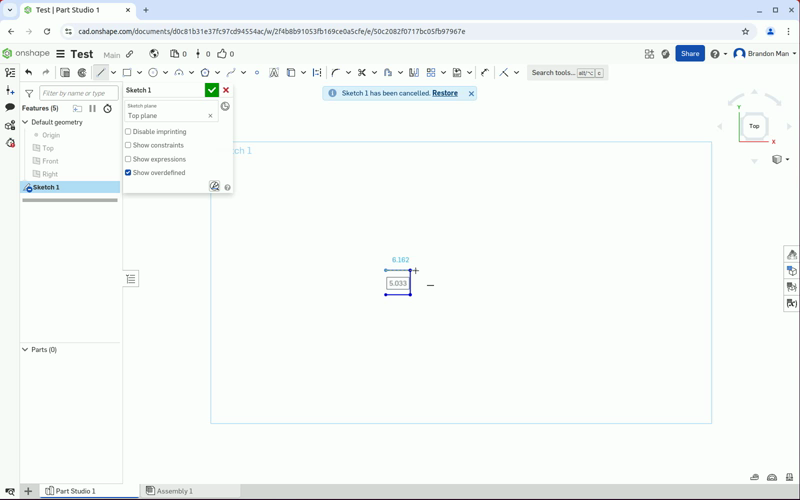
key_down(shift)
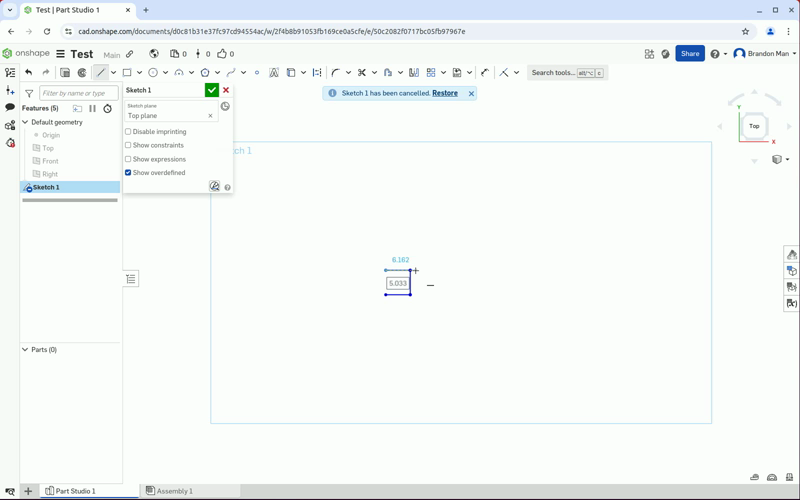
mouse_move(385, 294)
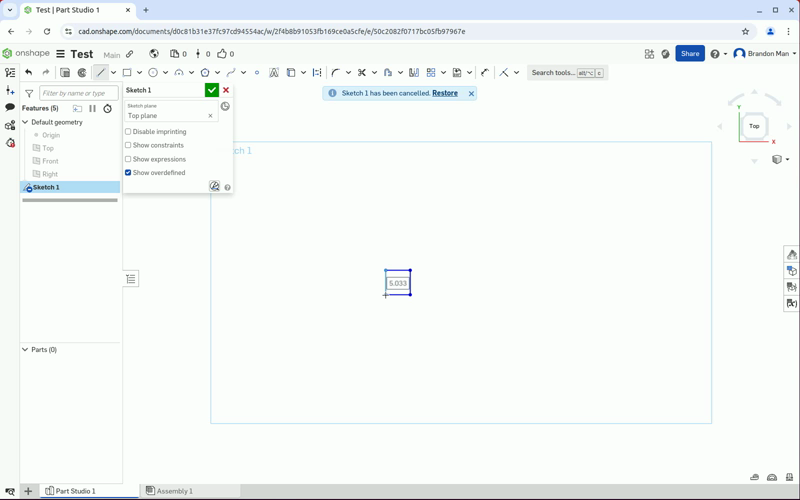
key_up(shift)
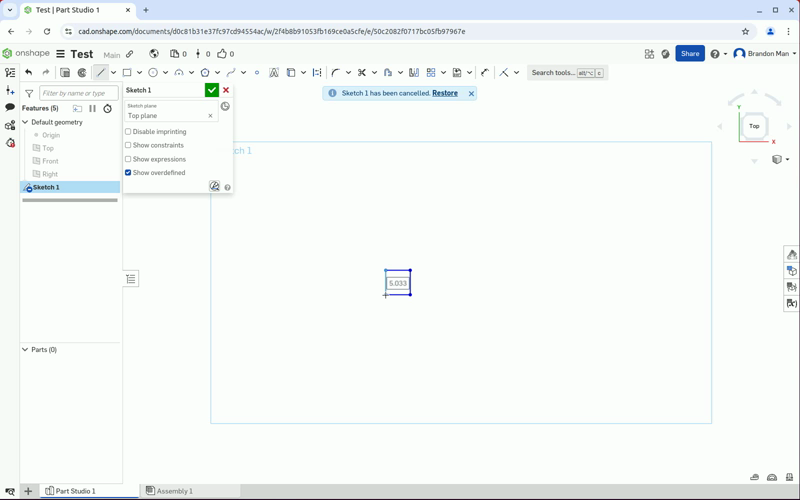
click(385, 294)
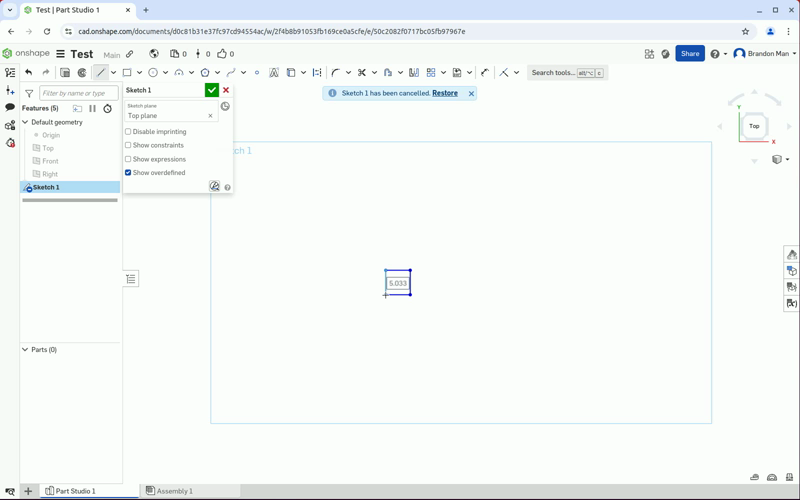
key(esc)
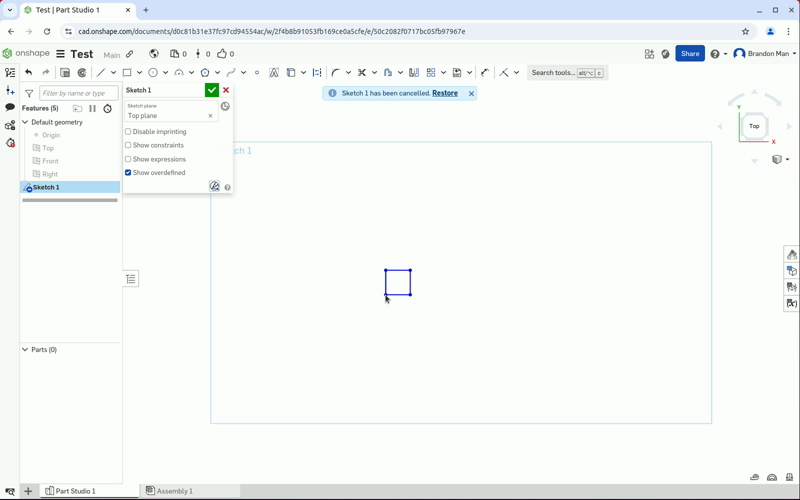
mouse_move(406, 275)
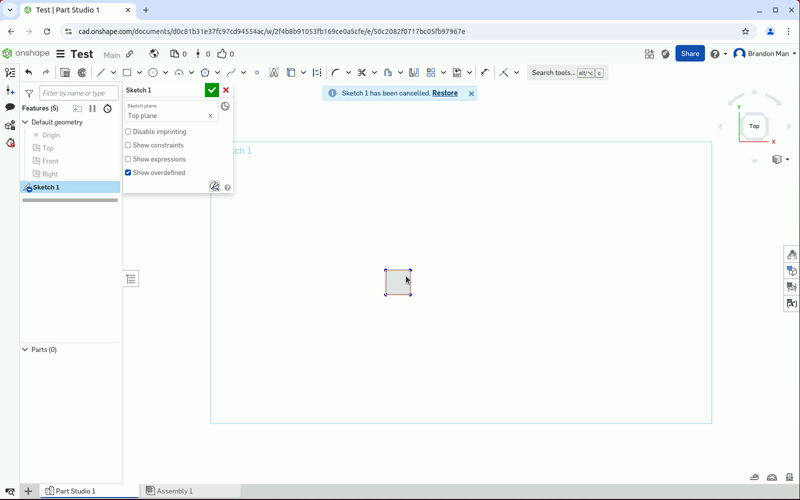
scroll(6)
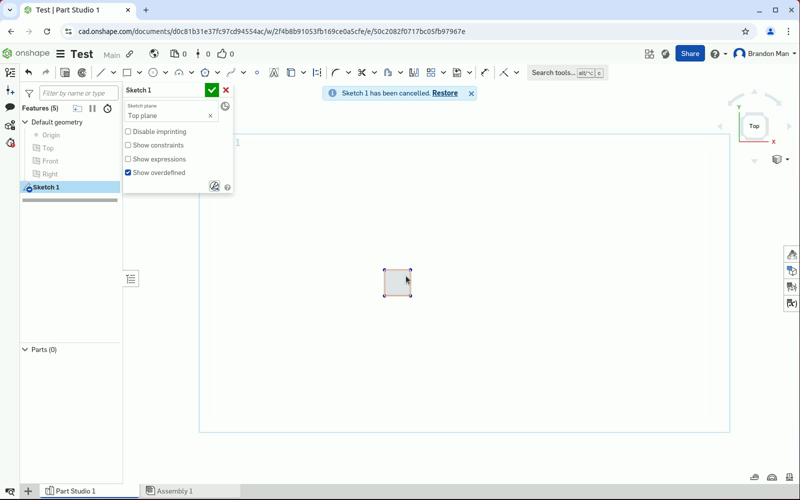
scroll(6)
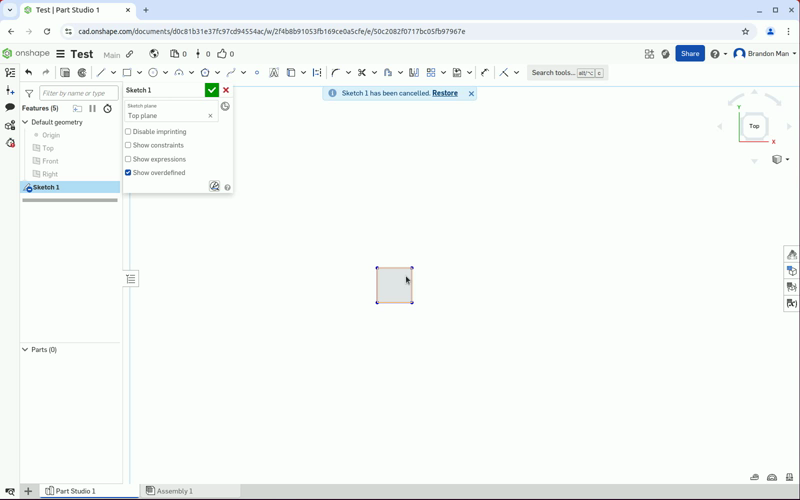
scroll(6)
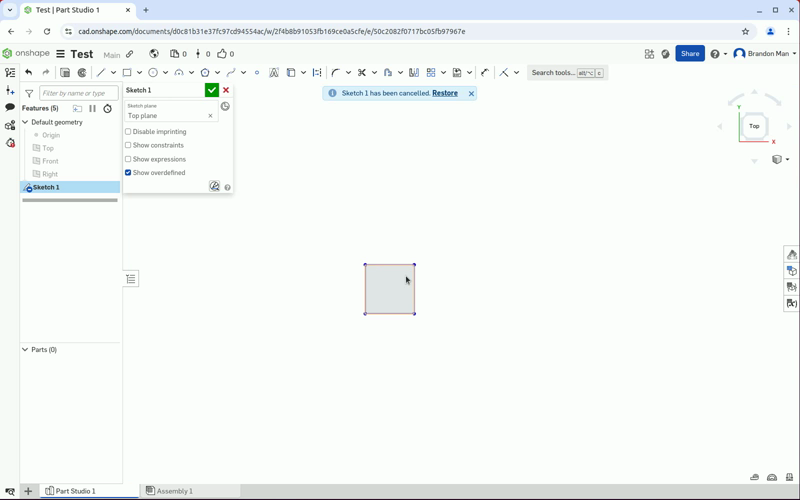
scroll(6)
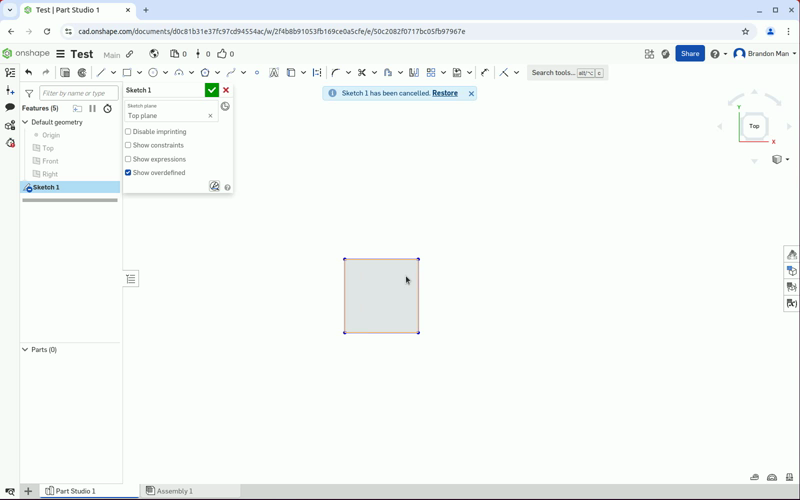
scroll(6)
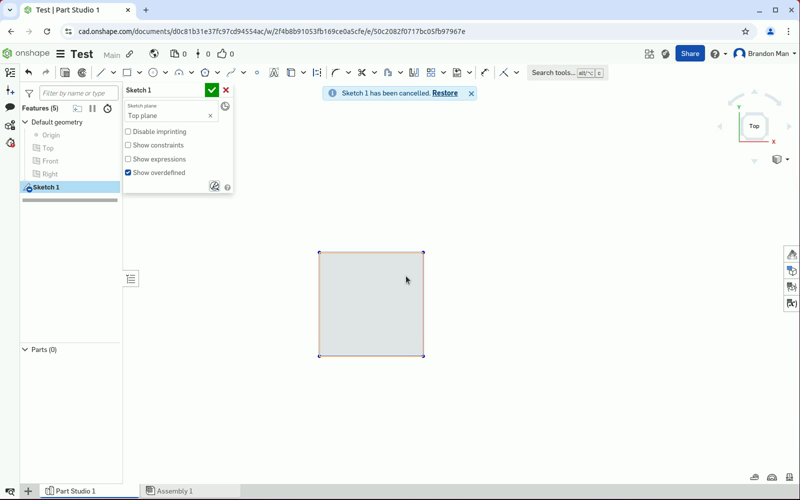
scroll(6)
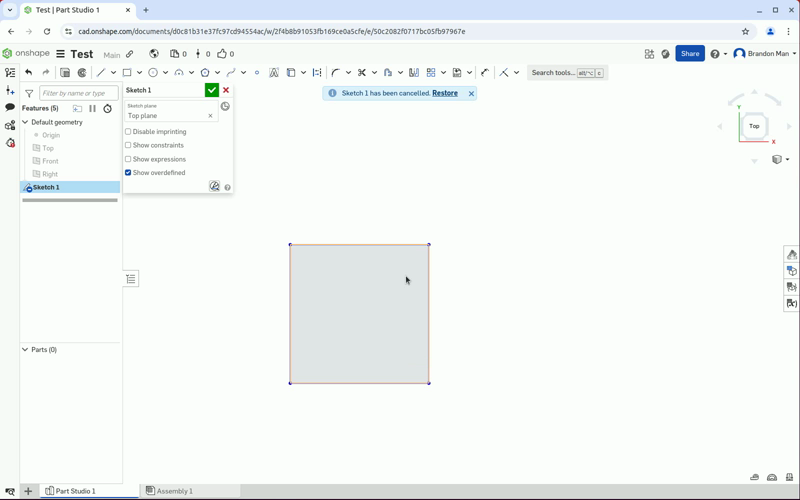
scroll(6)
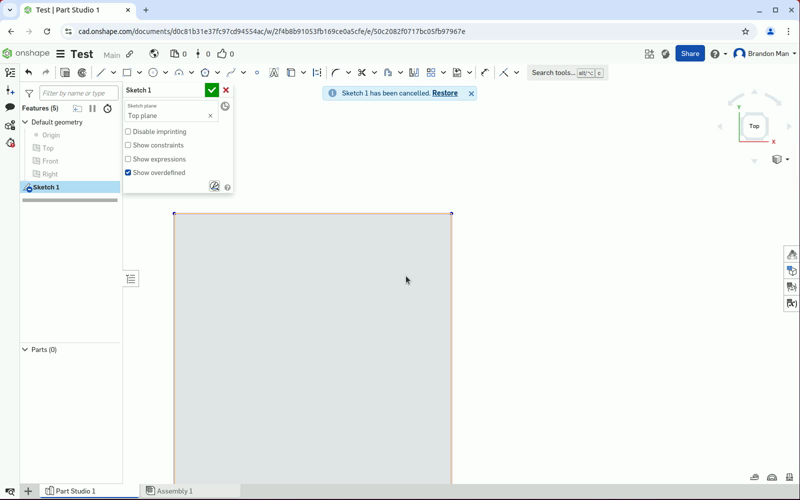
click(406, 275)
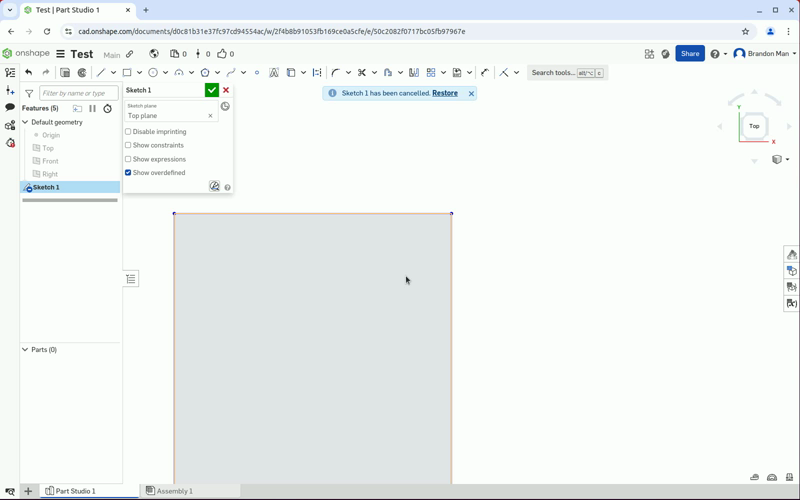
scroll(-6)
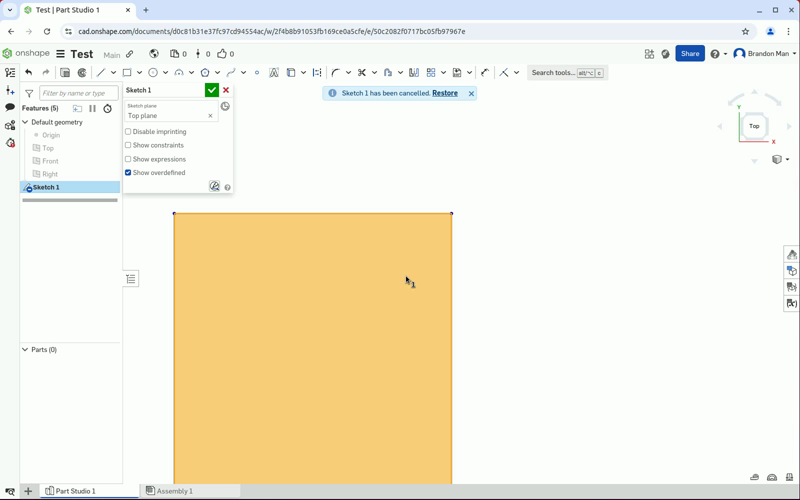
scroll(-6)
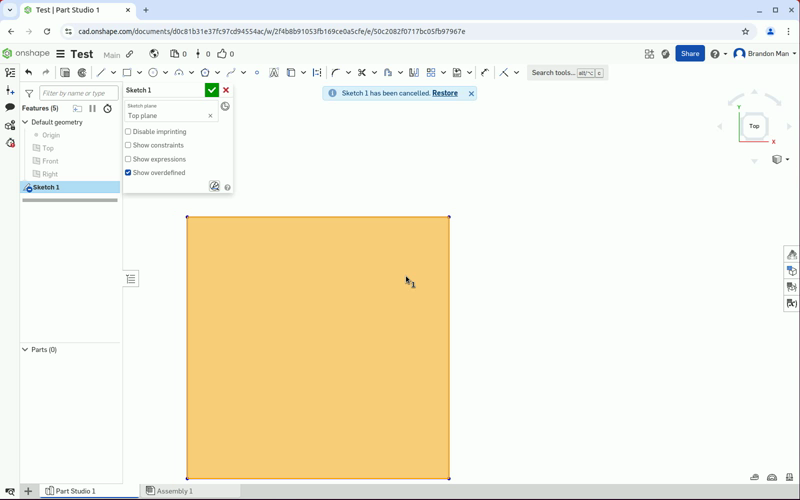
scroll(-6)
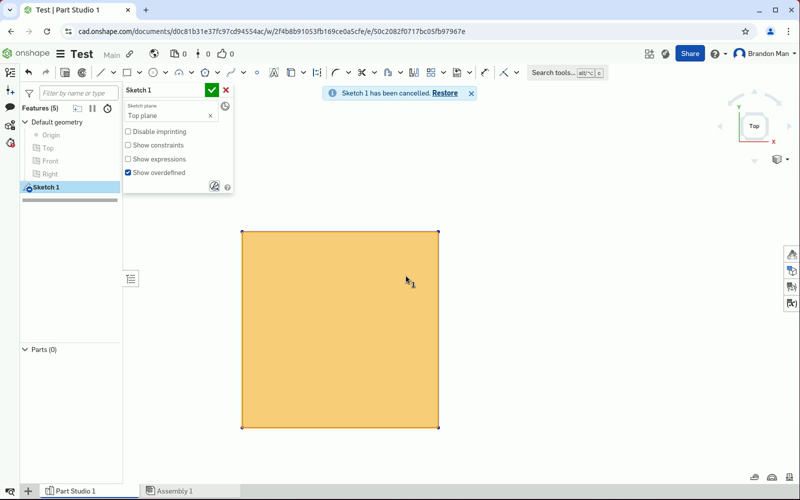
scroll(-6)
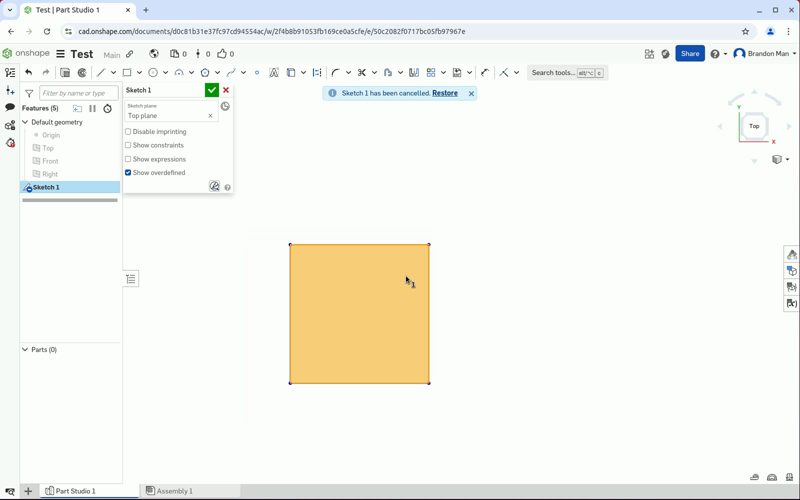
scroll(-6)
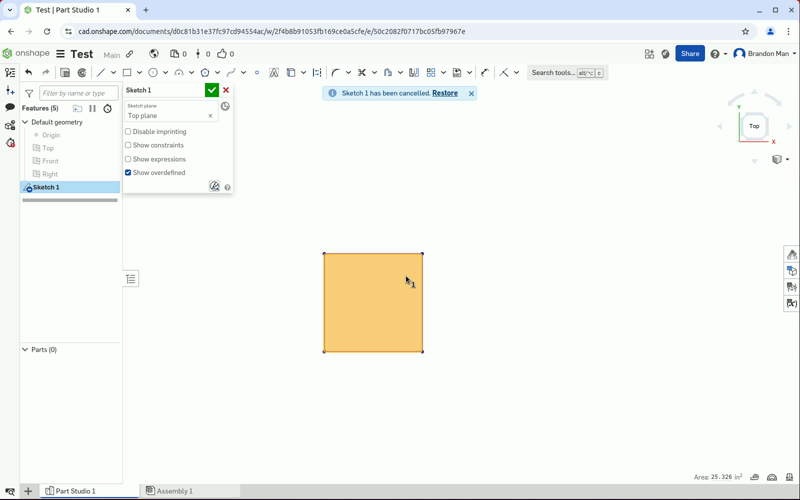
scroll(-6)
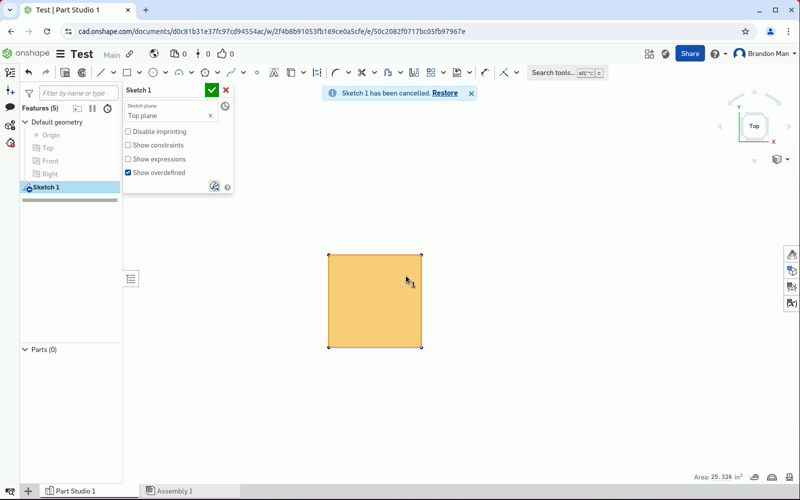
scroll(-6)
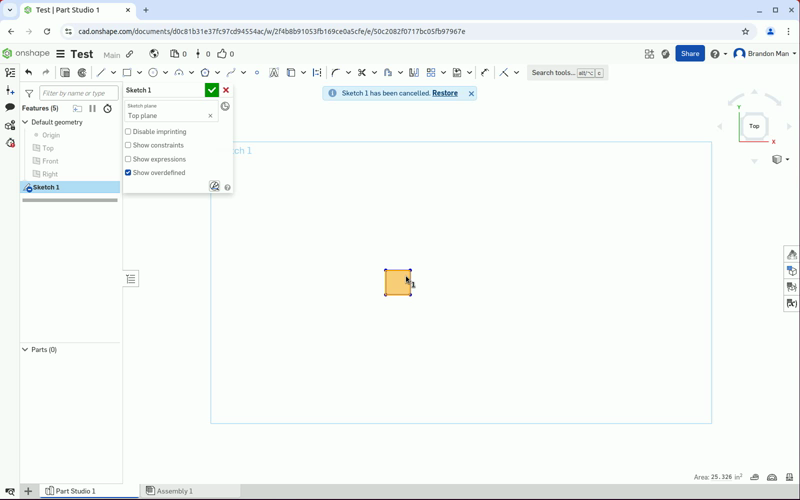
mouse_move(73, 352)
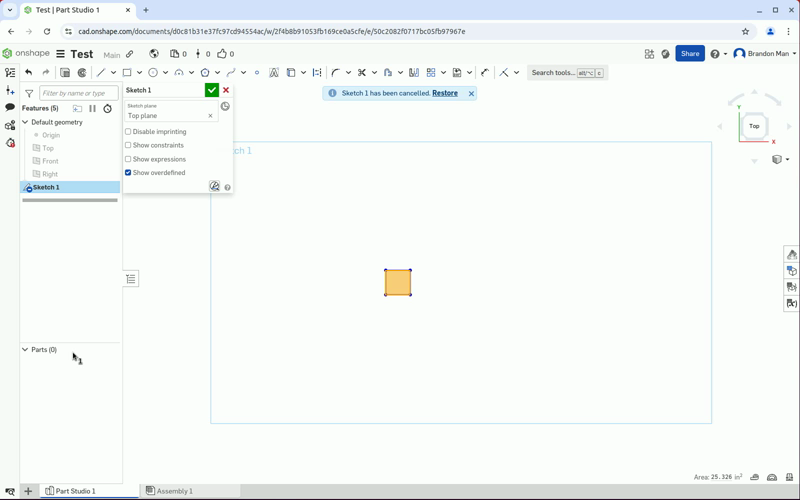
key(shift+y)
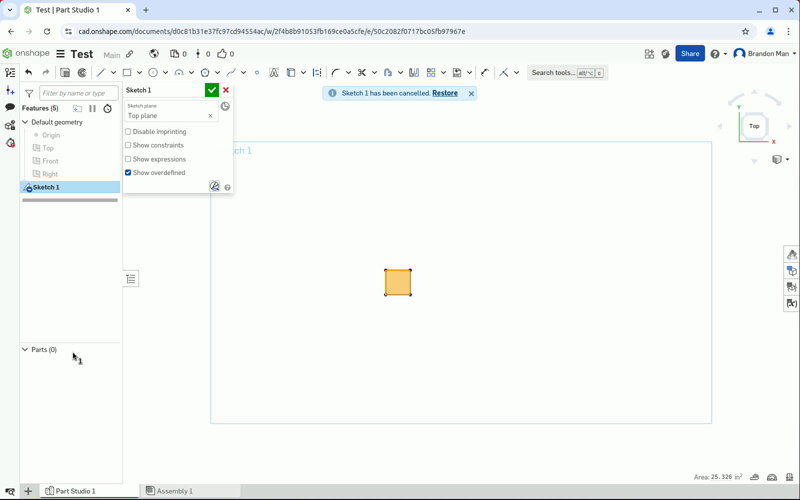
key(shift+e)
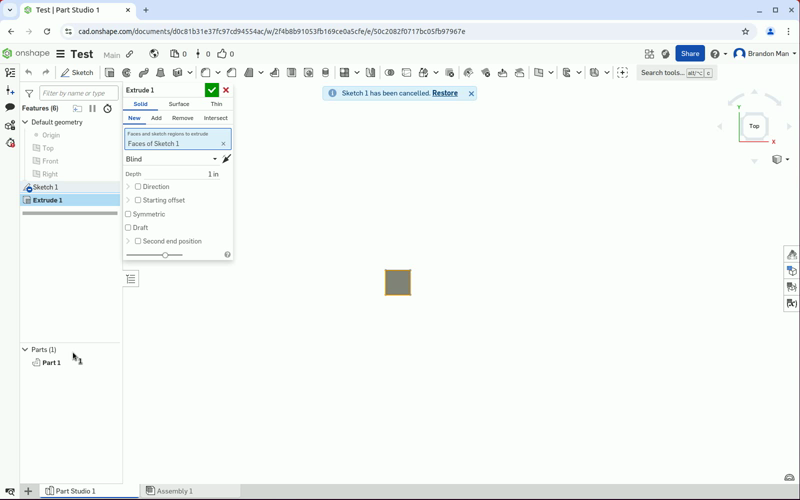
mouse_move(143, 106)
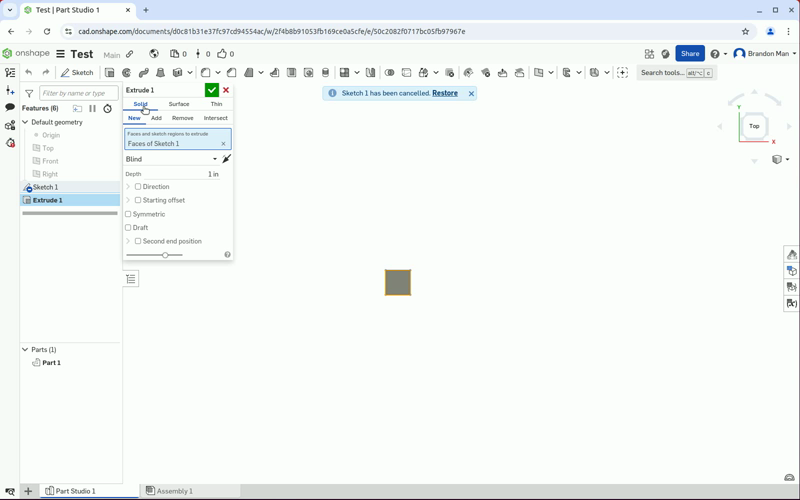
click(143, 106)
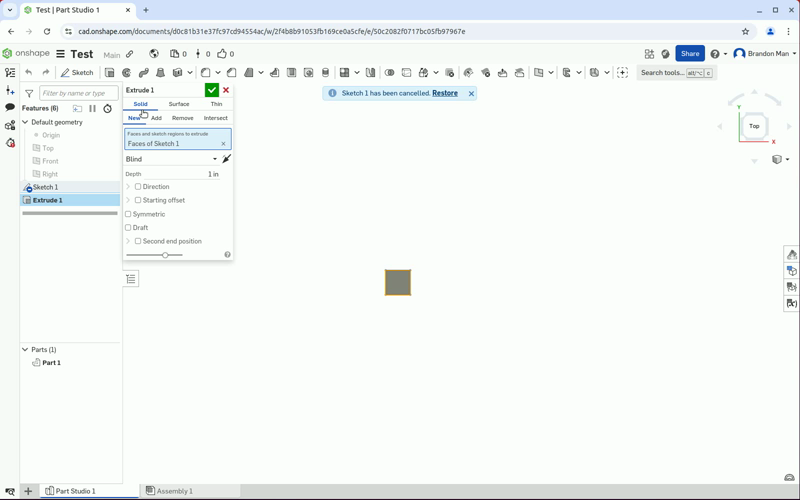
mouse_move(137, 120)
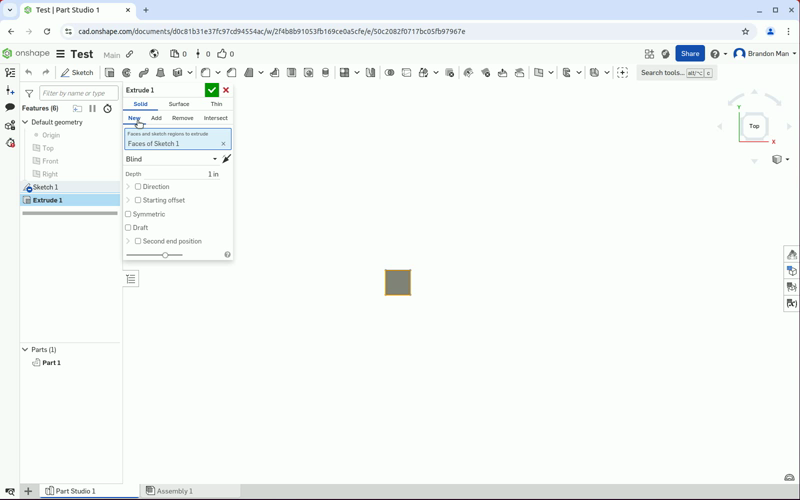
click(137, 120)
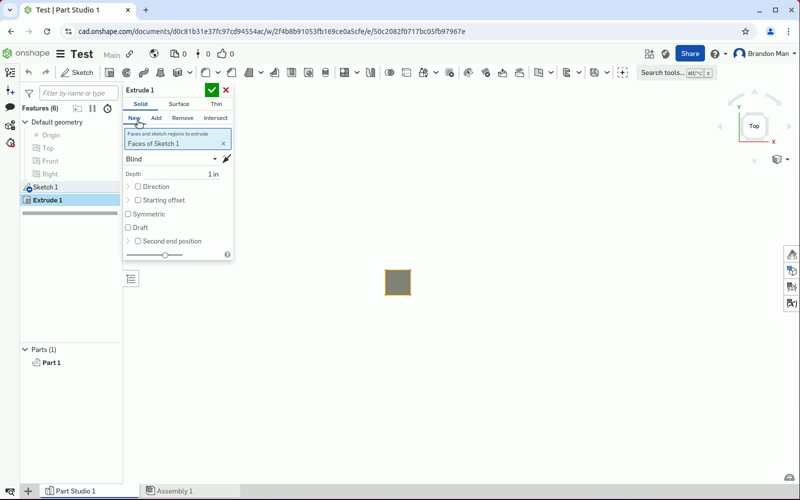
key(tab, 4)
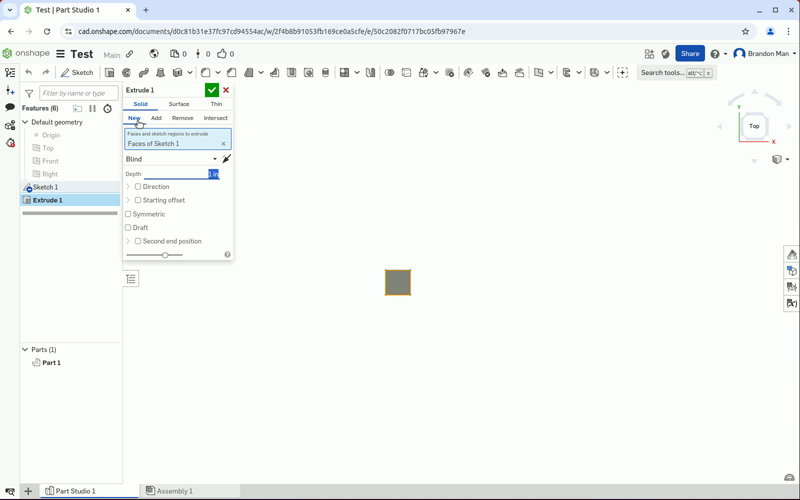
text(23.108)
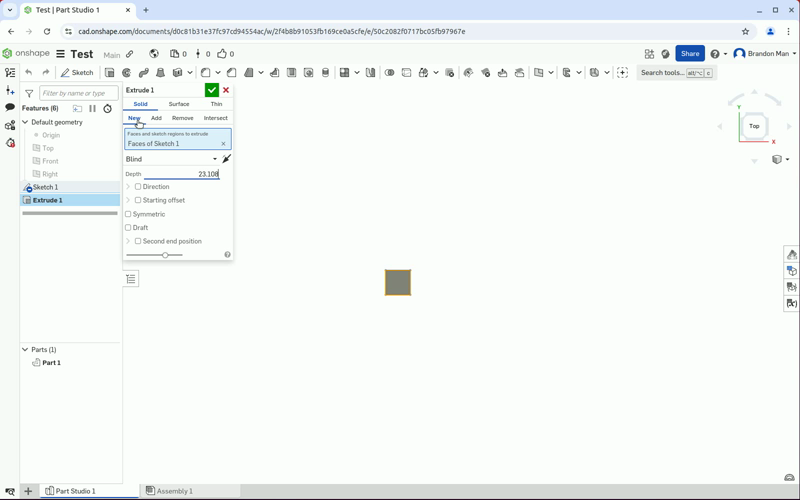
key(enter)
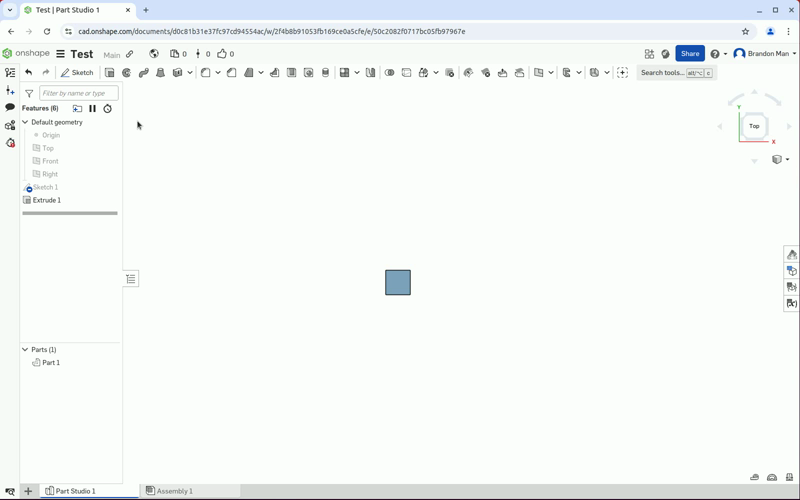
key(shift+h)
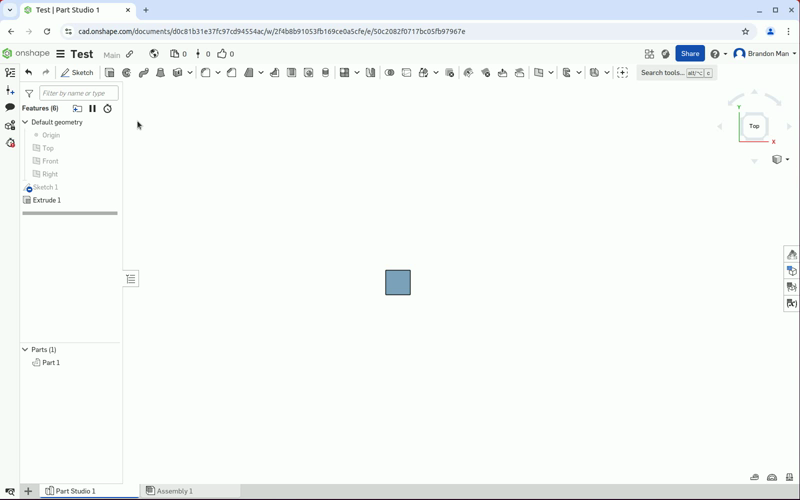
key(shift+h)
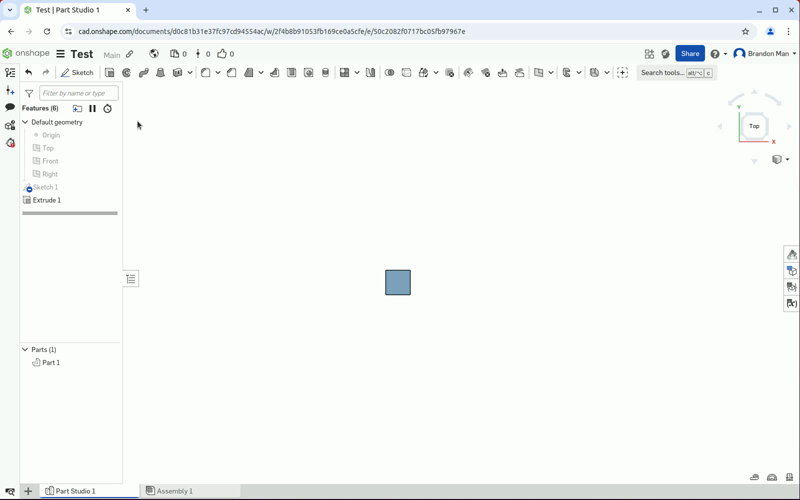
mouse_move(73, 189)
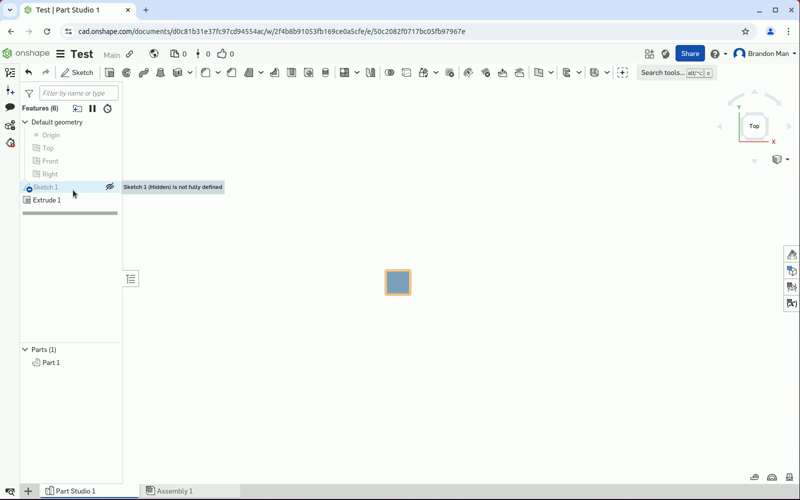
click(73, 189)
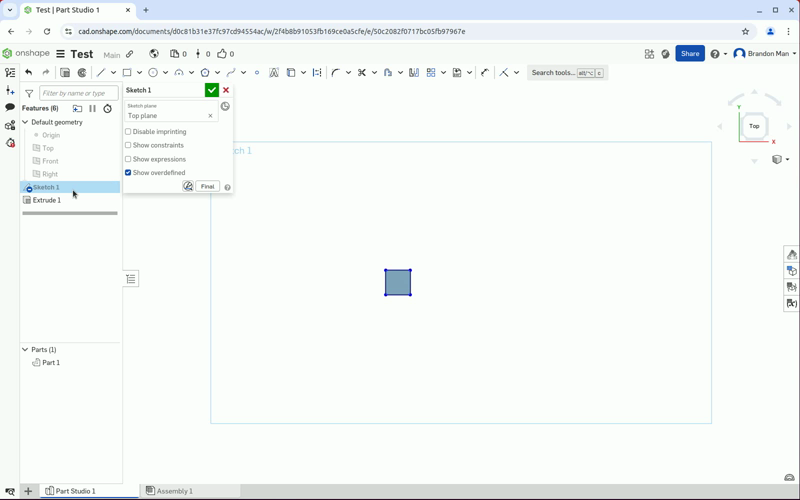
mouse_move(229, 92)
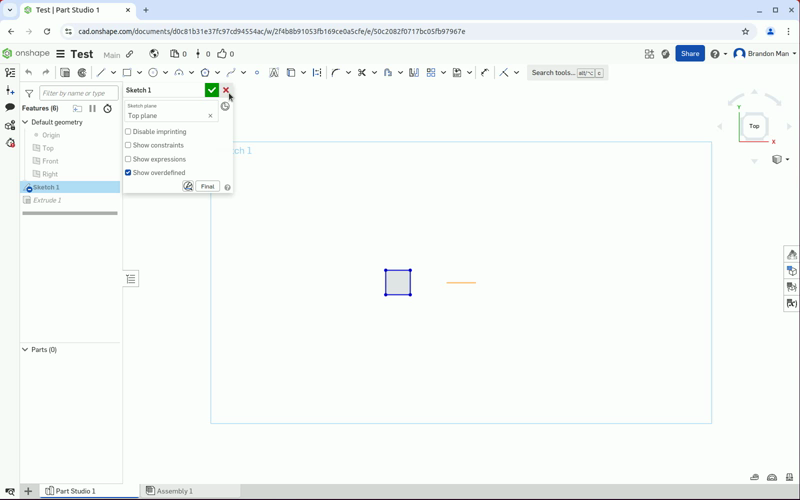
click(229, 92)
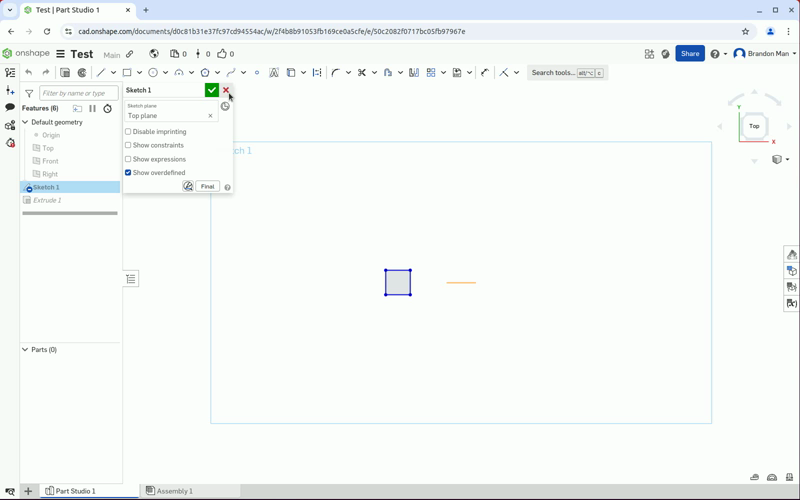
key(shift+s)
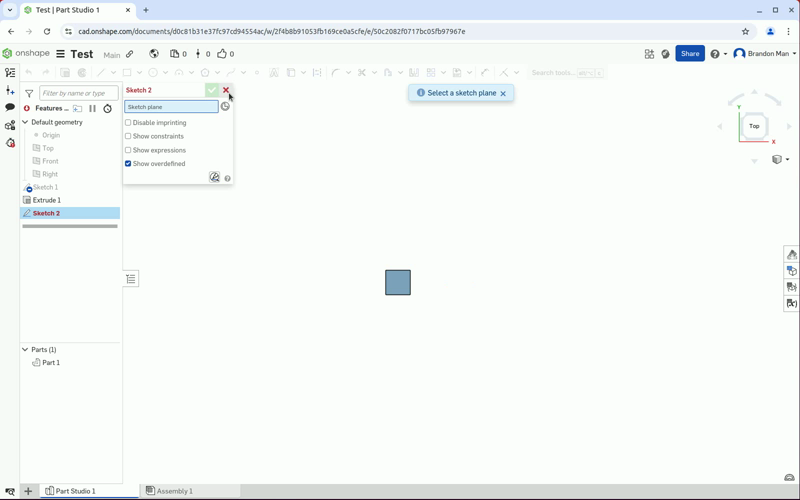
mouse_move(73, 150)
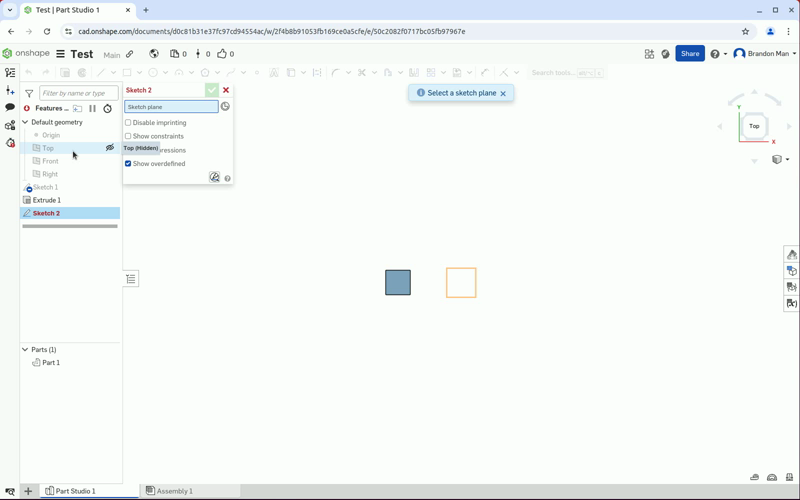
click(73, 150)
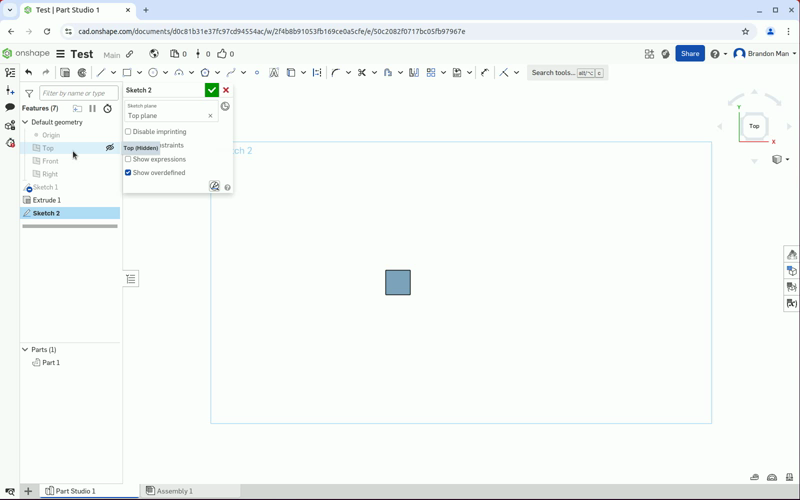
mouse_move(73, 352)
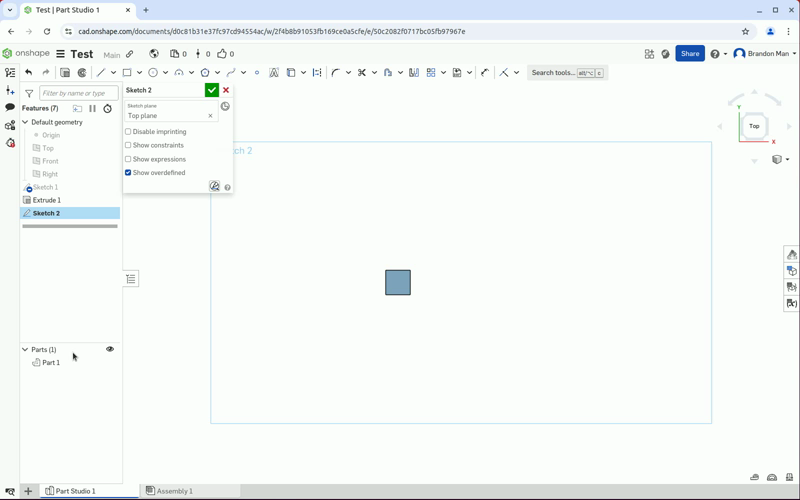
key(y)
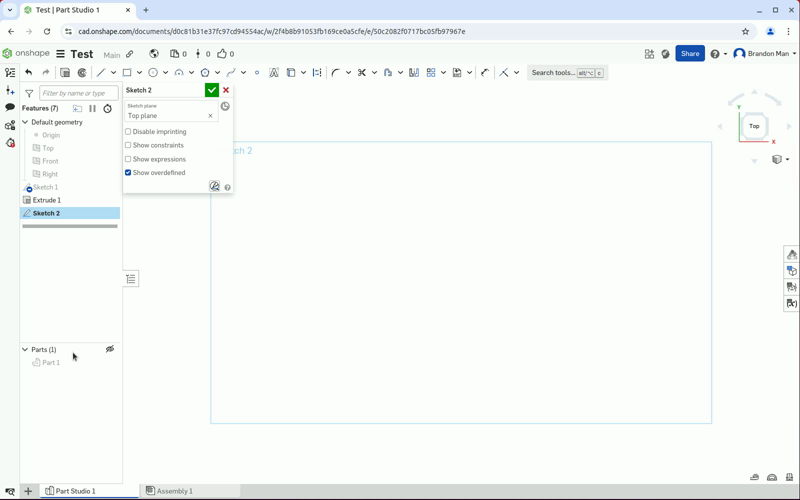
key(l)
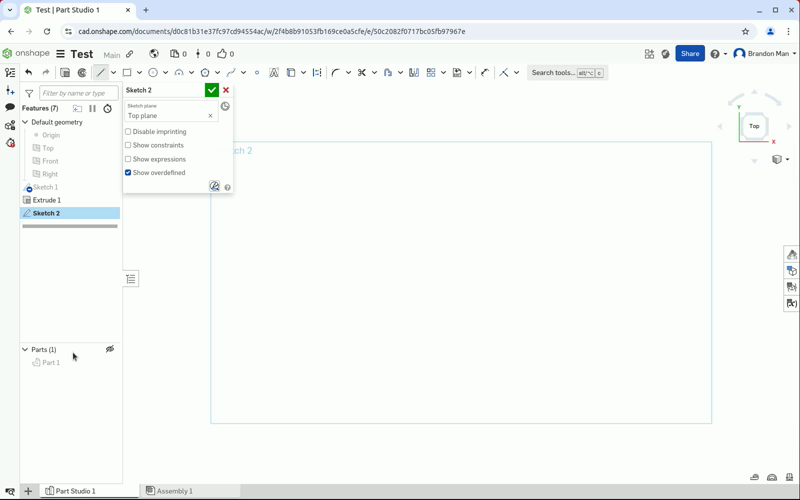
key_down(shift)
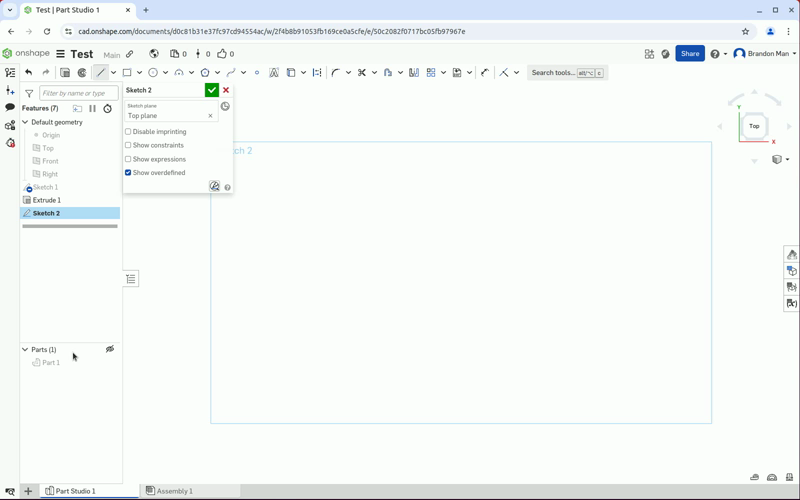
mouse_move(512, 294)
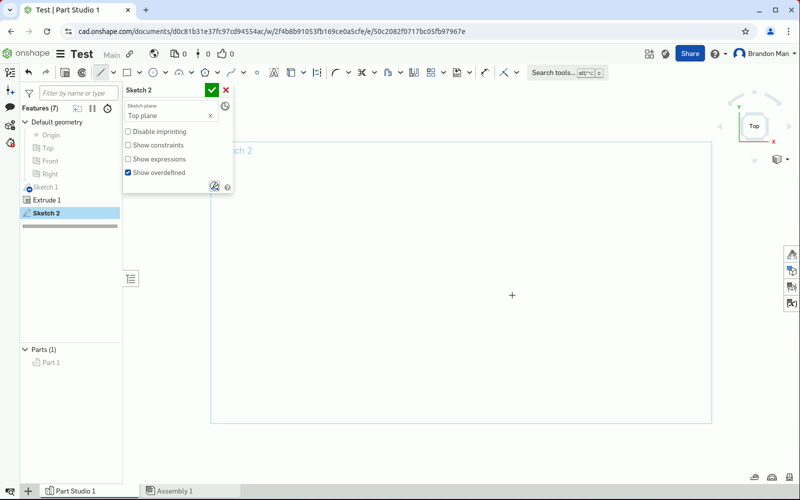
click(512, 294)
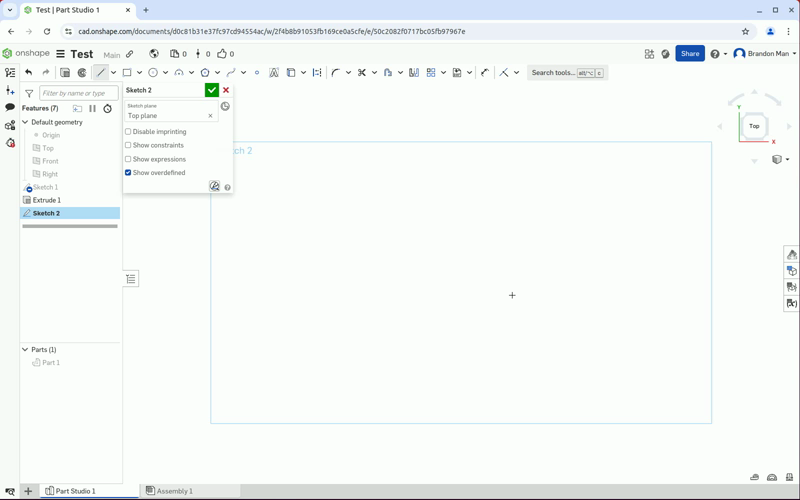
key_up(shift)
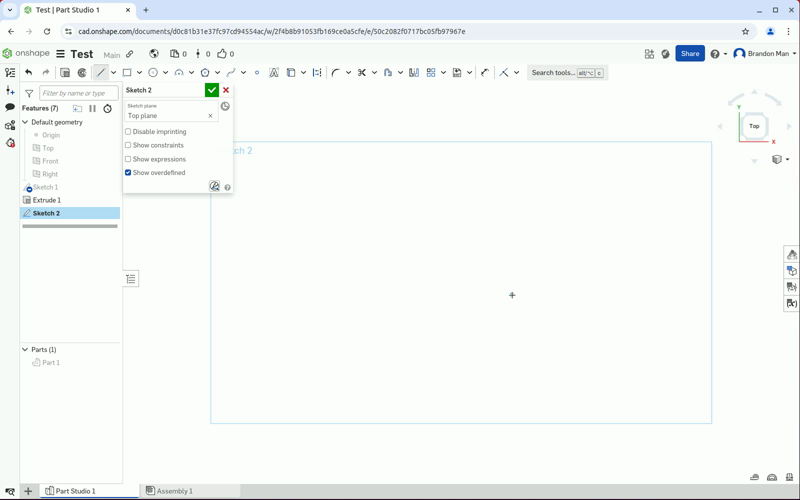
key_down(shift)
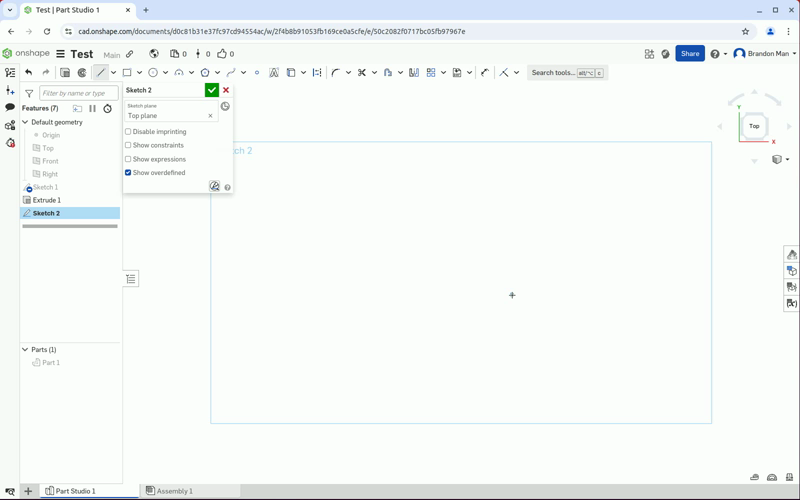
mouse_move(542, 294)
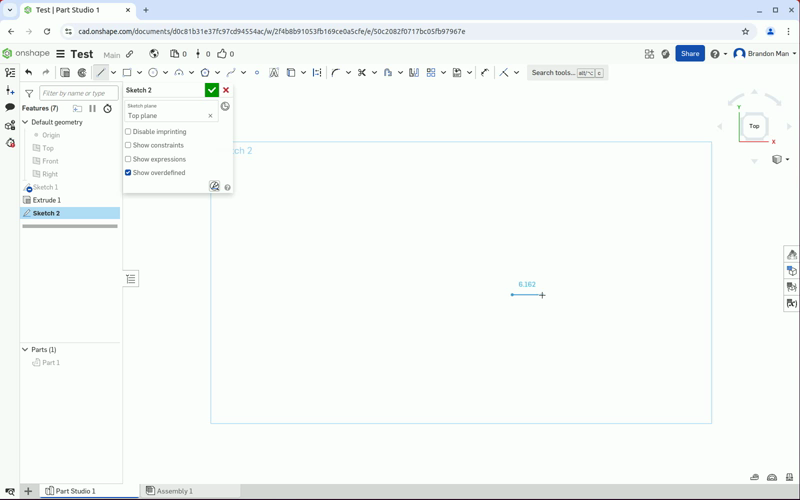
mouse_move(536, 294)
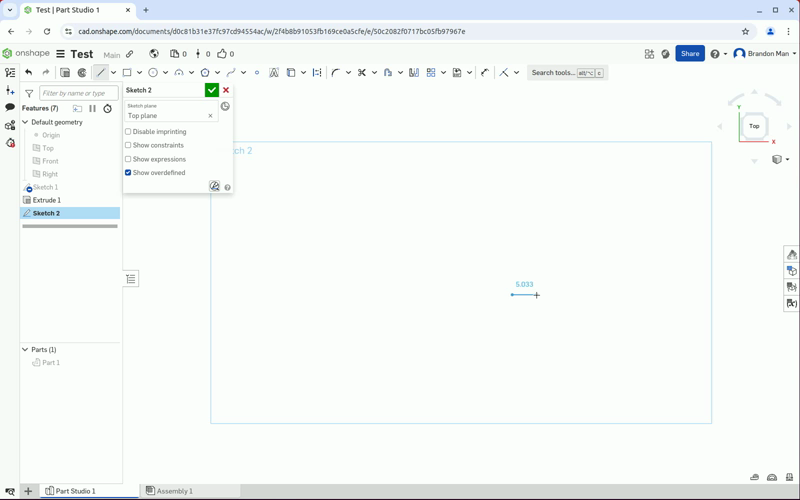
click(536, 294)
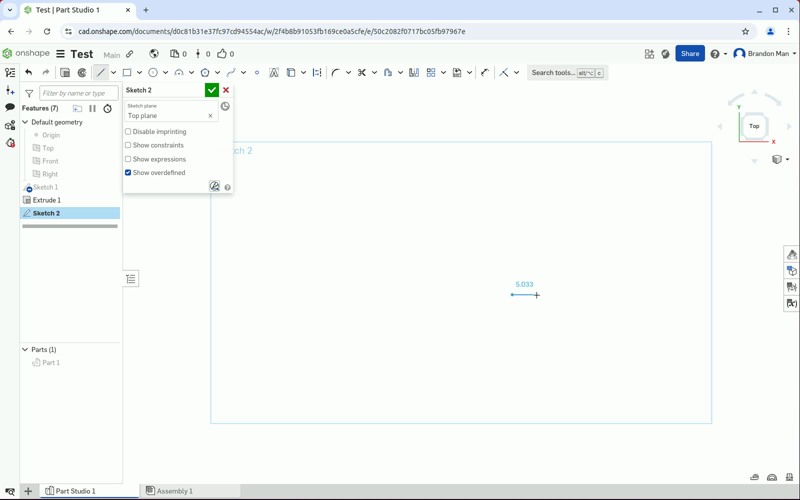
key_up(shift)
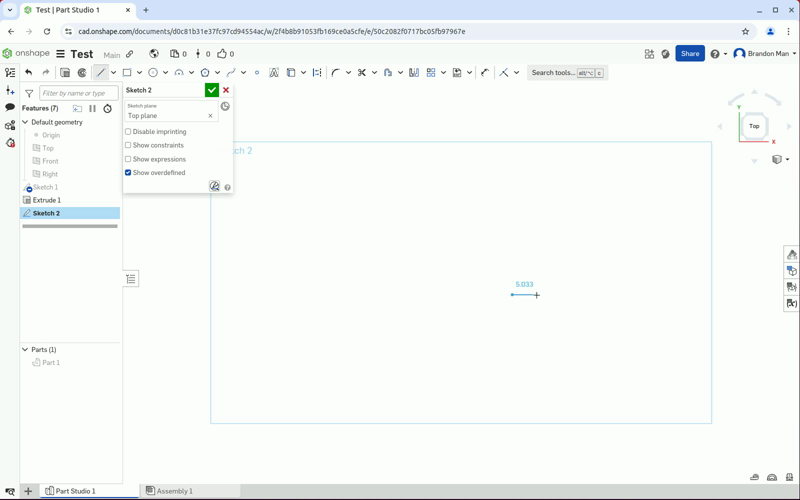
key_down(shift)
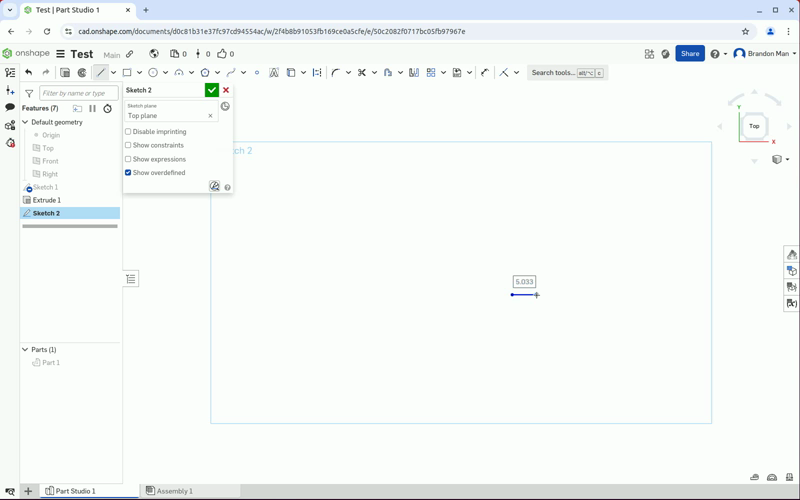
mouse_move(566, 294)
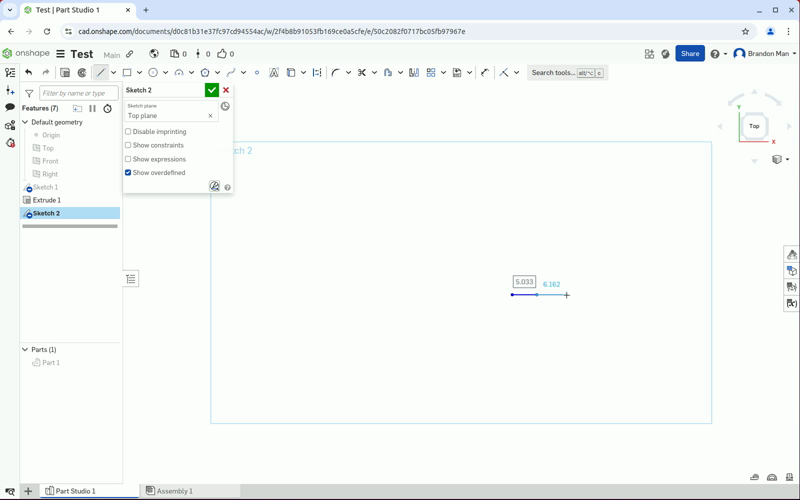
mouse_move(536, 270)
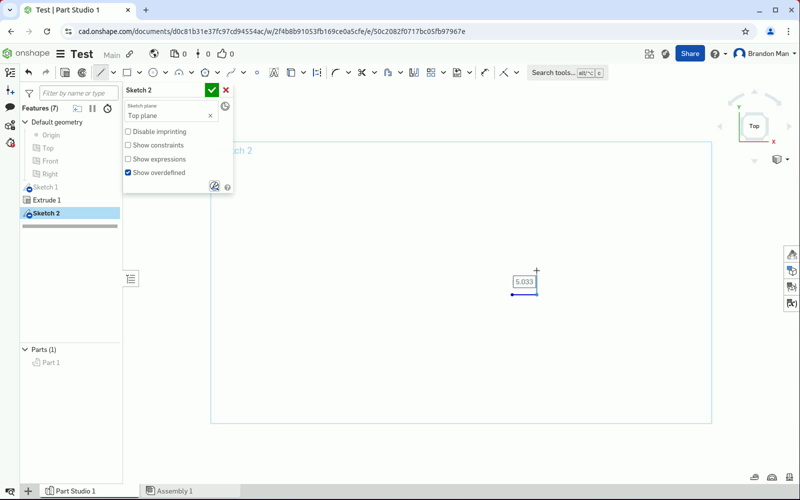
click(536, 270)
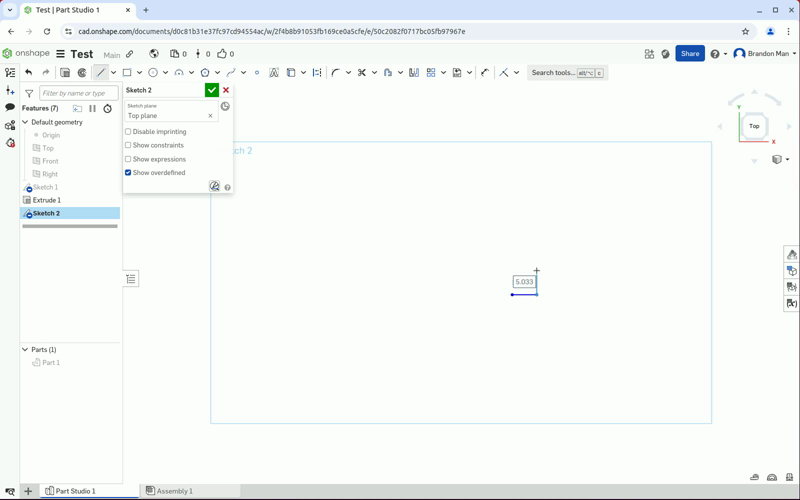
key_up(shift)
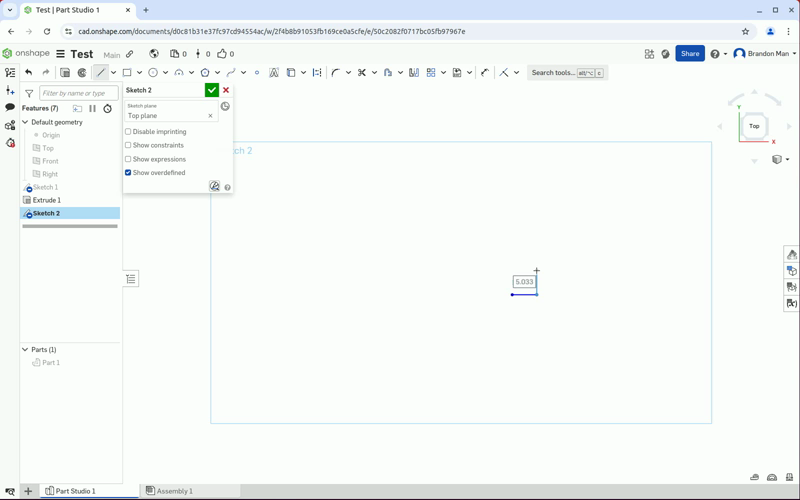
key_down(shift)
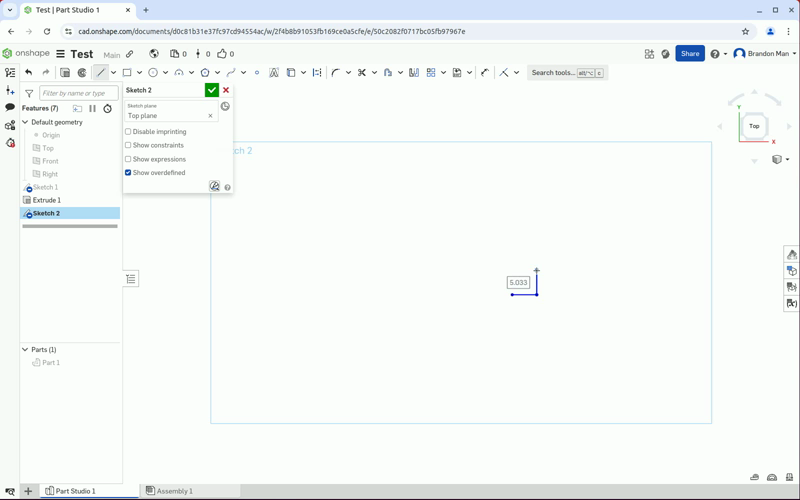
mouse_move(566, 270)
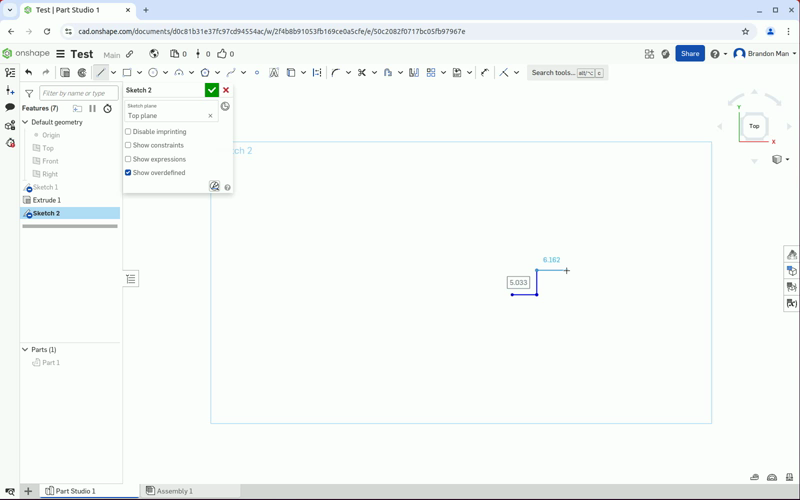
mouse_move(512, 270)
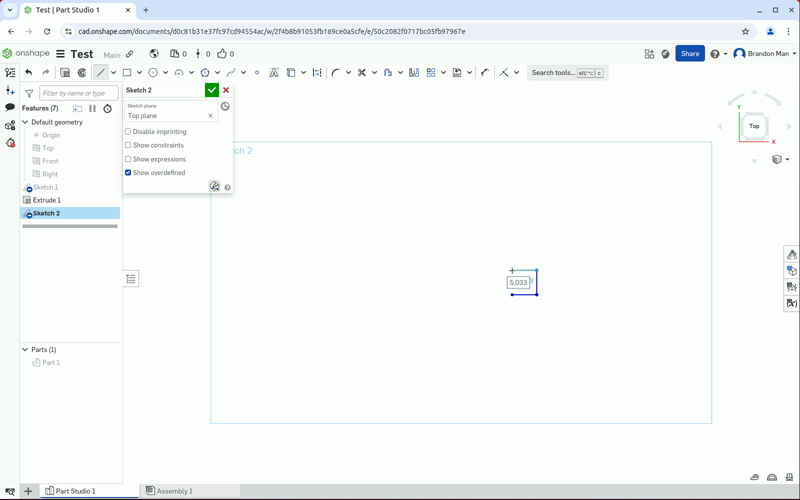
click(512, 270)
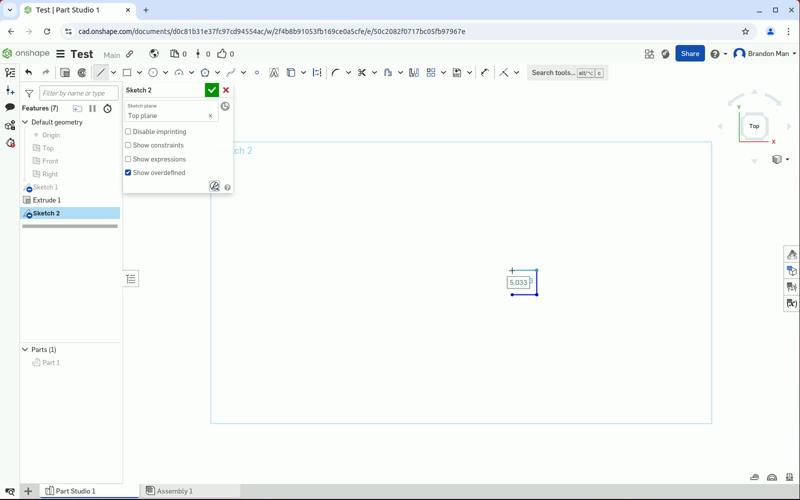
key_up(shift)
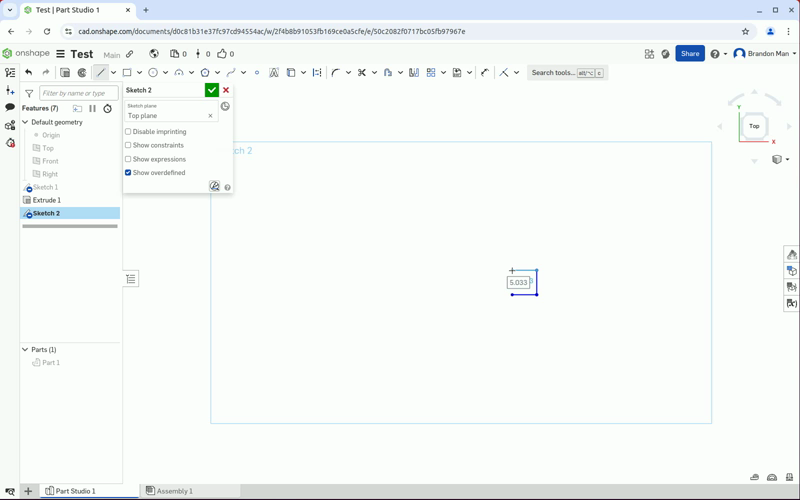
mouse_move(542, 270)
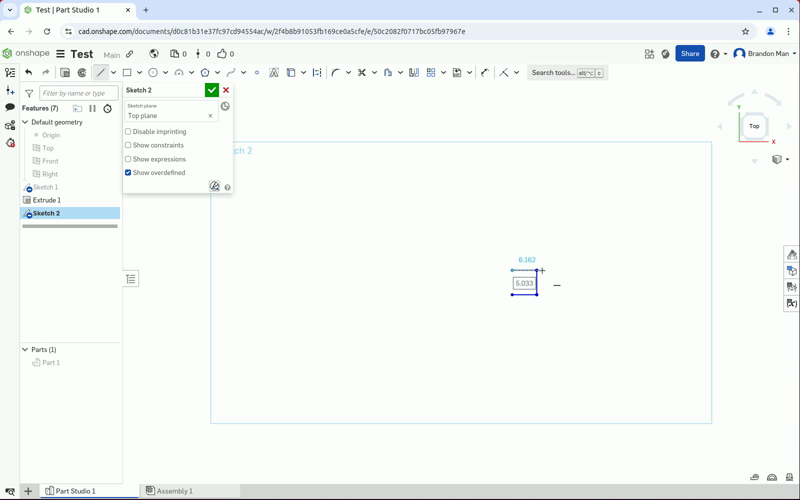
key_down(shift)
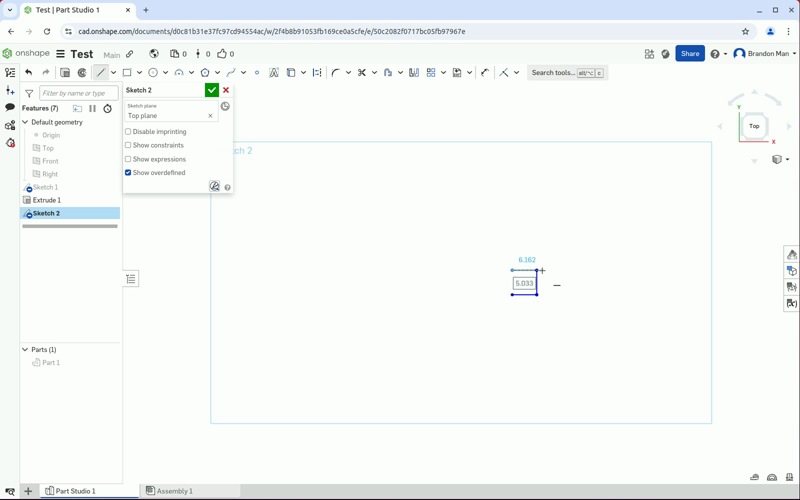
mouse_move(512, 294)
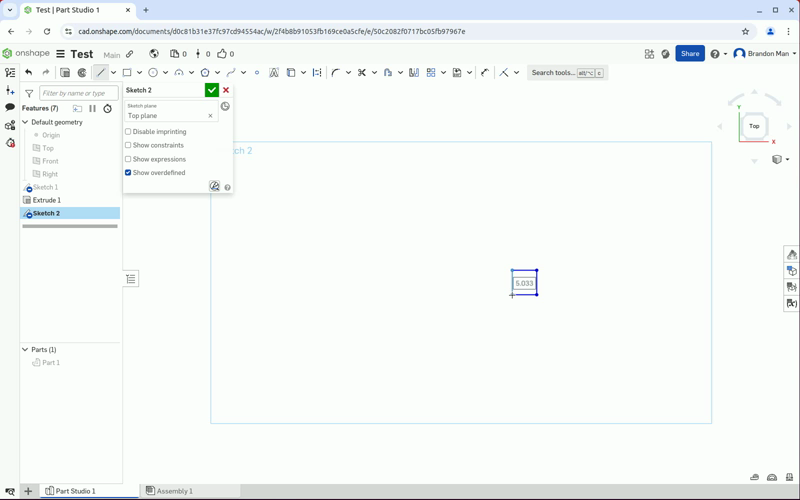
key_up(shift)
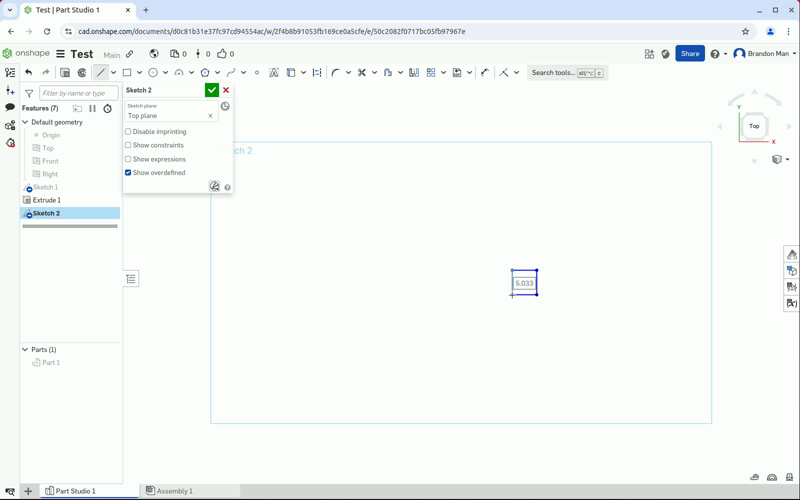
click(512, 294)
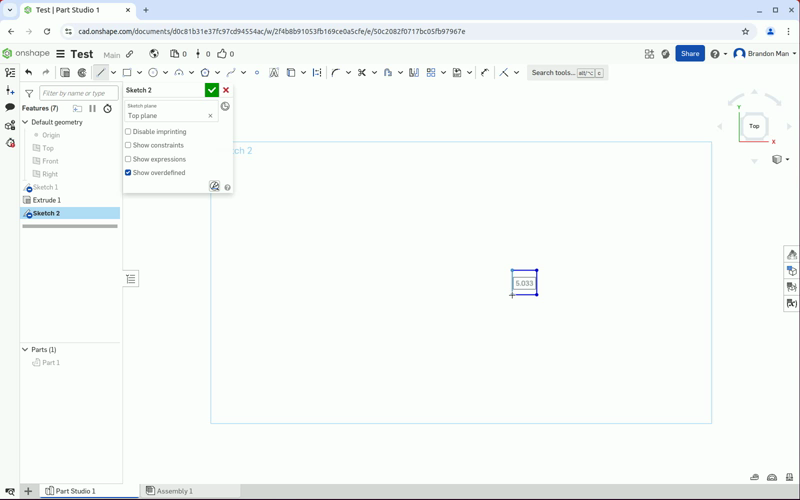
key(esc)
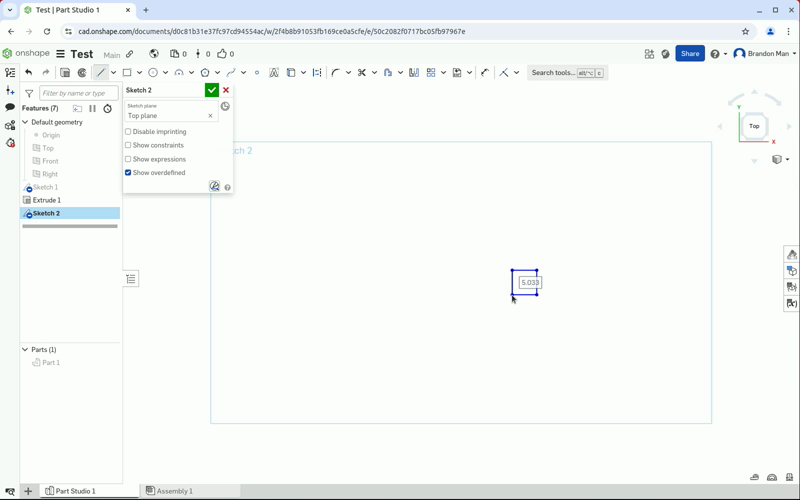
mouse_move(532, 279)
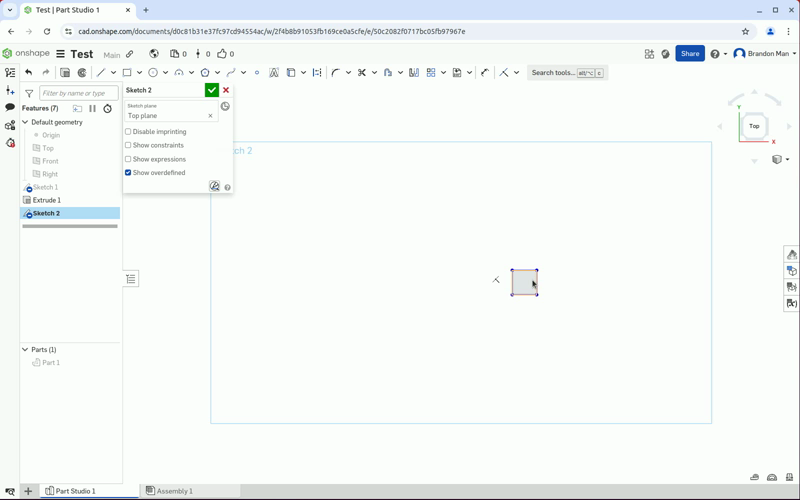
scroll(6)
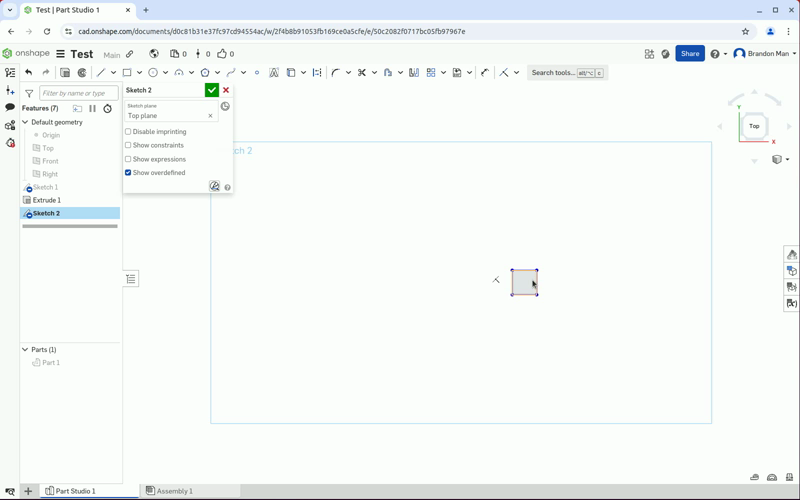
scroll(6)
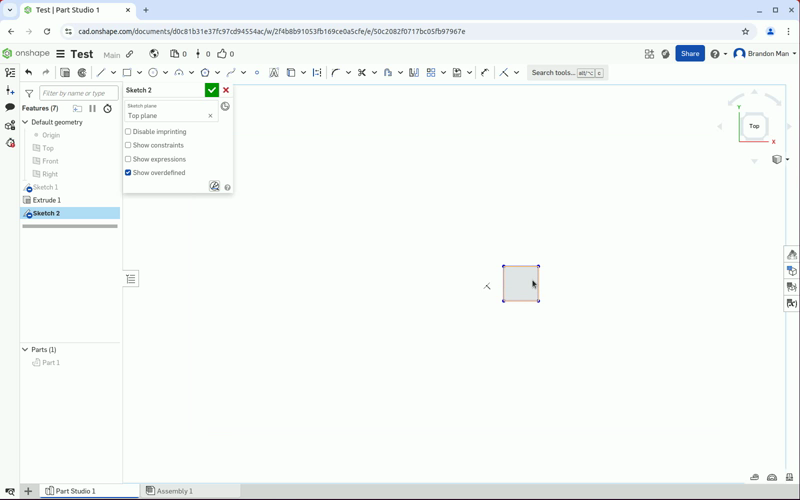
scroll(6)
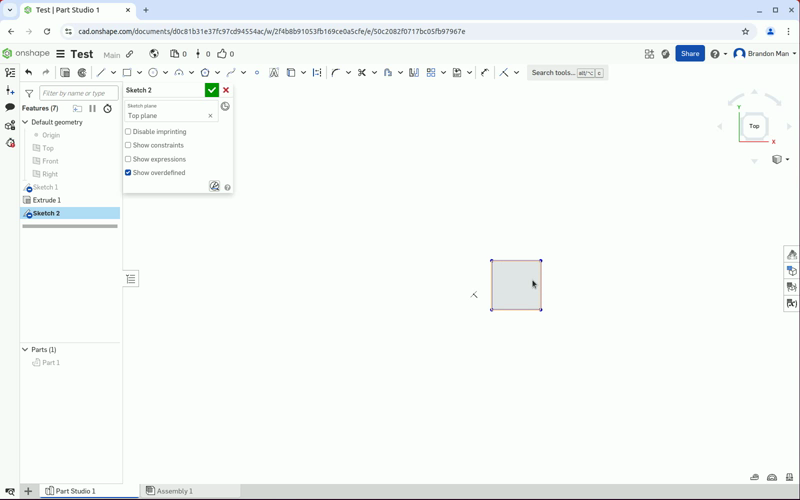
scroll(6)
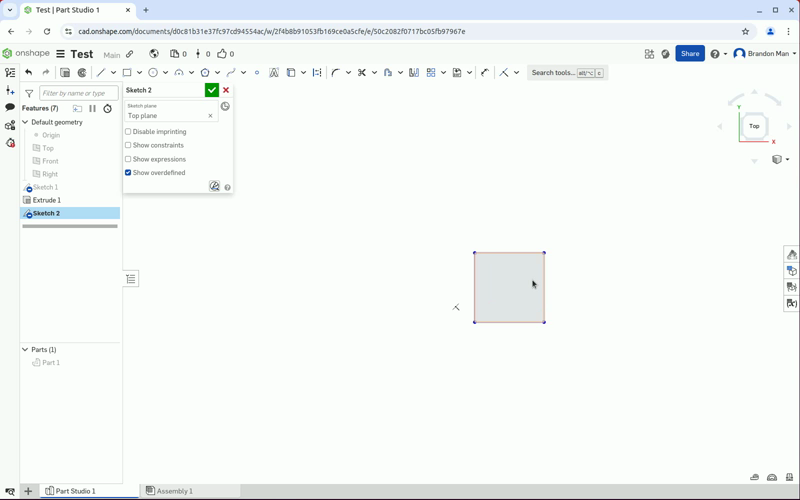
scroll(6)
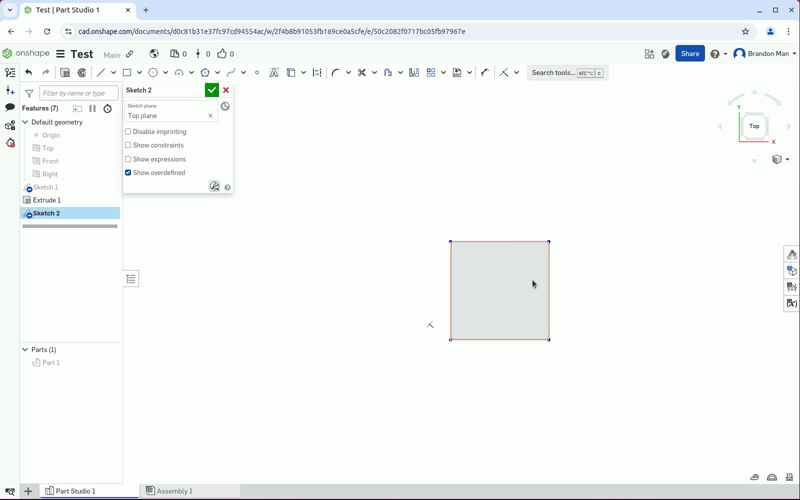
scroll(6)
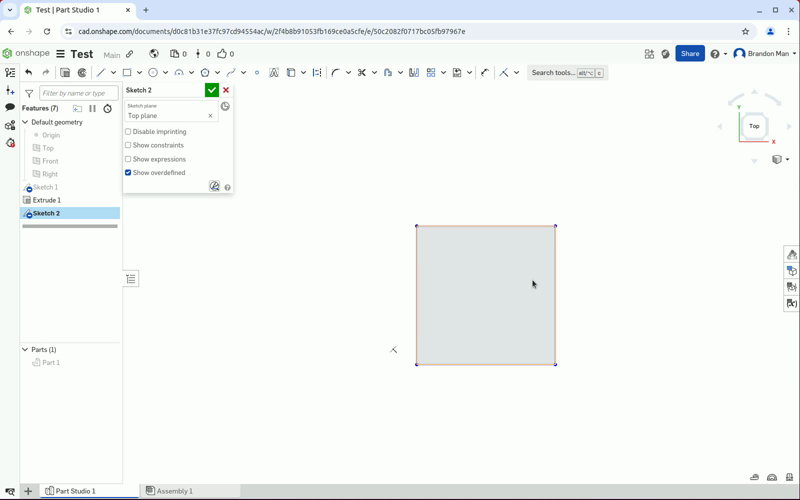
scroll(6)
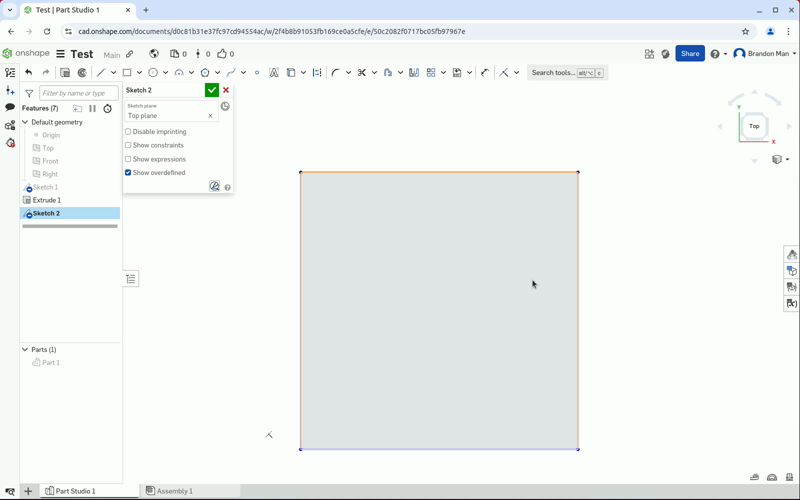
click(532, 279)
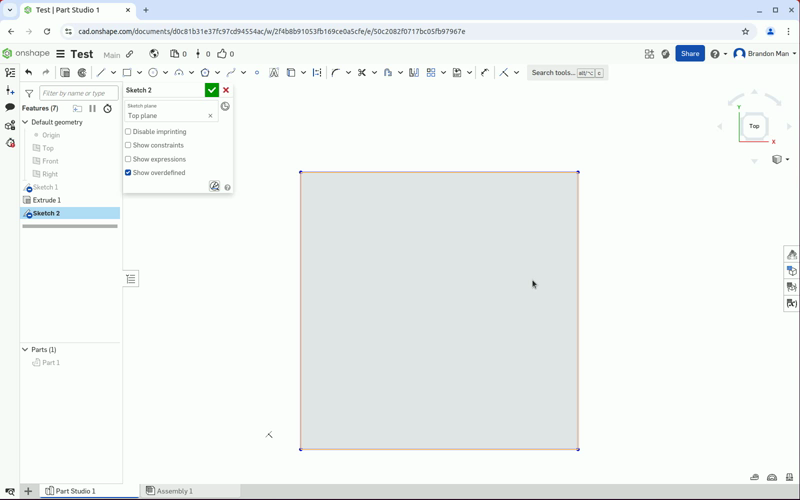
scroll(-6)
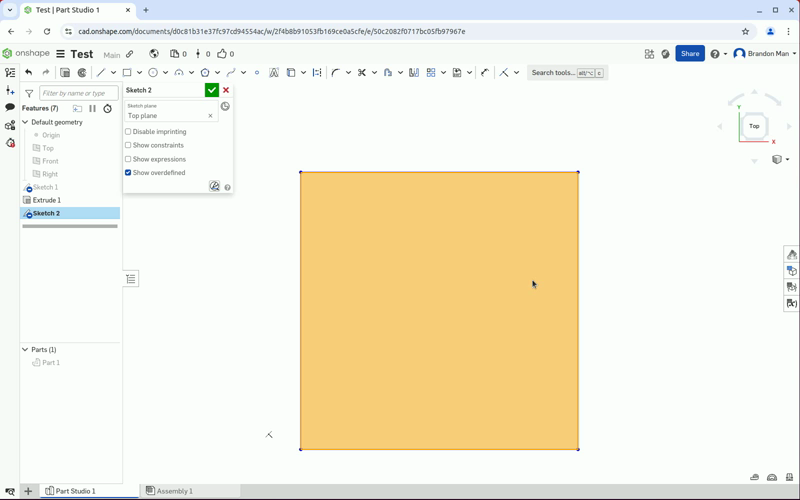
scroll(-6)
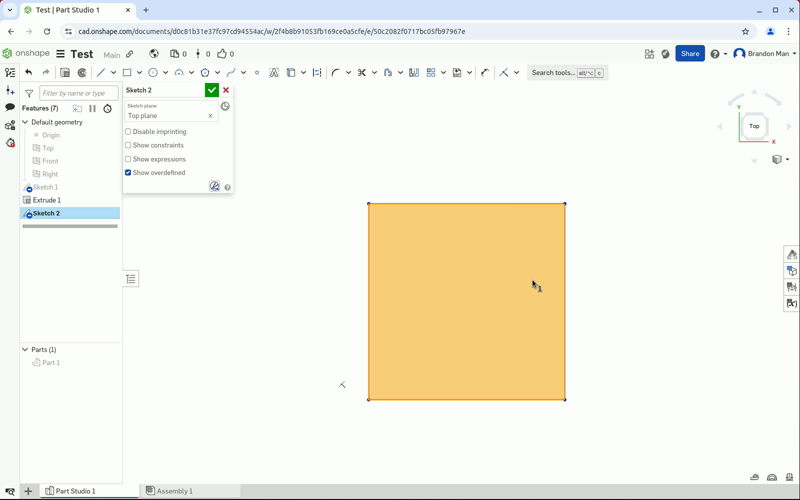
scroll(-6)
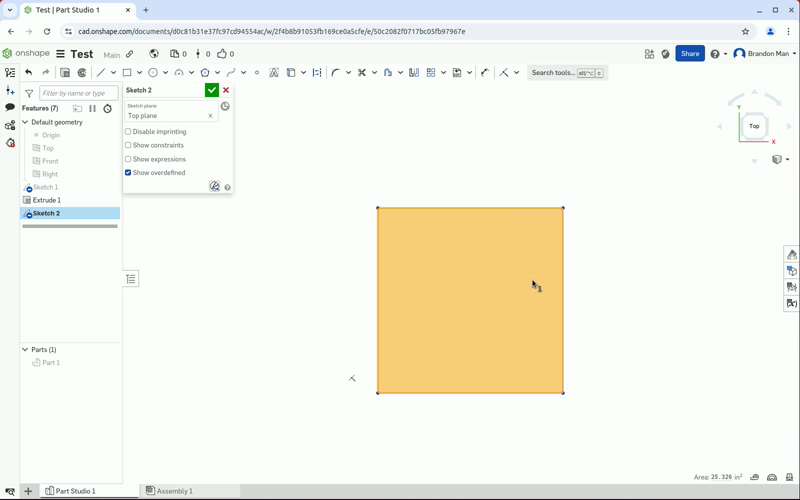
scroll(-6)
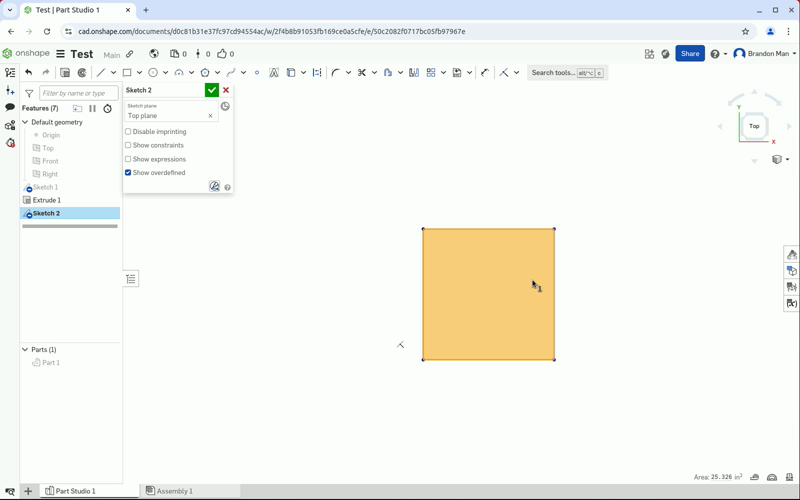
scroll(-6)
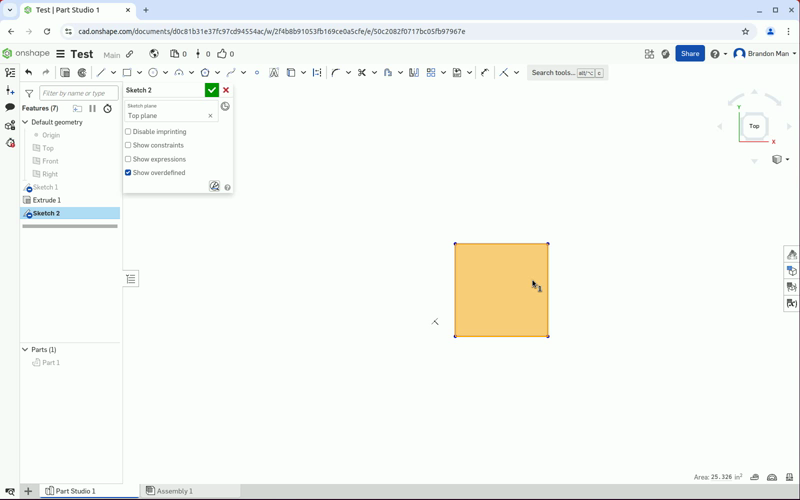
scroll(-6)
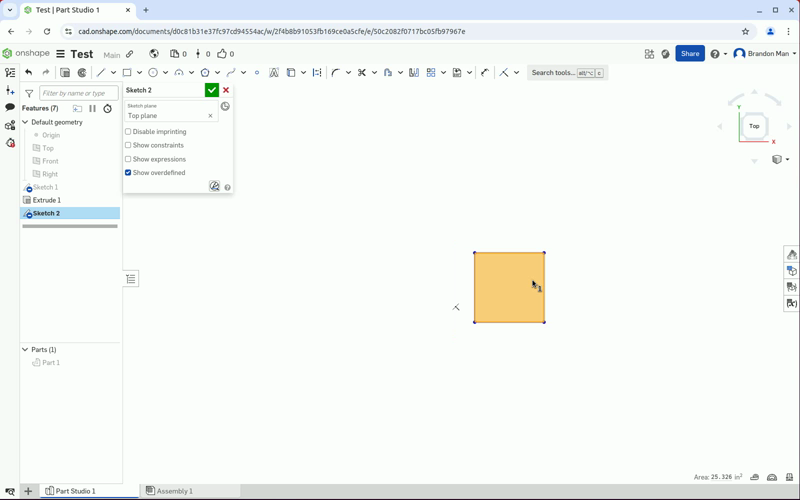
scroll(-6)
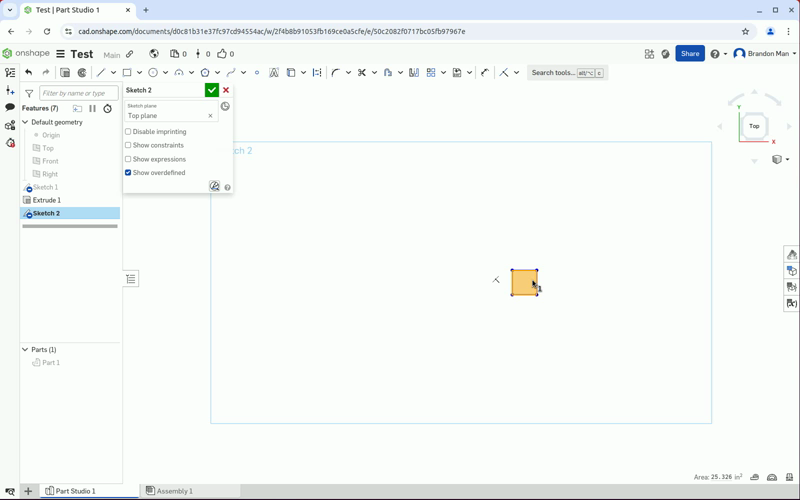
mouse_move(73, 352)
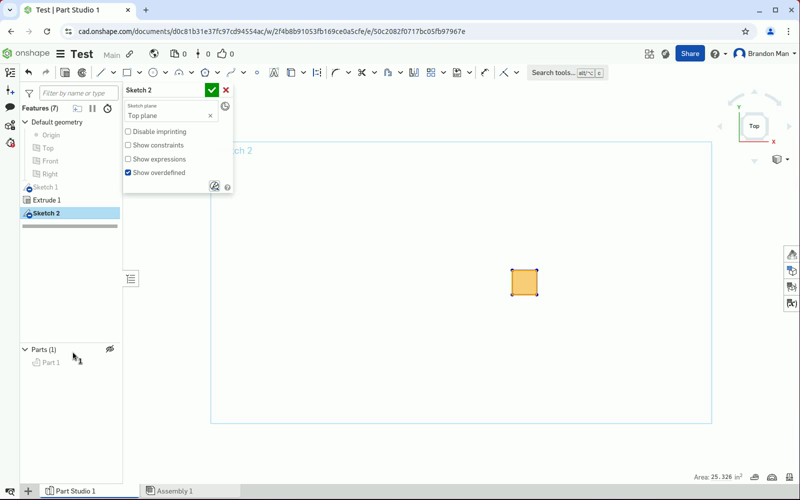
key(shift+y)
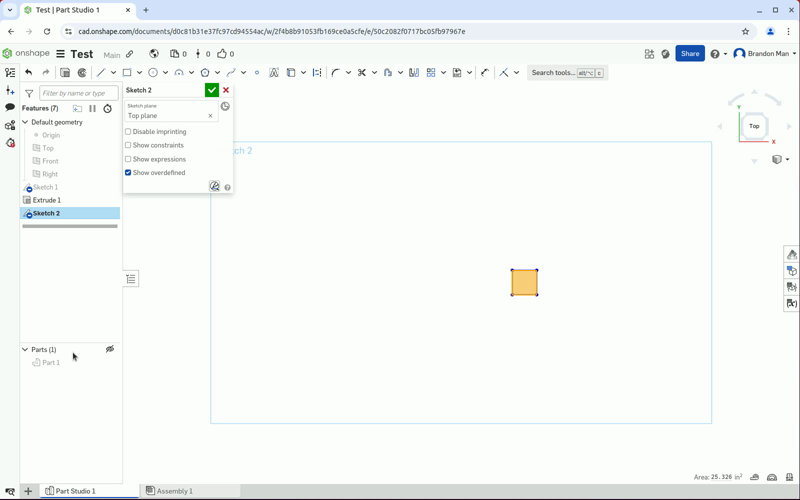
key(shift+e)
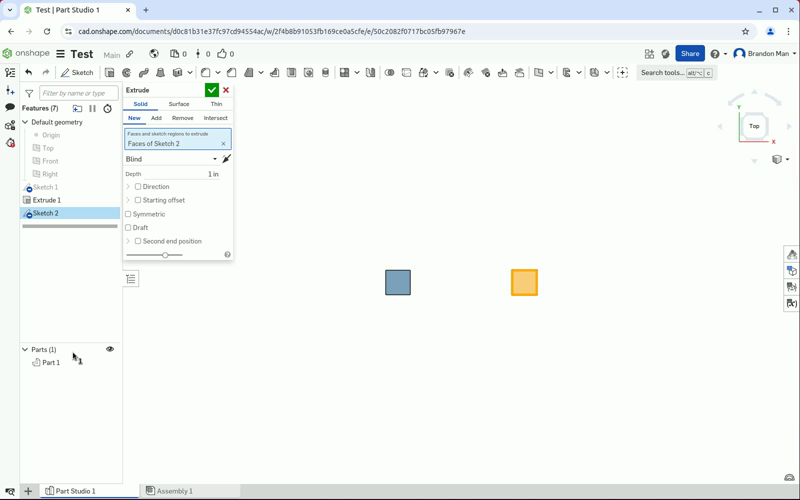
mouse_move(143, 106)
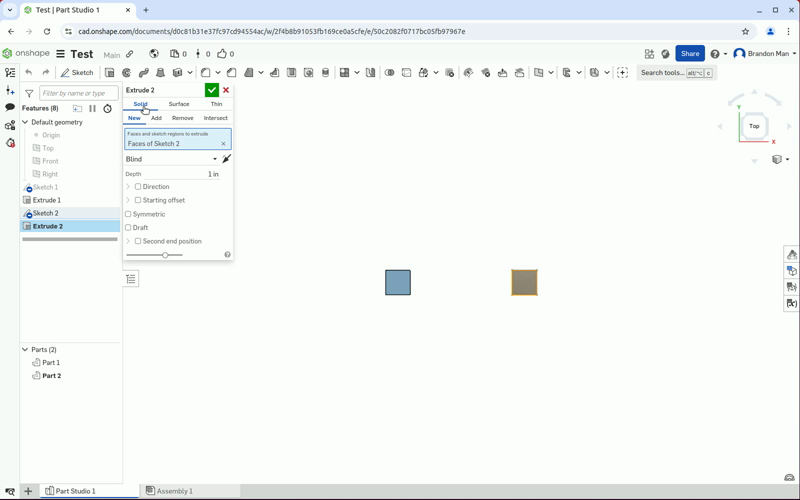
click(143, 106)
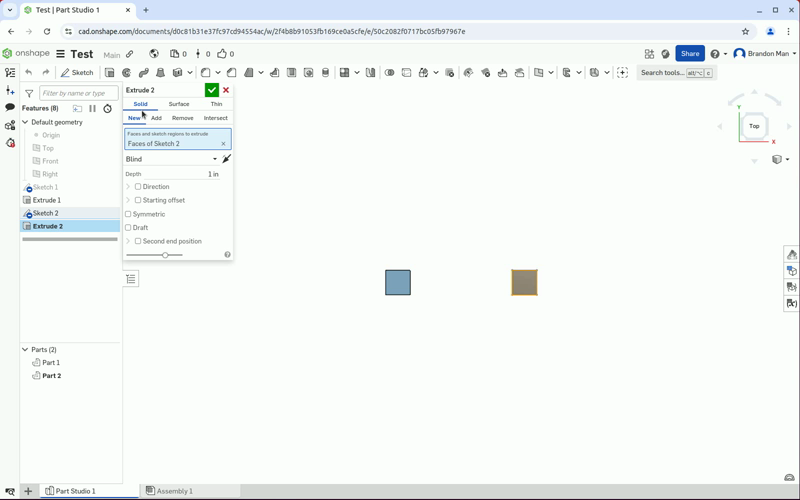
mouse_move(137, 120)
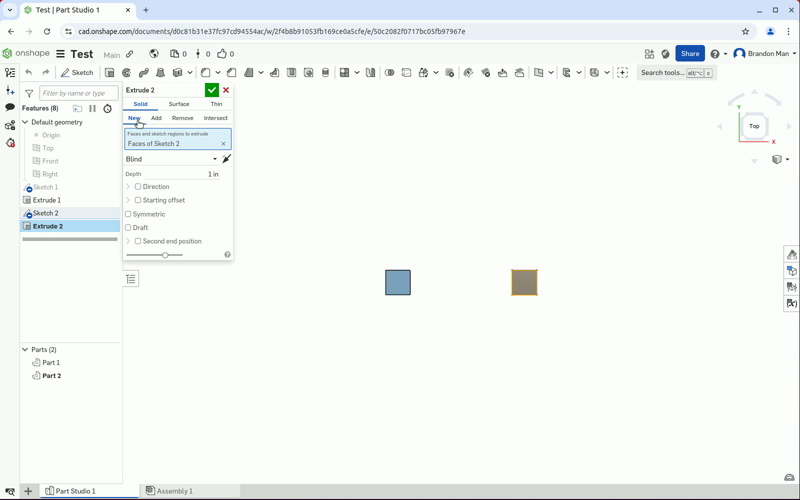
click(137, 120)
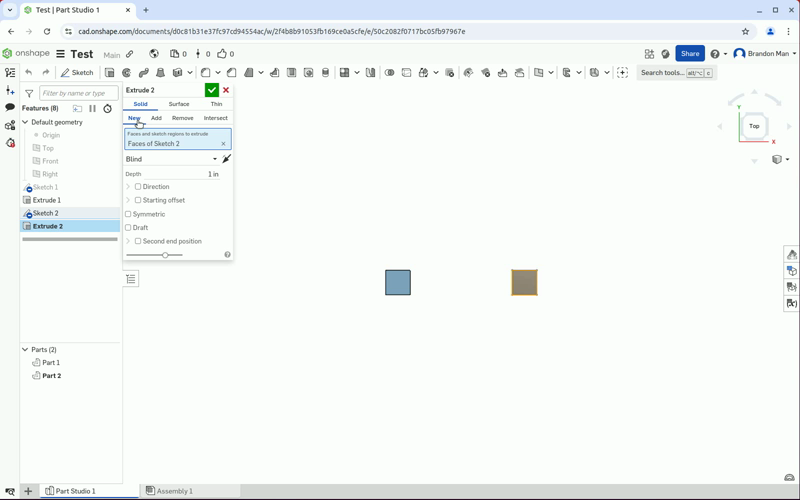
key(tab, 4)
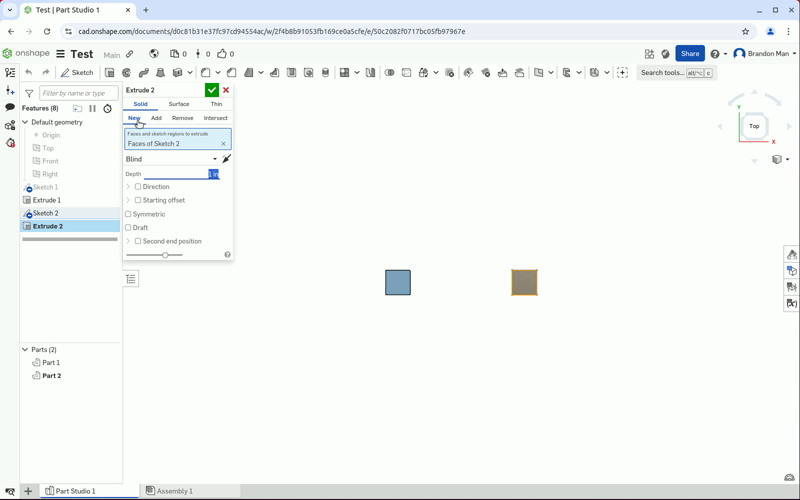
text(23.108)
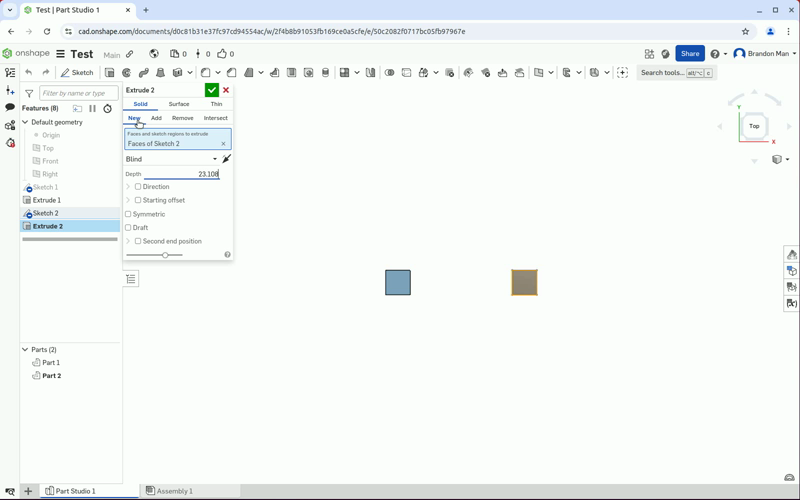
key(enter)
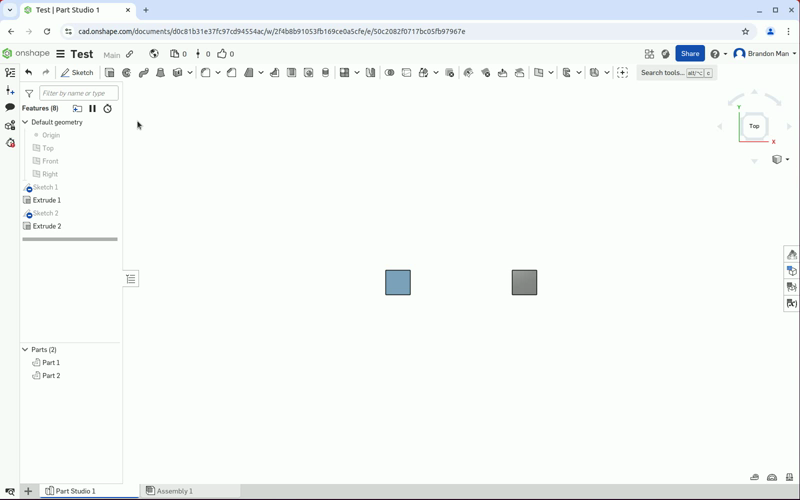
key(shift+h)
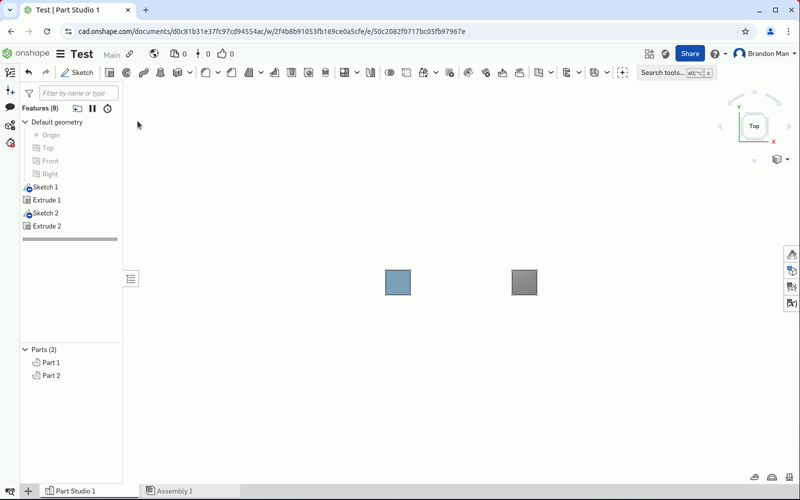
key(shift+h)
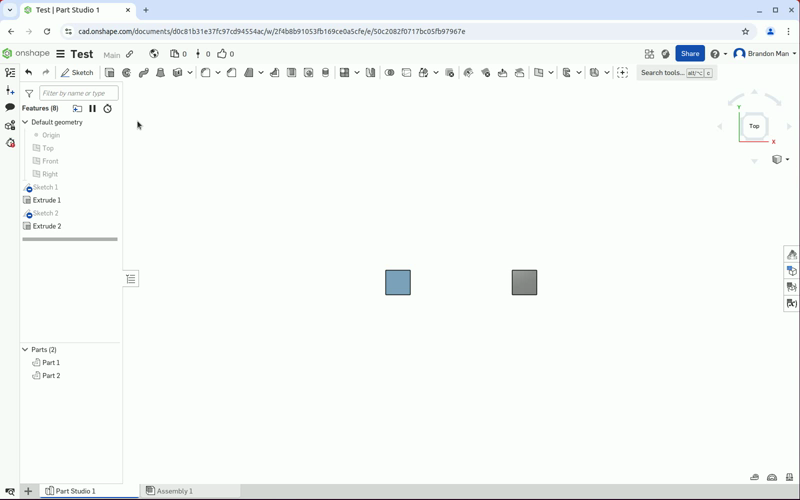
mouse_move(73, 189)
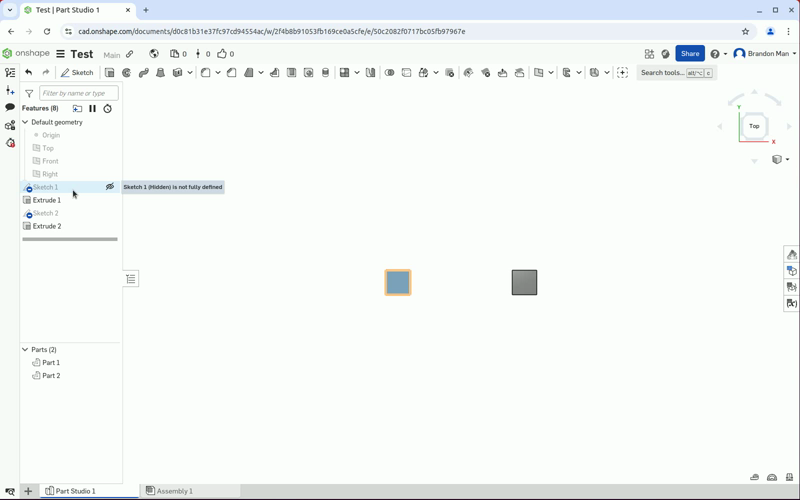
click(73, 189)
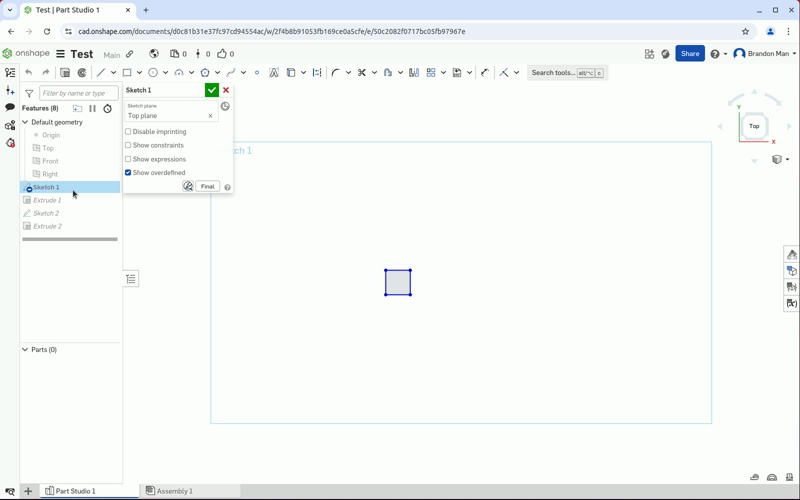
mouse_move(229, 92)
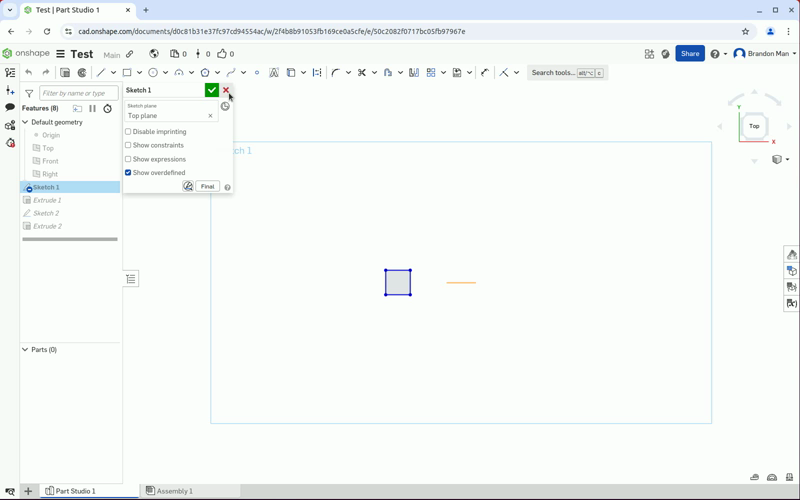
click(229, 92)
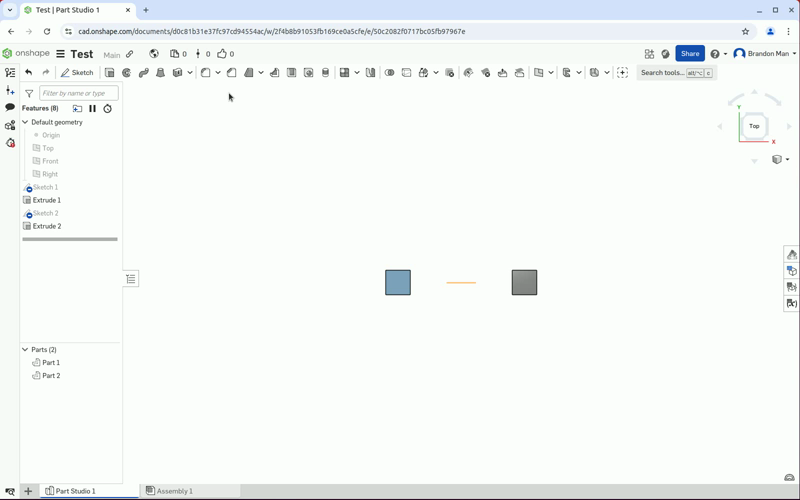
mouse_move(73, 352)
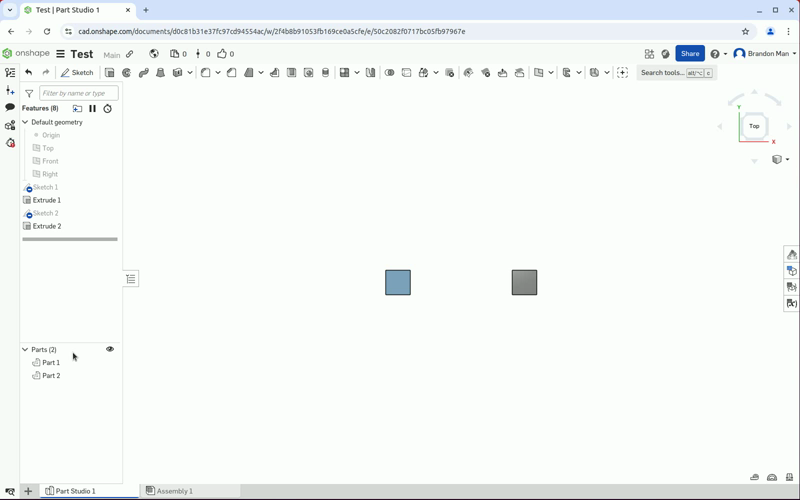
key(y)
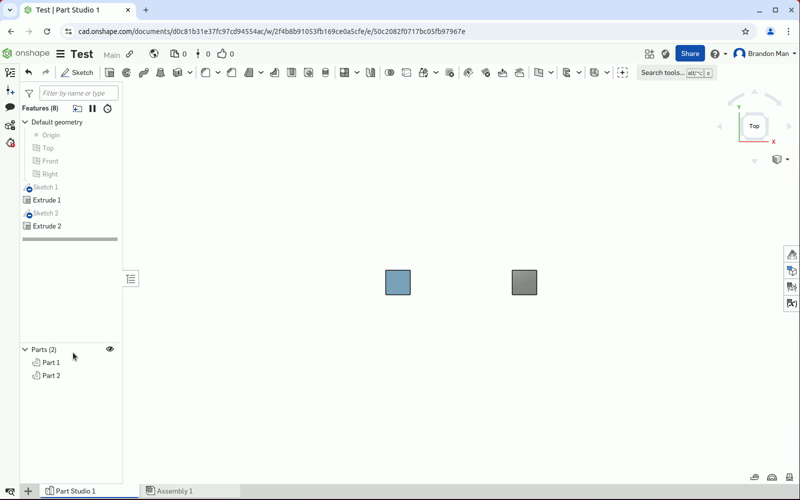
key(shift+p)
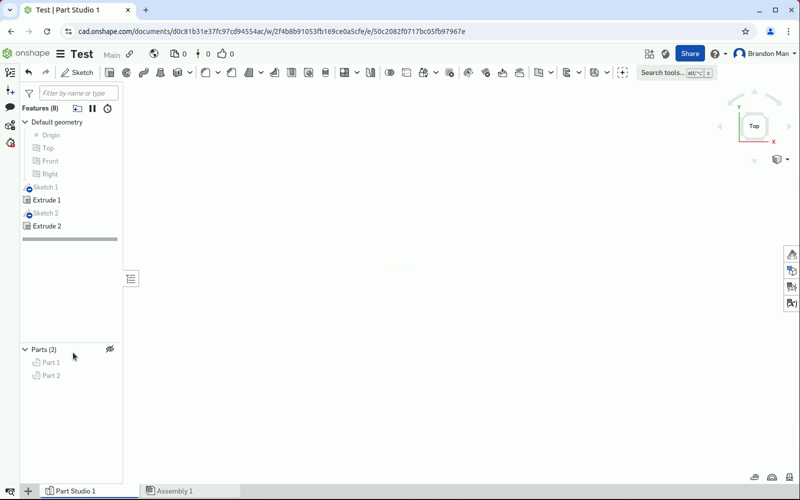
key(space)
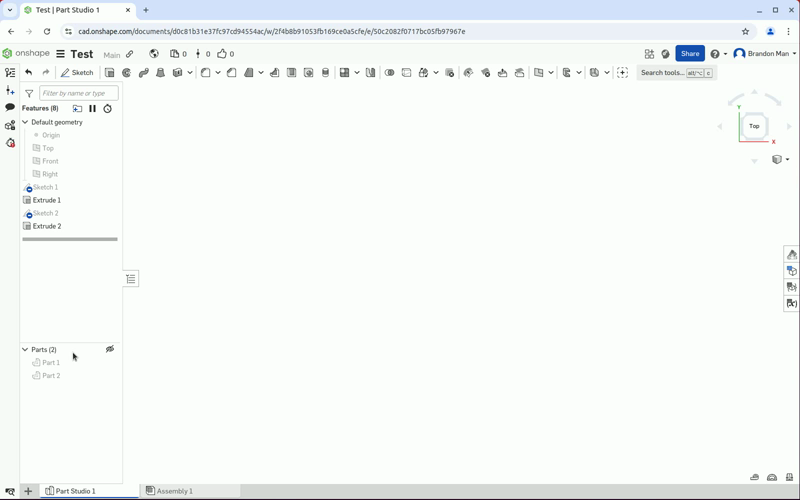
key_down(shift)
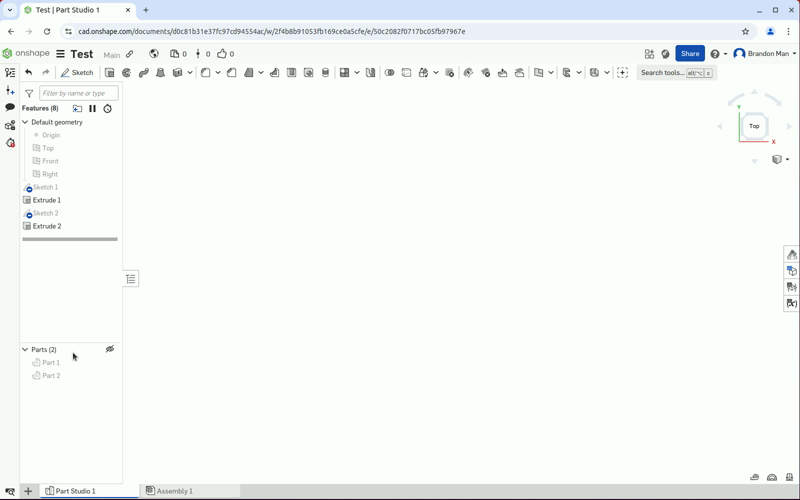
key(up)
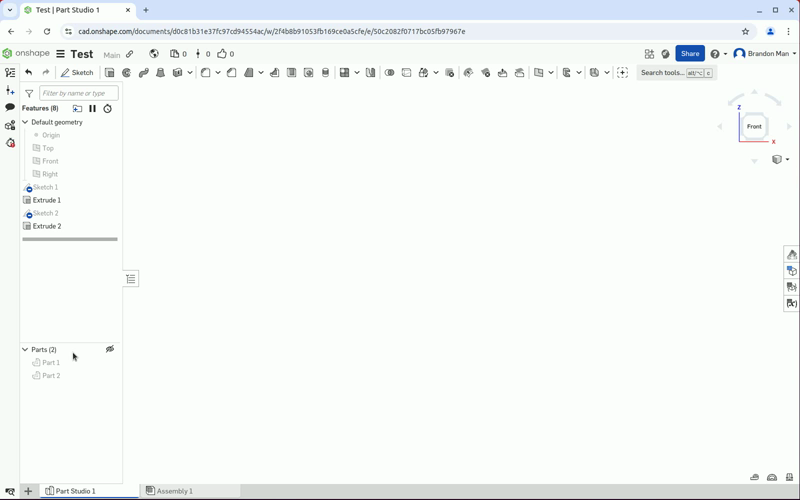
key_up(shift)
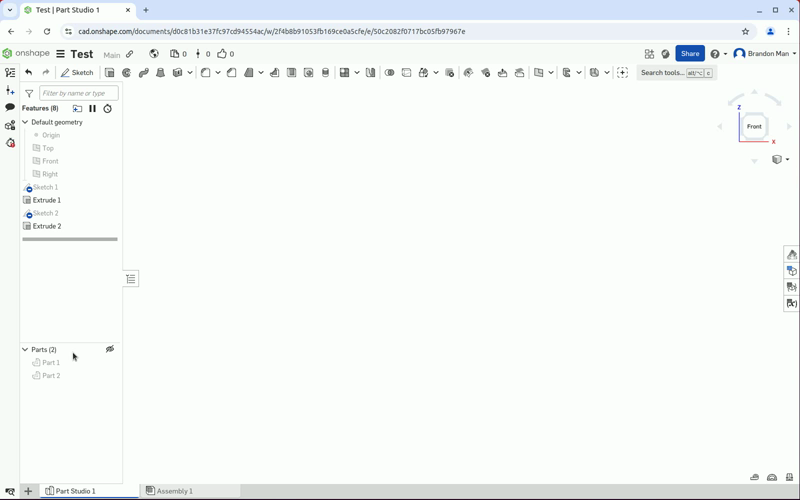
key(space)
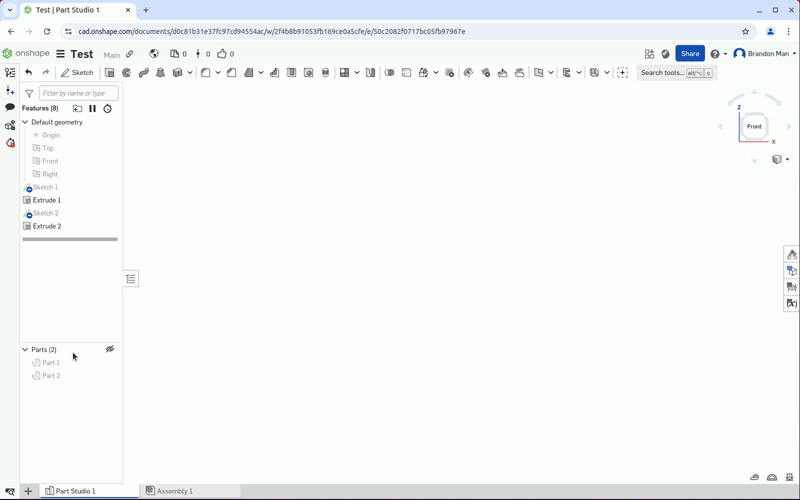
key_down(shift)
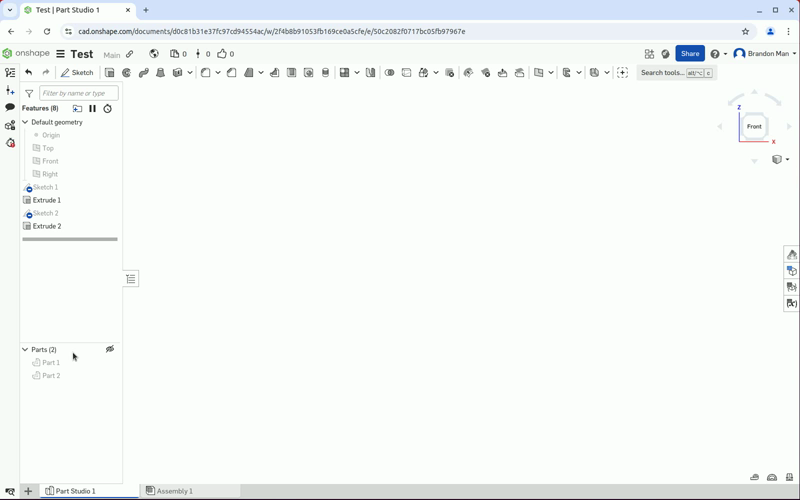
key(left)
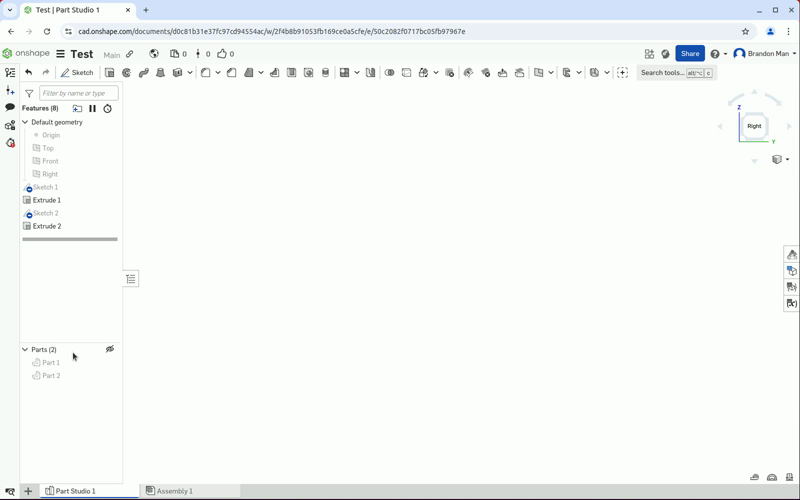
key_up(shift)
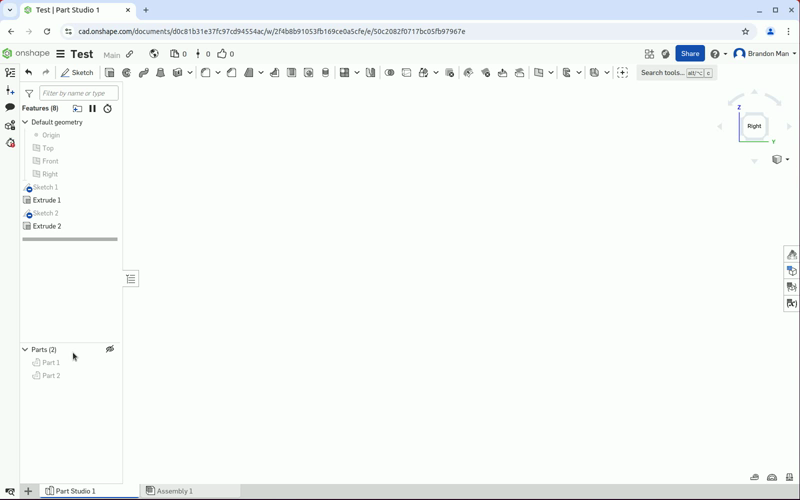
mouse_move(73, 352)
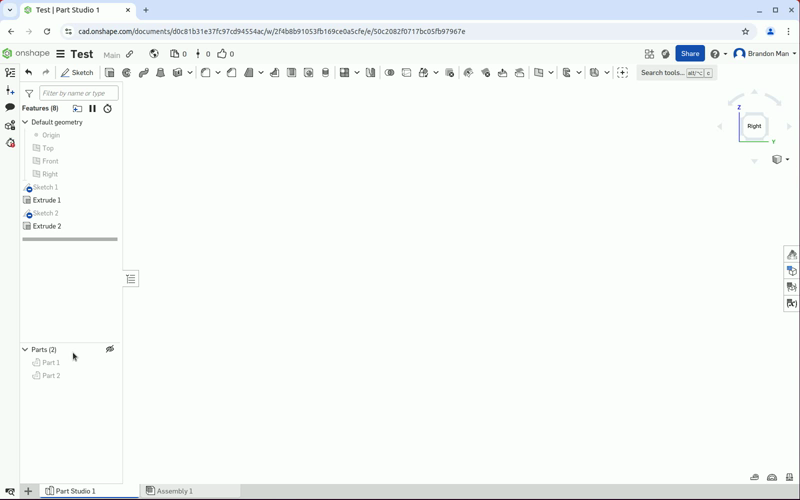
key(shift+y)
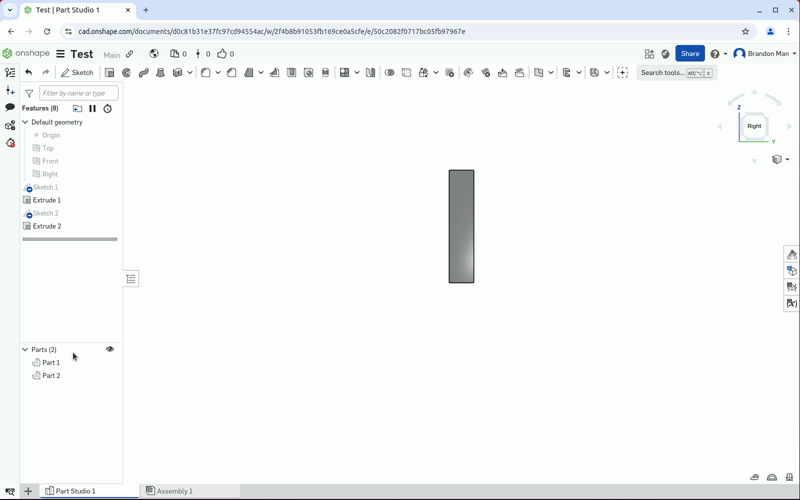
mouse_move(541, 75)
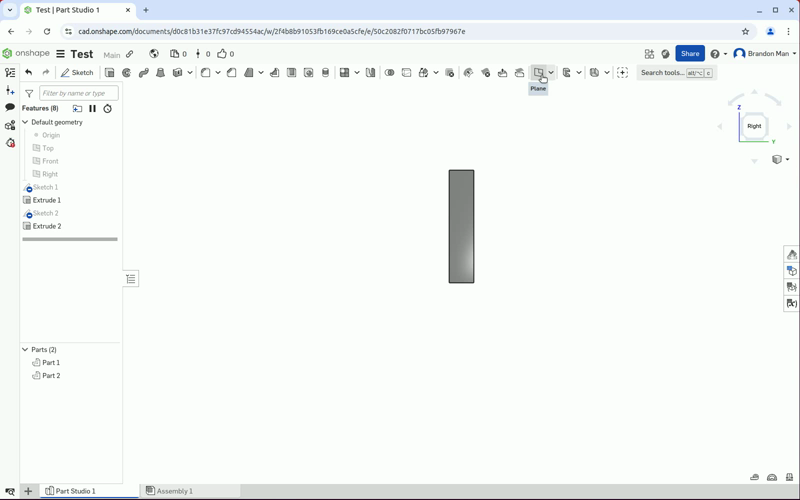
click(541, 75)
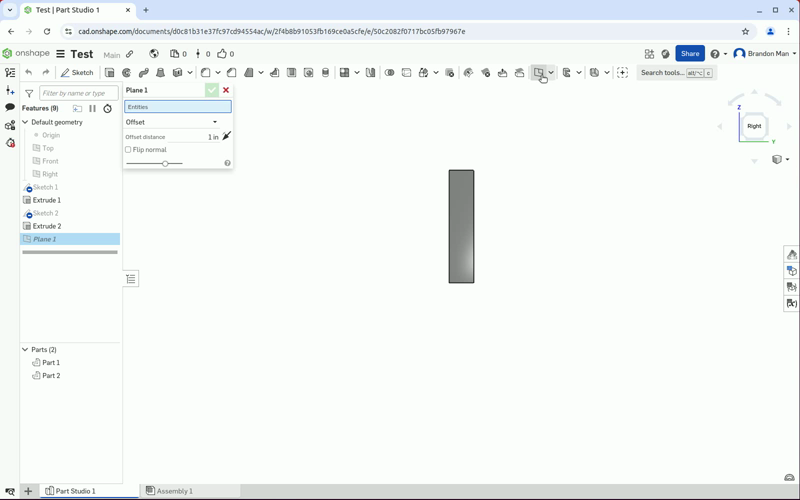
mouse_move(73, 176)
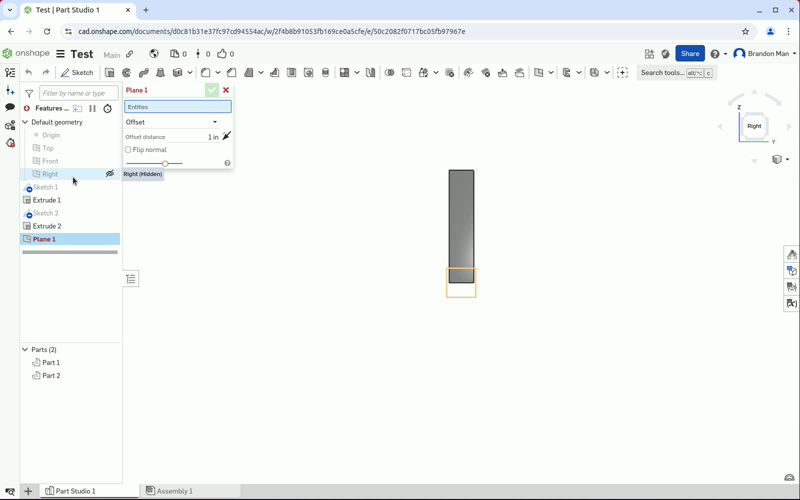
click(73, 176)
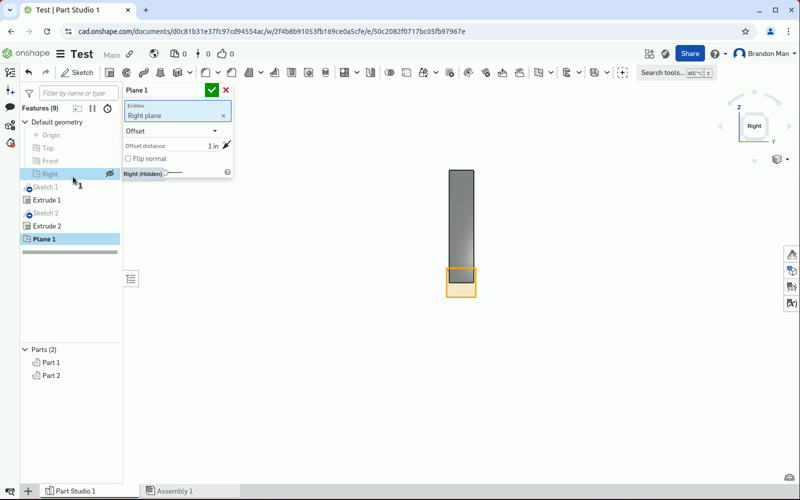
key(tab, 2)
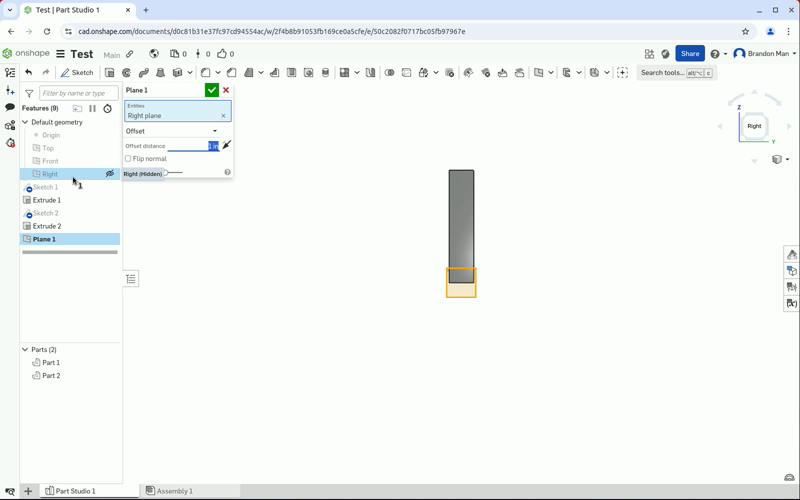
text(15.405)
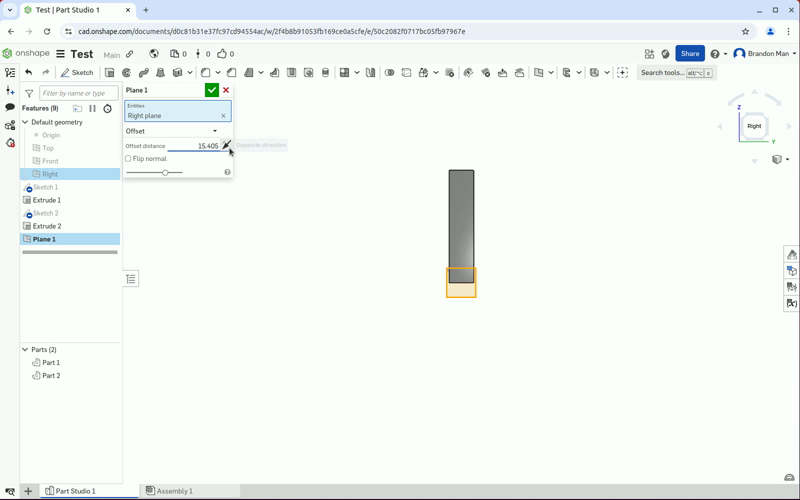
mouse_move(229, 147)
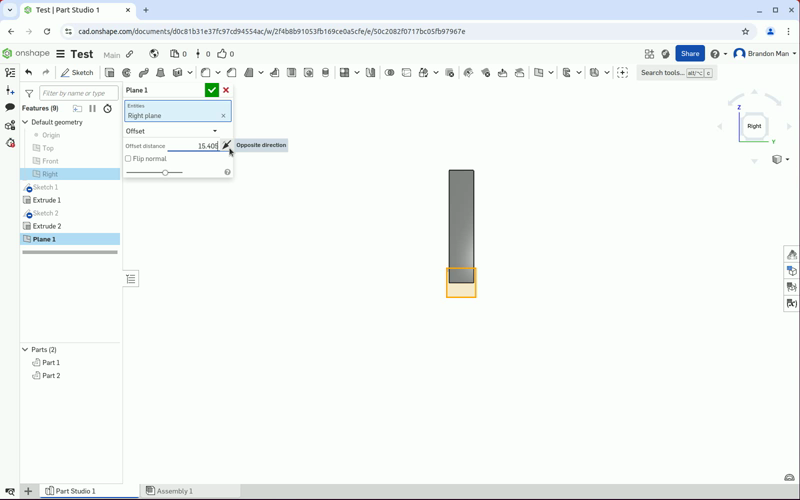
click(229, 147)
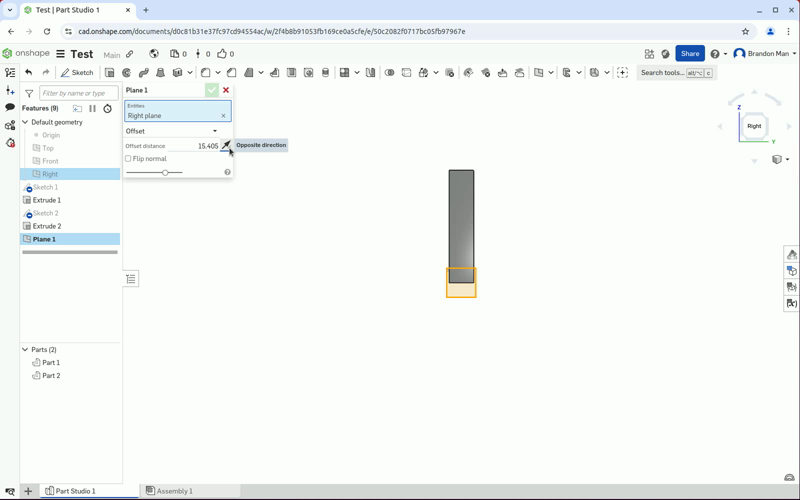
key(enter, 2)
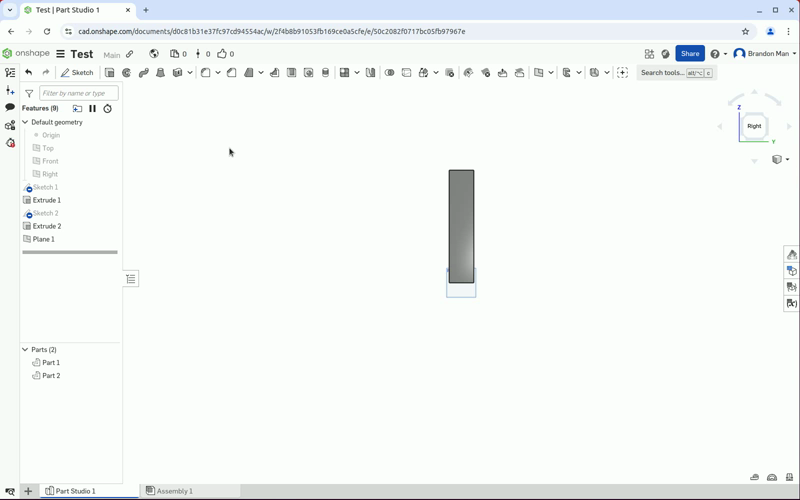
key(shift+s)
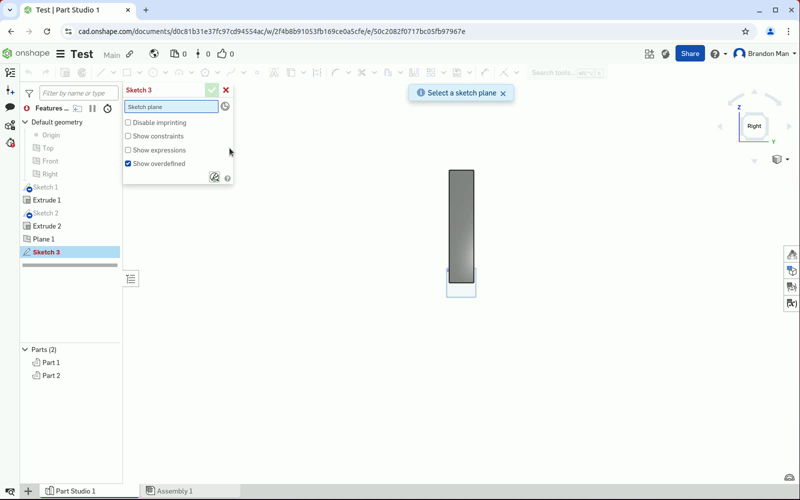
mouse_move(73, 241)
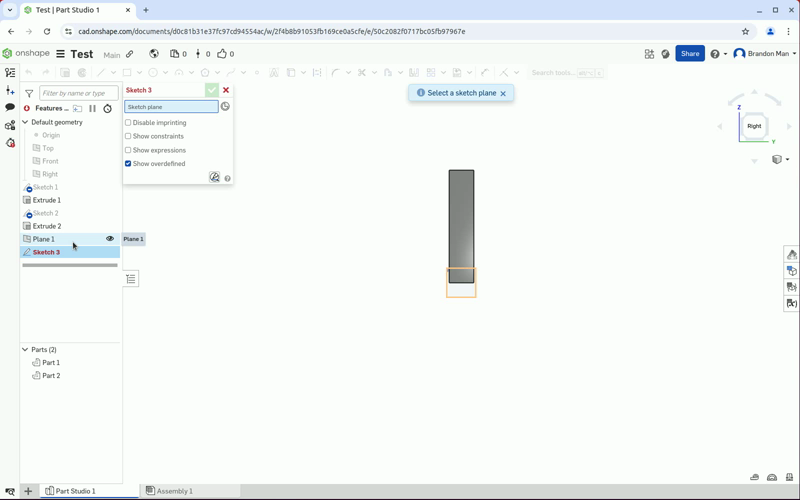
click(73, 241)
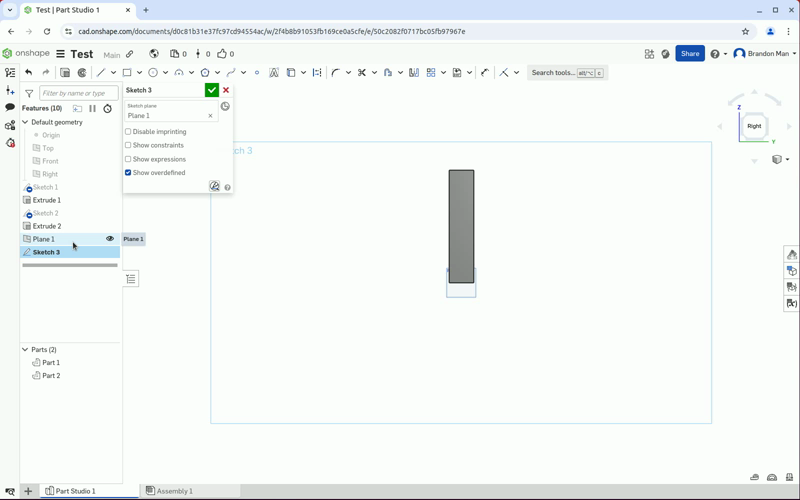
mouse_move(73, 352)
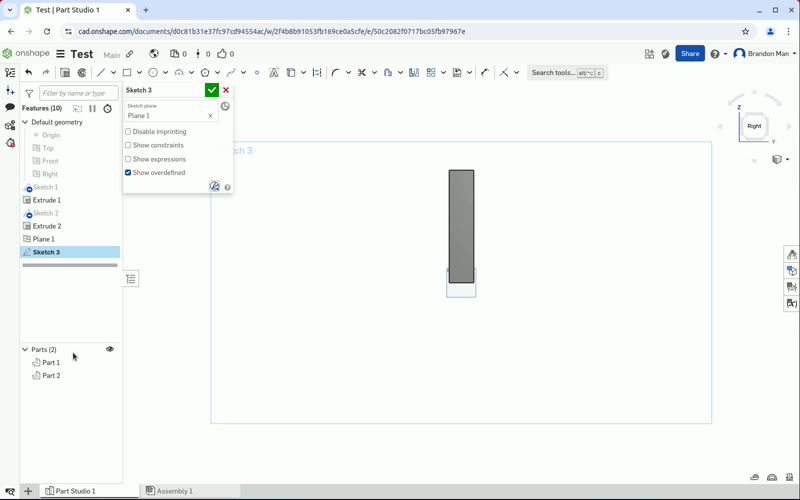
key(y)
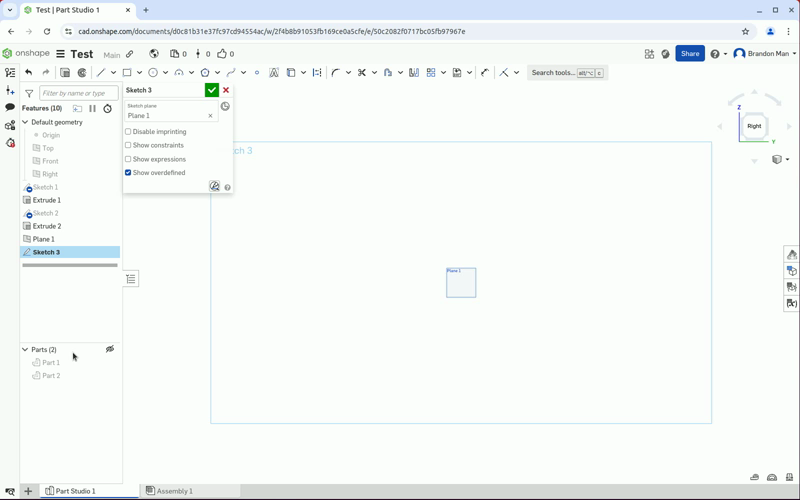
key(c)
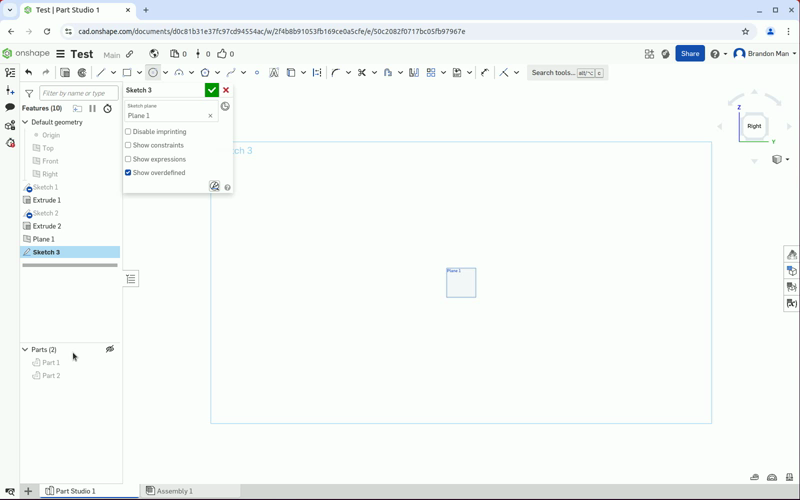
key_down(shift)
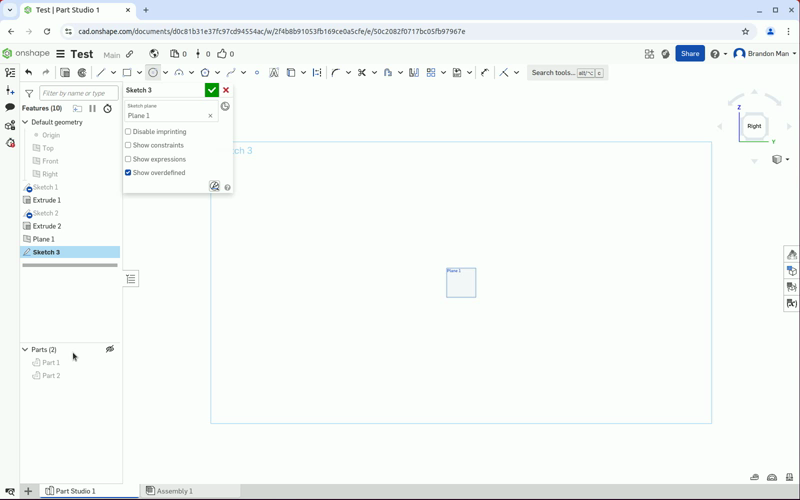
mouse_move(461, 180)
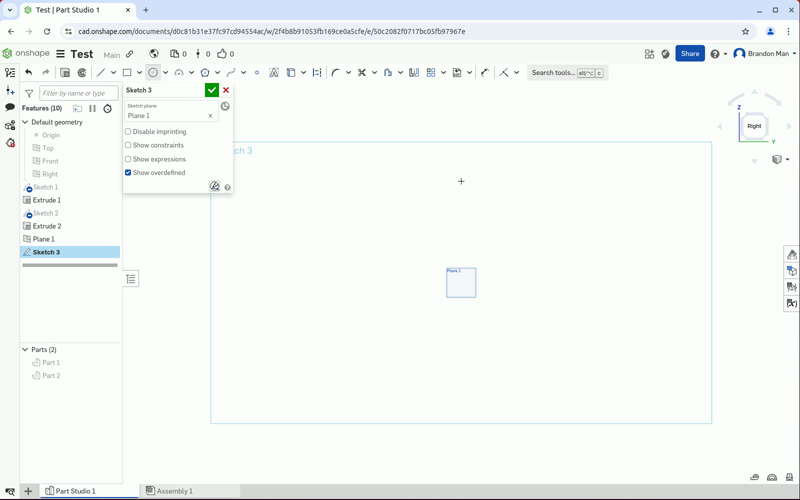
click(461, 180)
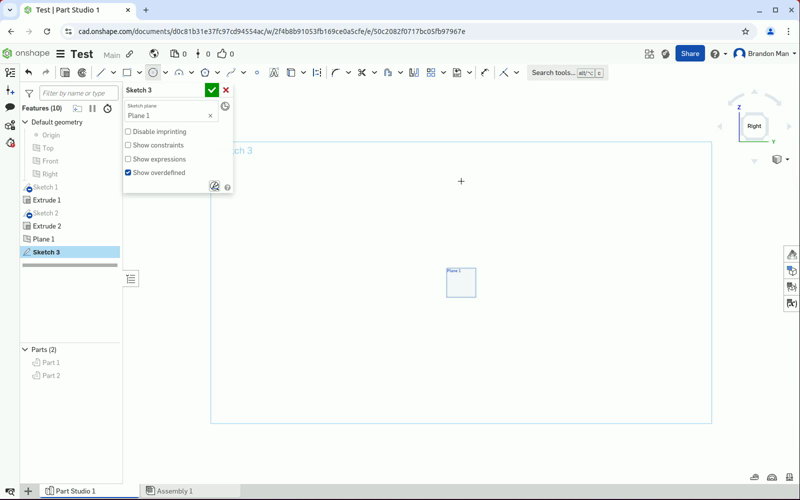
key_up(shift)
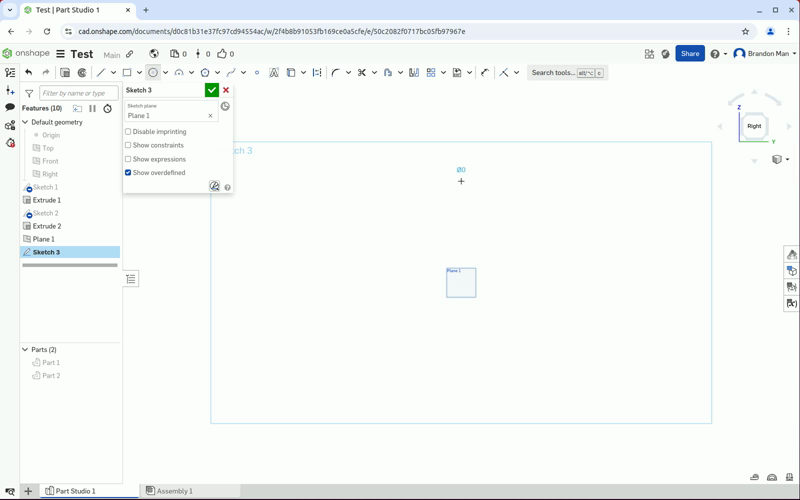
mouse_move(468, 180)
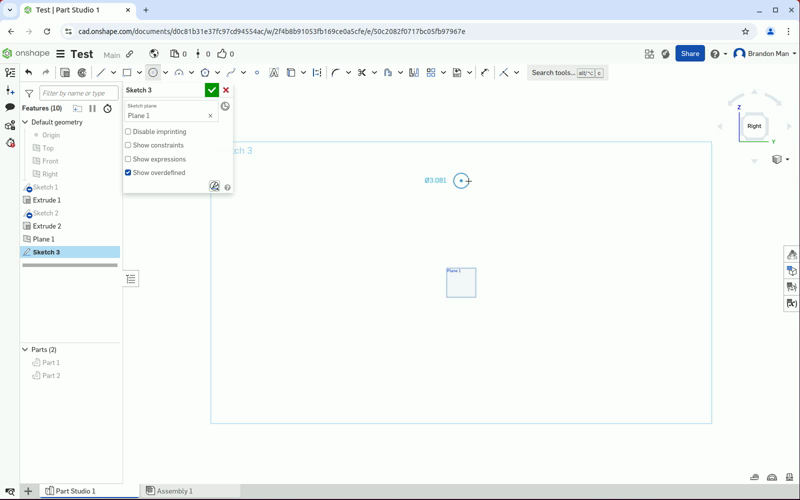
click(468, 180)
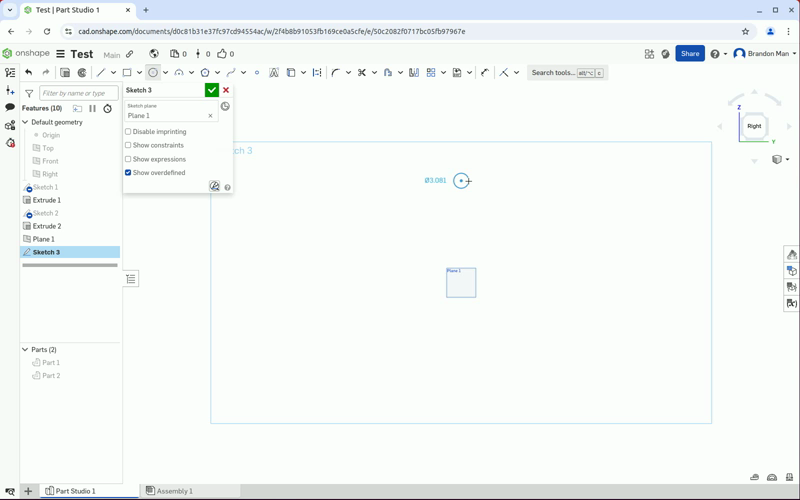
key(esc)
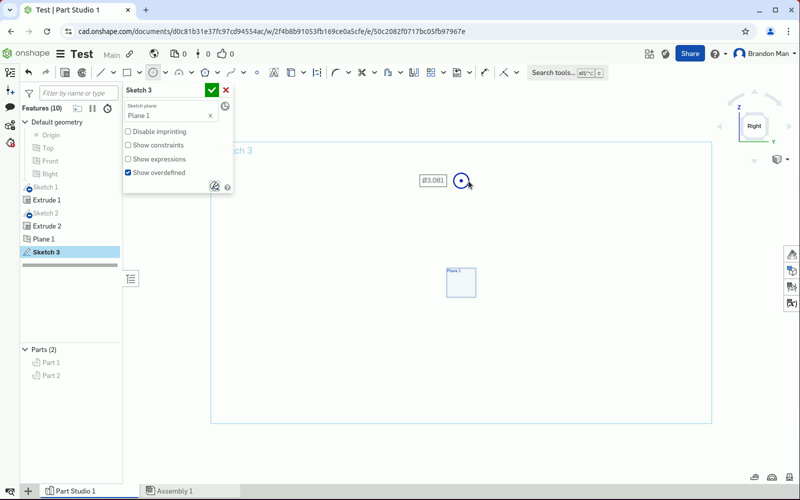
mouse_move(464, 182)
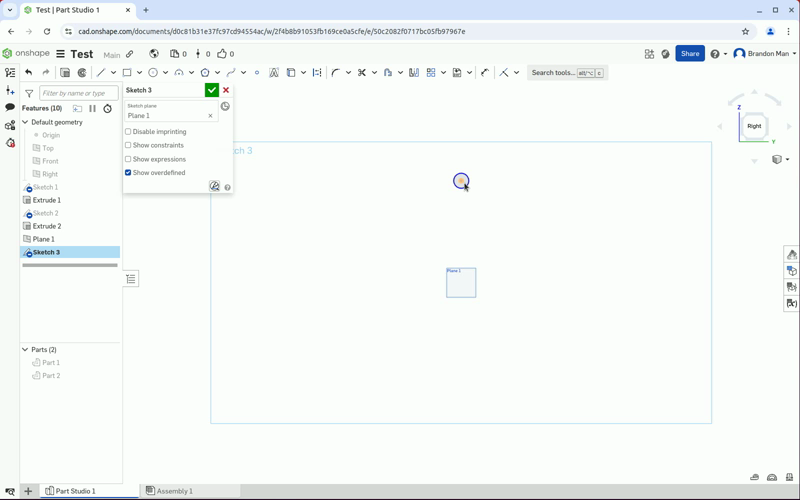
scroll(6)
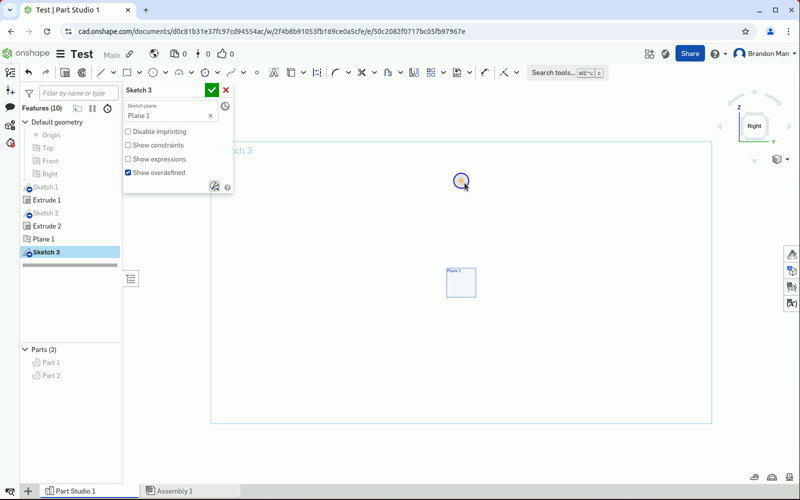
scroll(6)
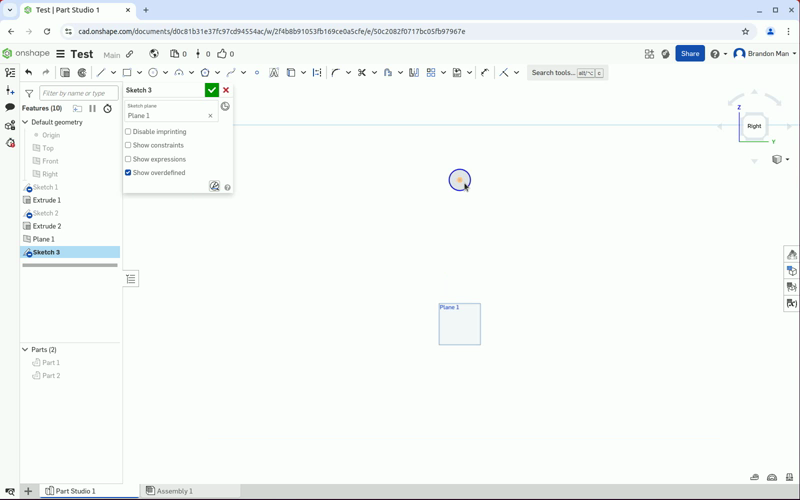
scroll(6)
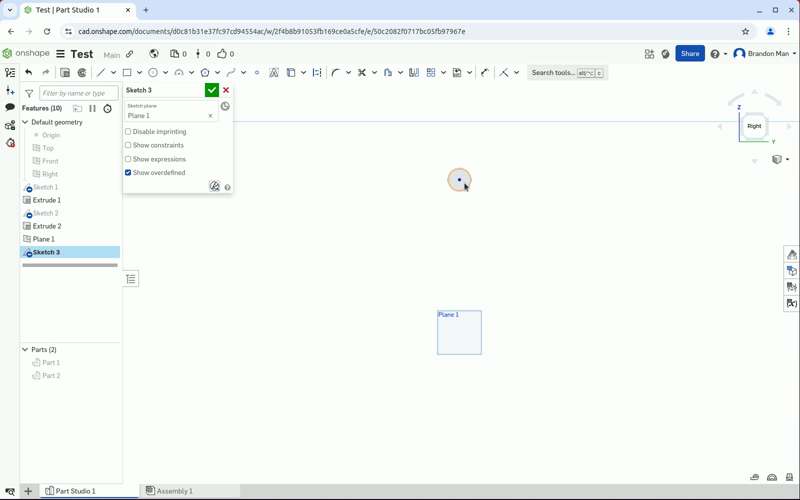
scroll(6)
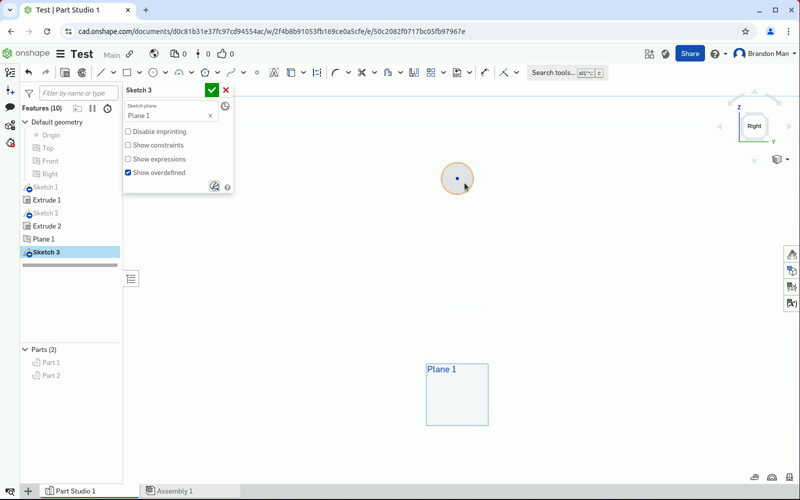
scroll(6)
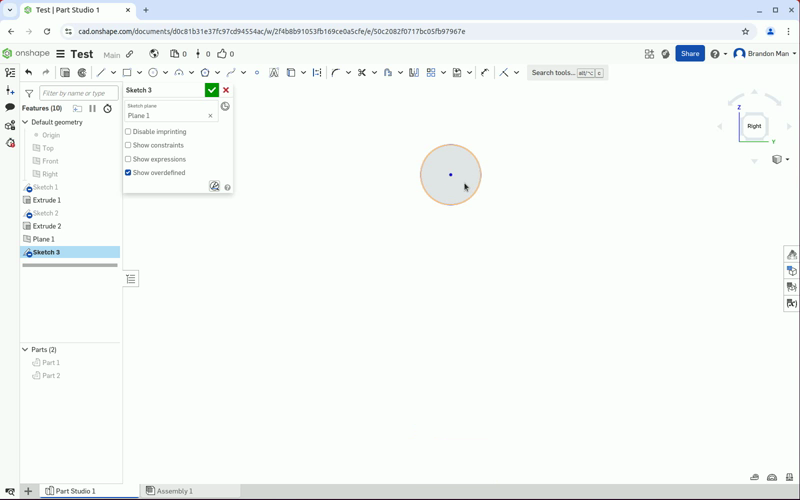
scroll(6)
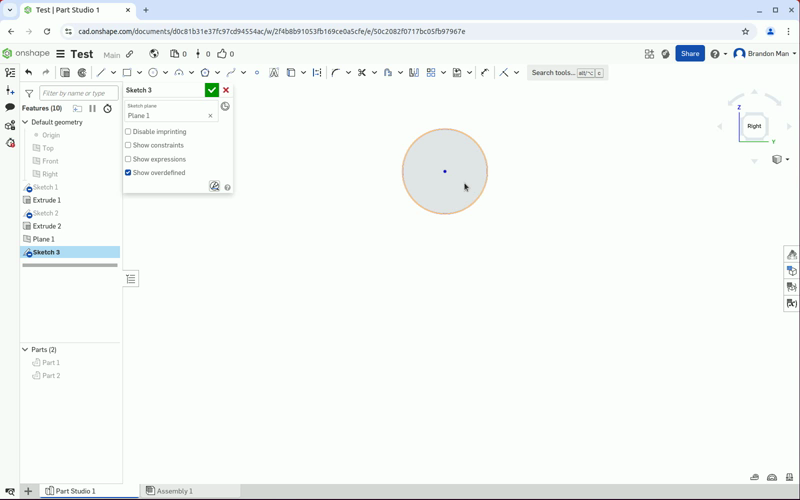
scroll(6)
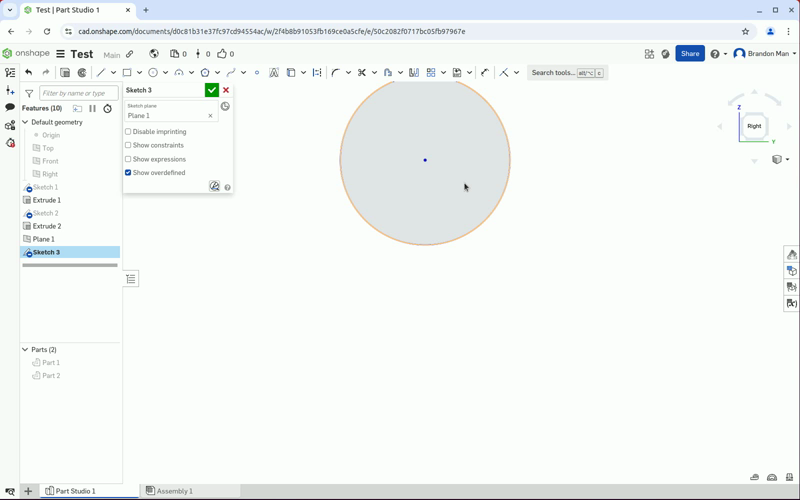
click(464, 182)
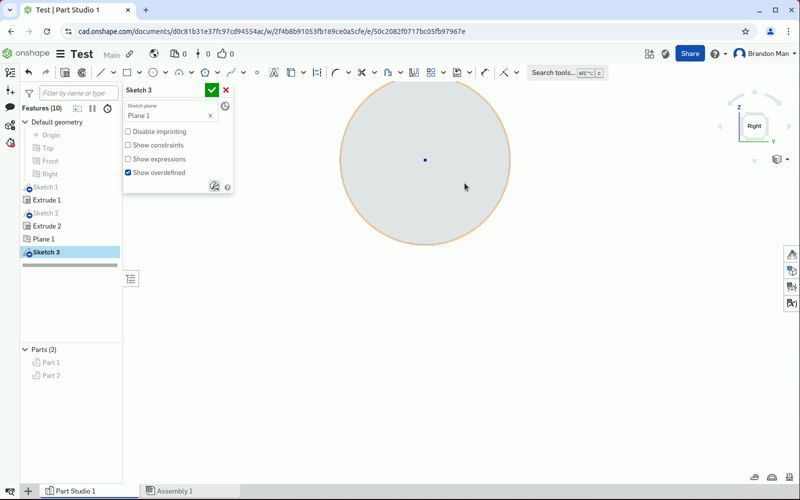
scroll(-6)
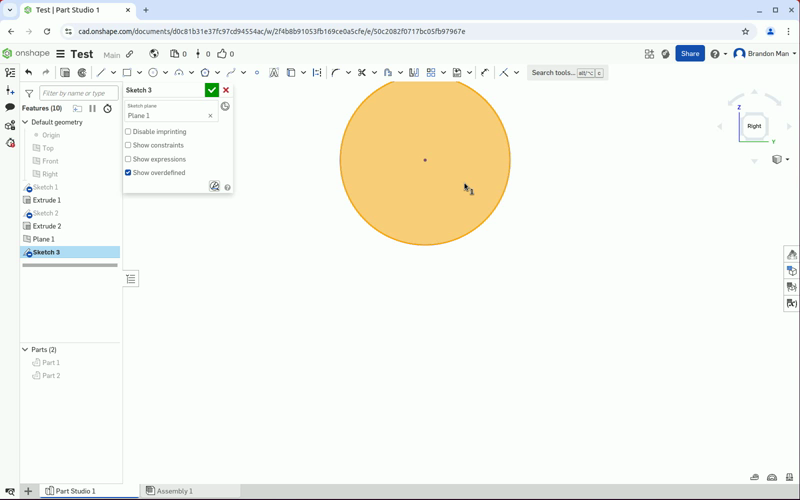
scroll(-6)
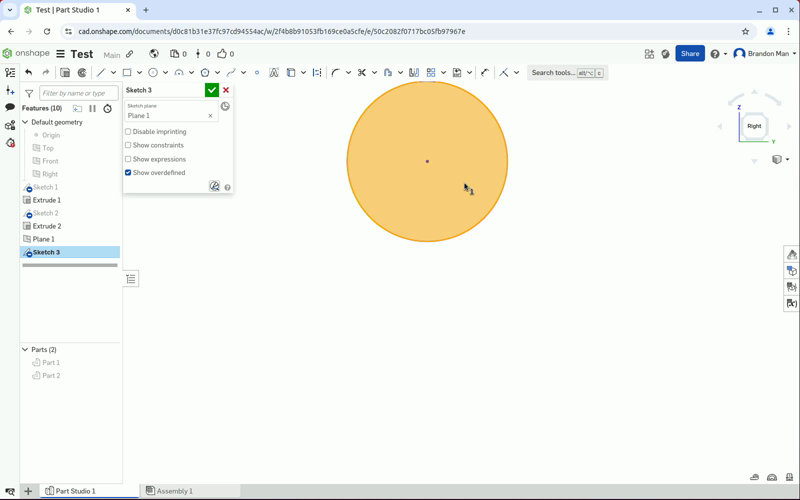
scroll(-6)
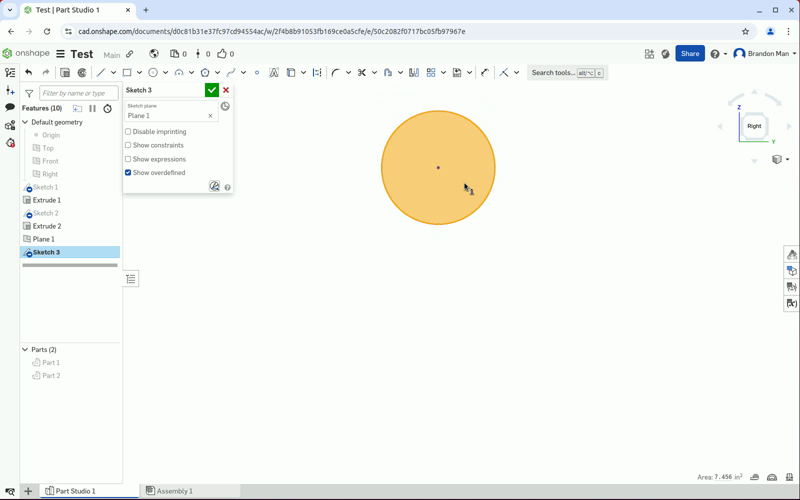
scroll(-6)
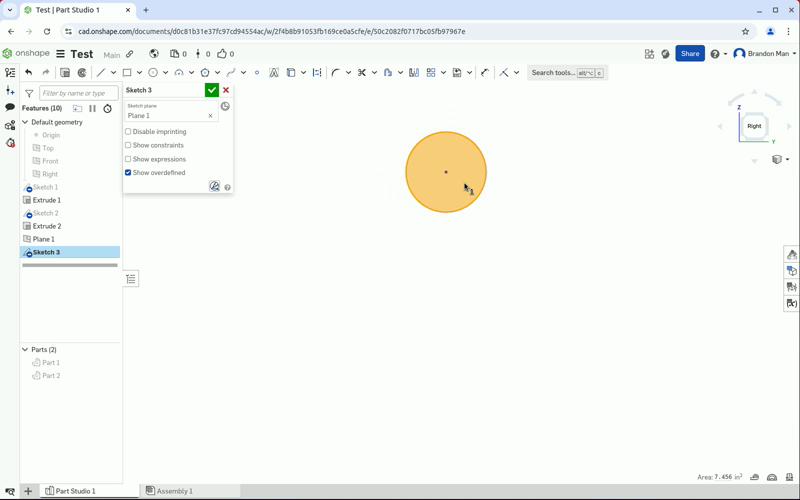
scroll(-6)
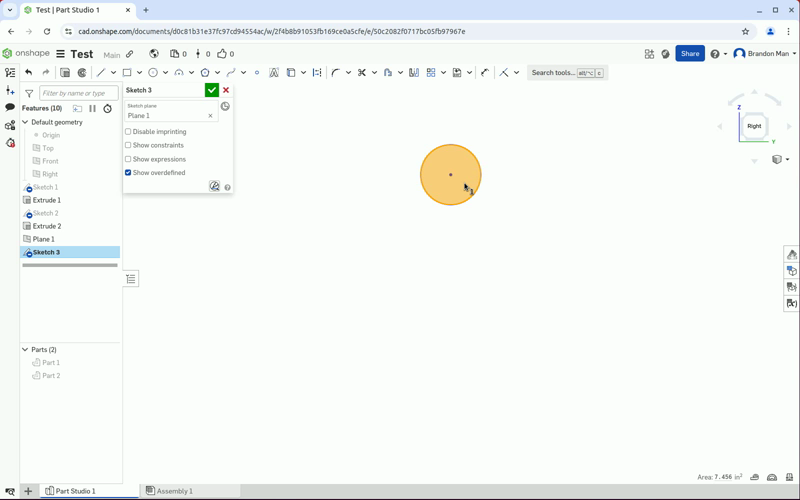
scroll(-6)
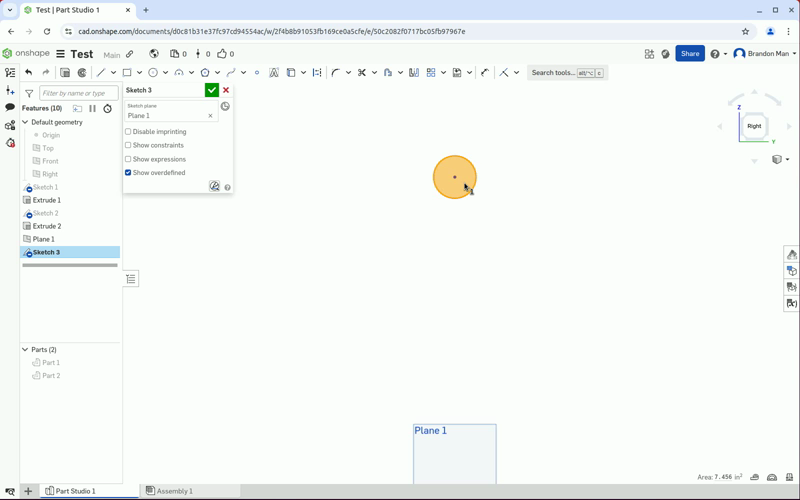
scroll(-6)
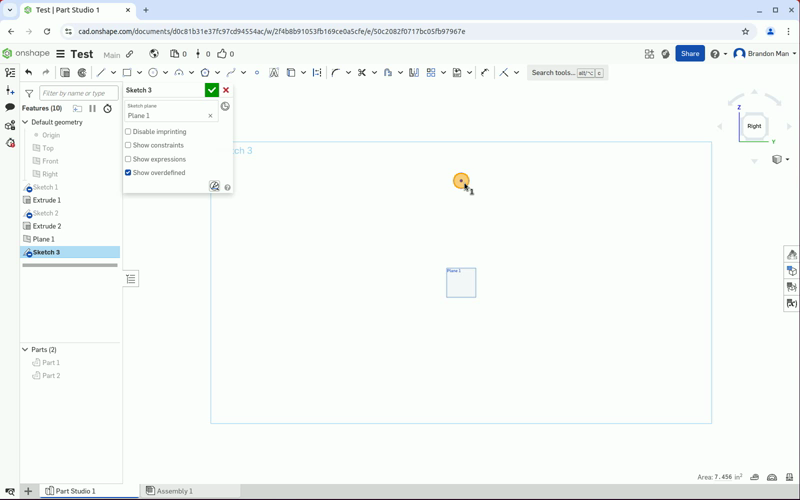
mouse_move(73, 352)
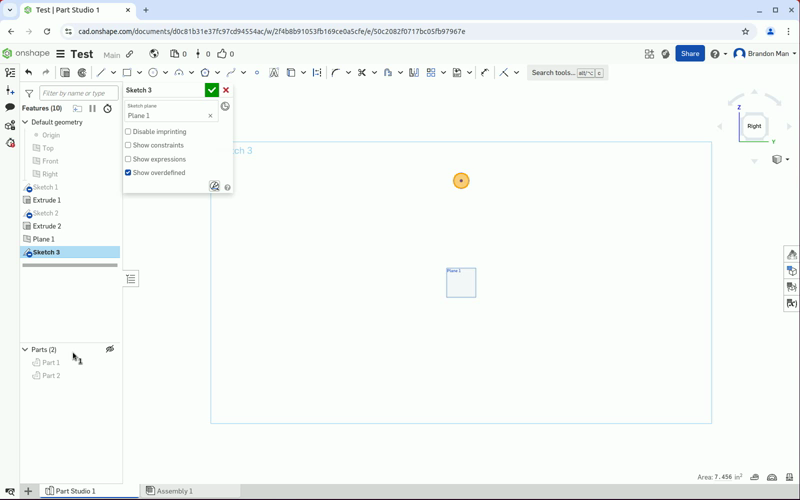
key(shift+y)
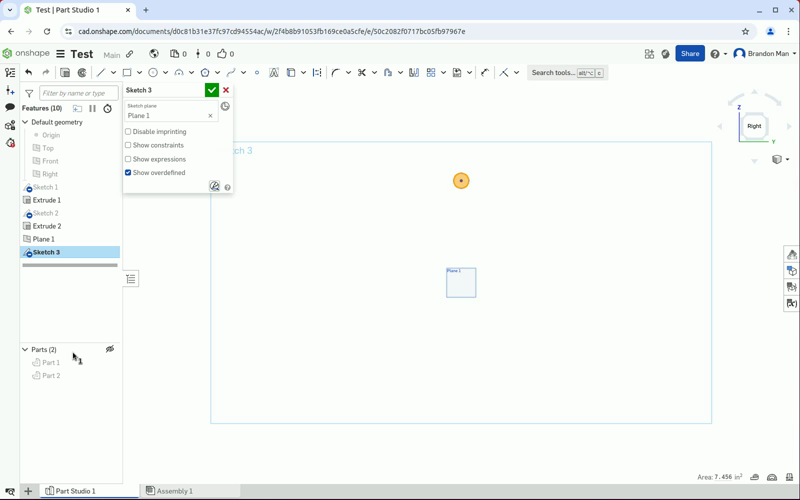
key(shift+e)
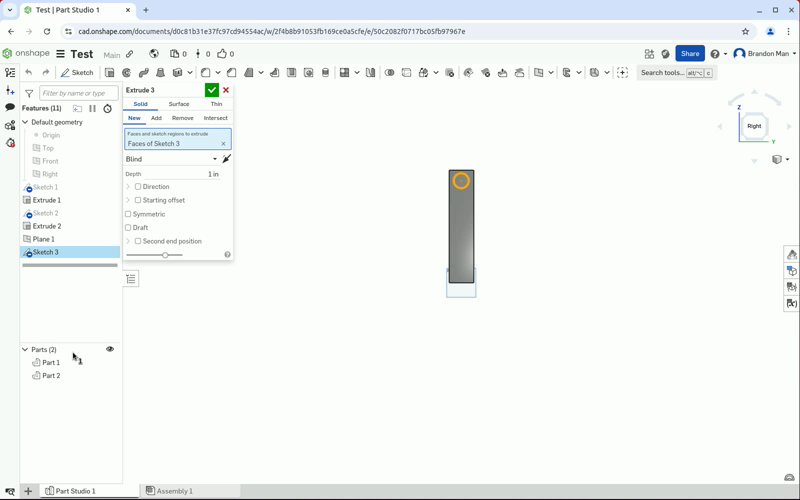
mouse_move(143, 106)
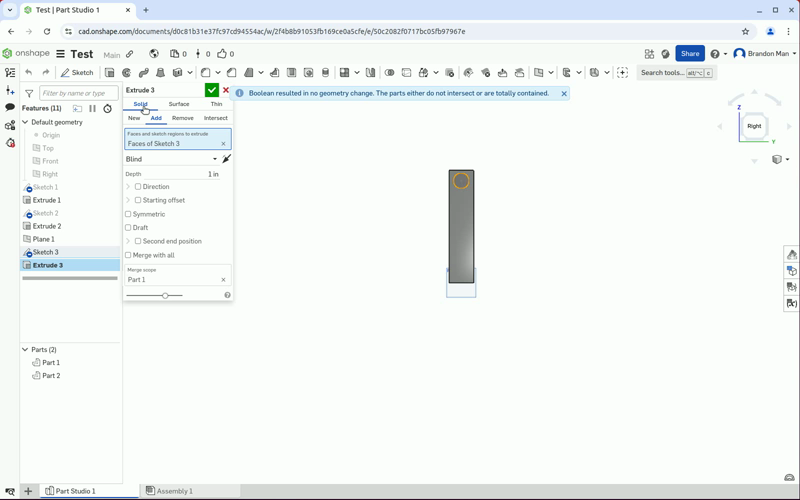
click(143, 106)
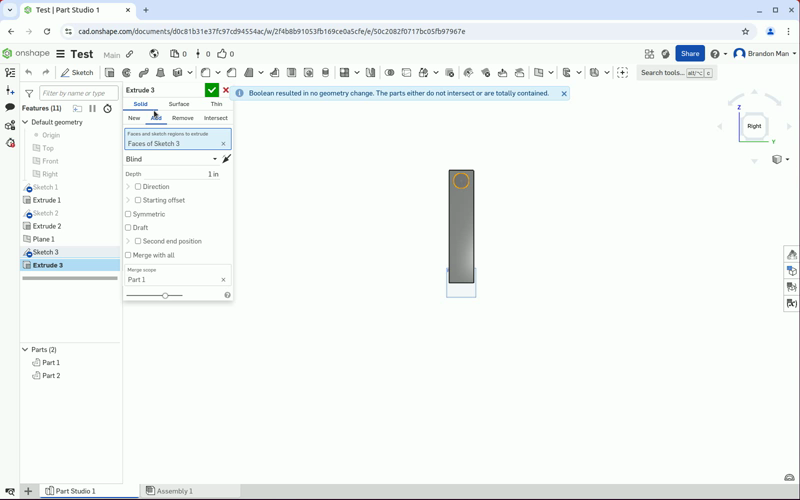
mouse_move(186, 120)
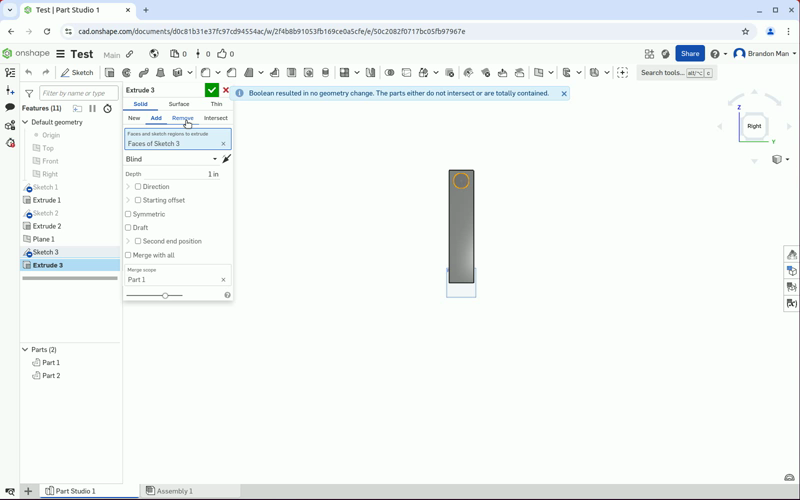
click(186, 120)
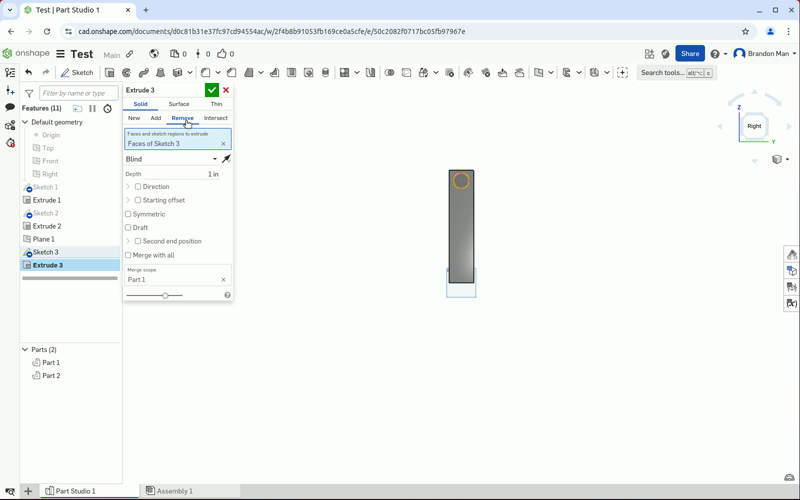
key(tab, 4)
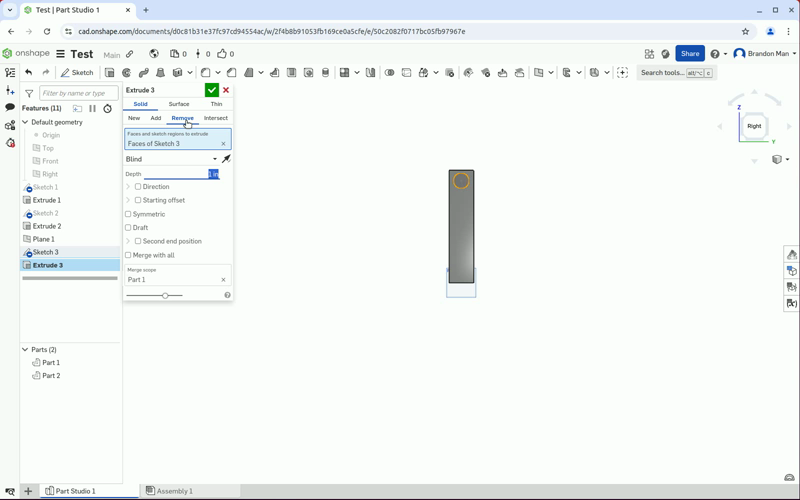
text(4.814)
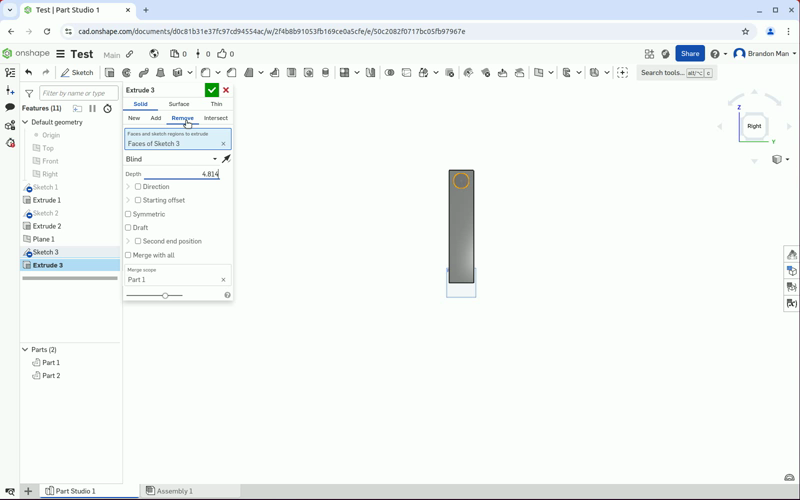
key(tab, 6)
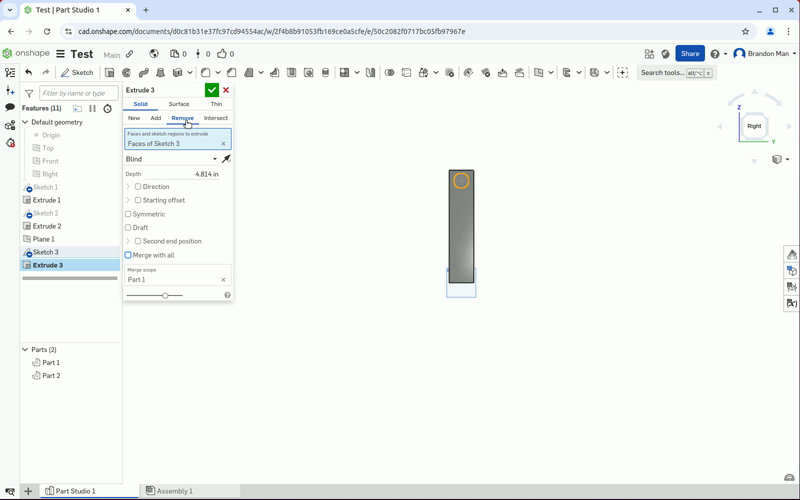
key(space)
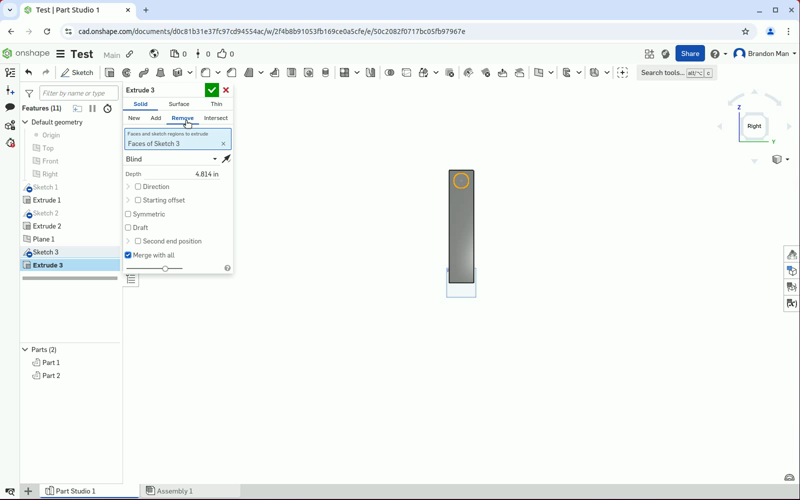
key(enter)
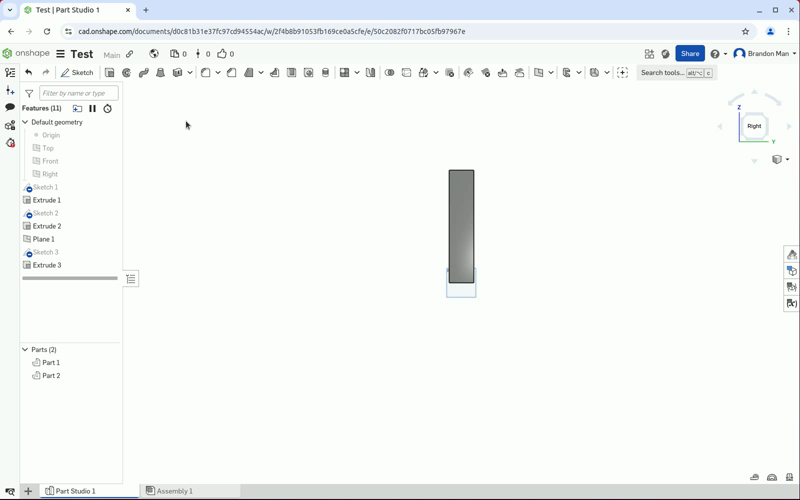
key(shift+h)
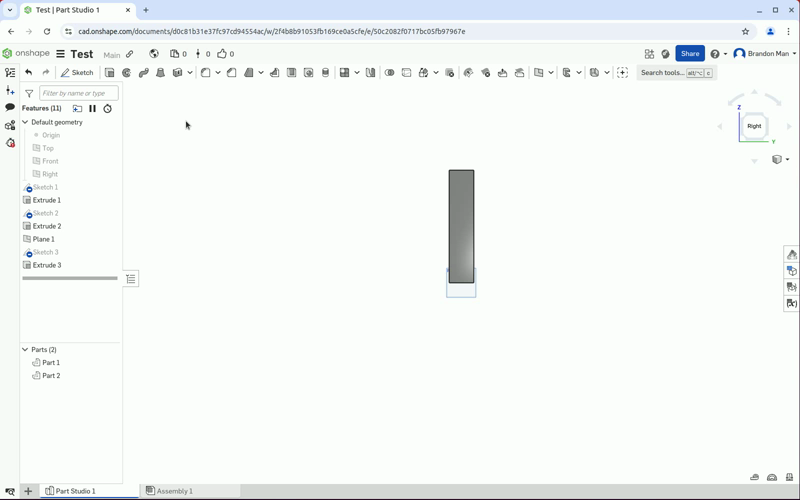
key(shift+h)
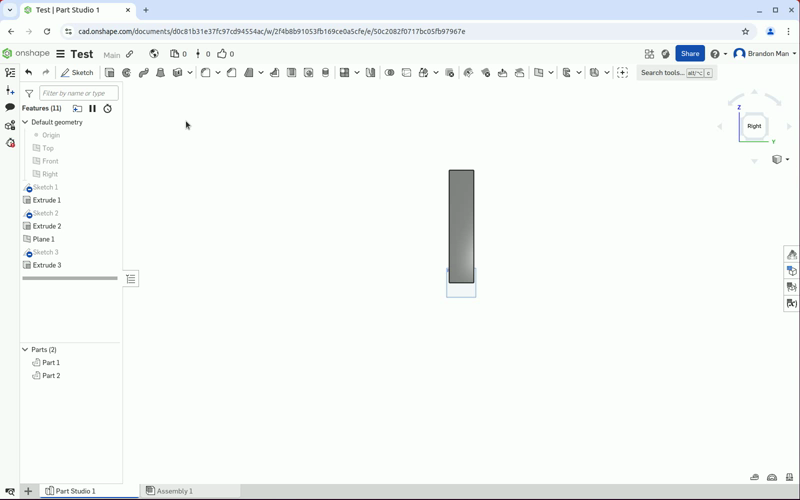
mouse_move(73, 189)
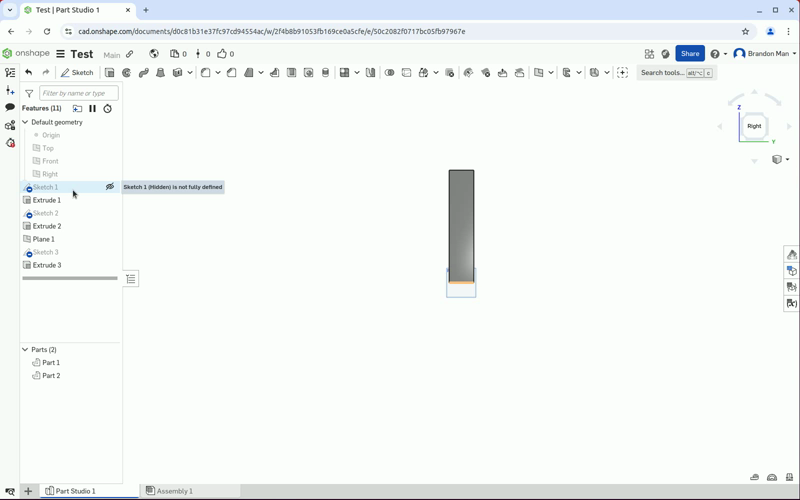
click(73, 189)
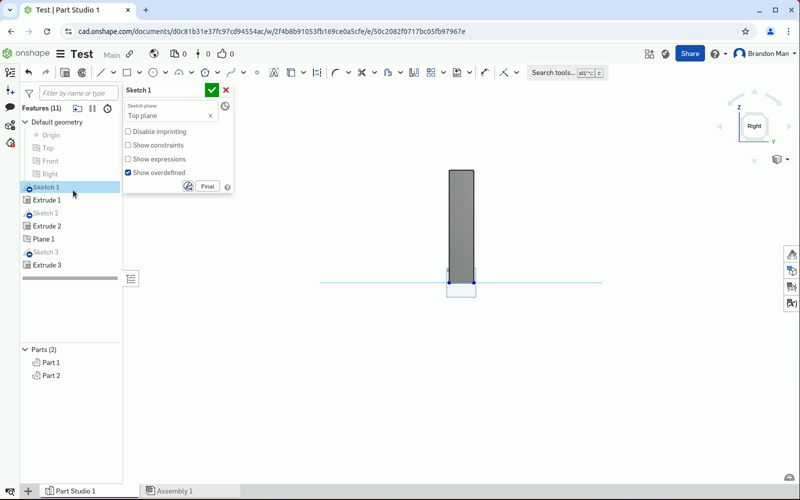
mouse_move(229, 92)
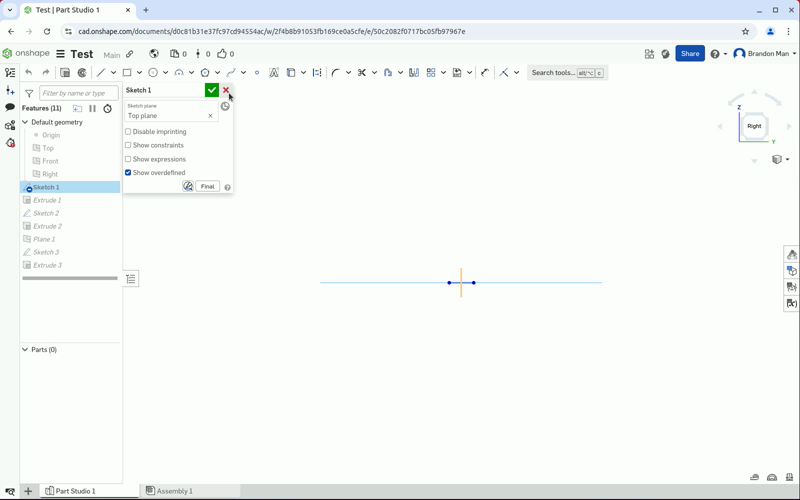
click(229, 92)
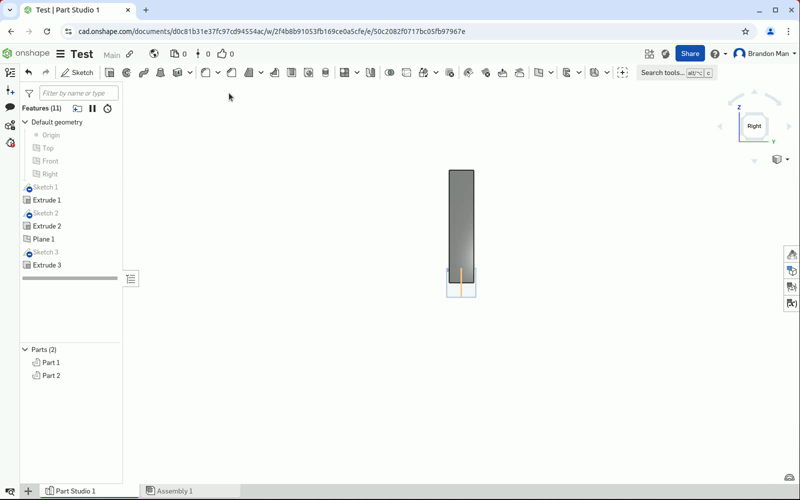
mouse_move(541, 75)
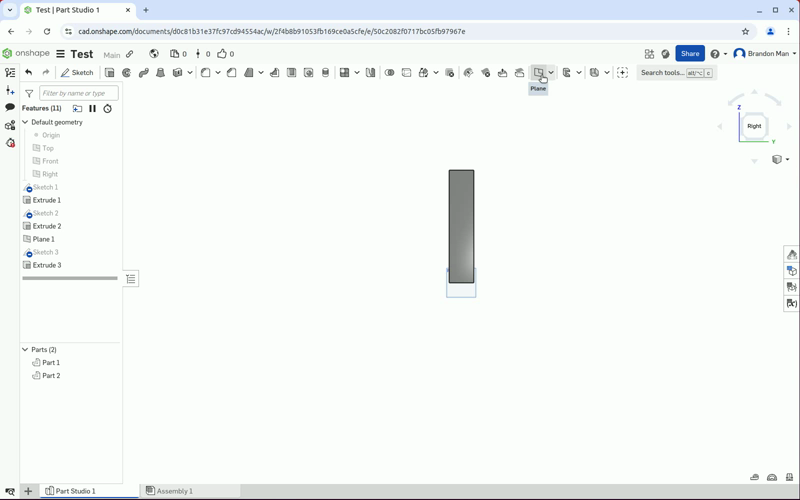
click(541, 75)
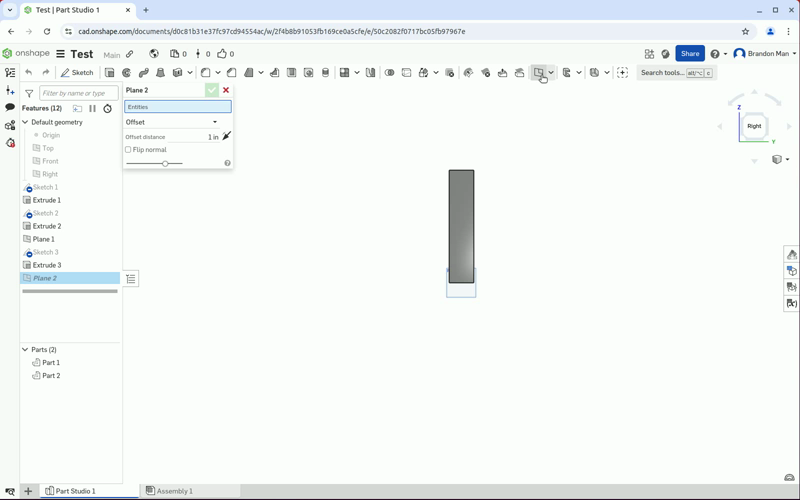
mouse_move(73, 176)
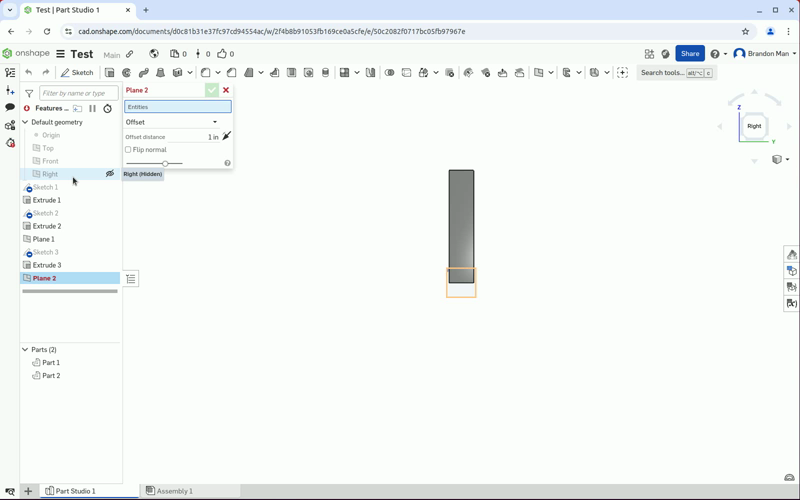
click(73, 176)
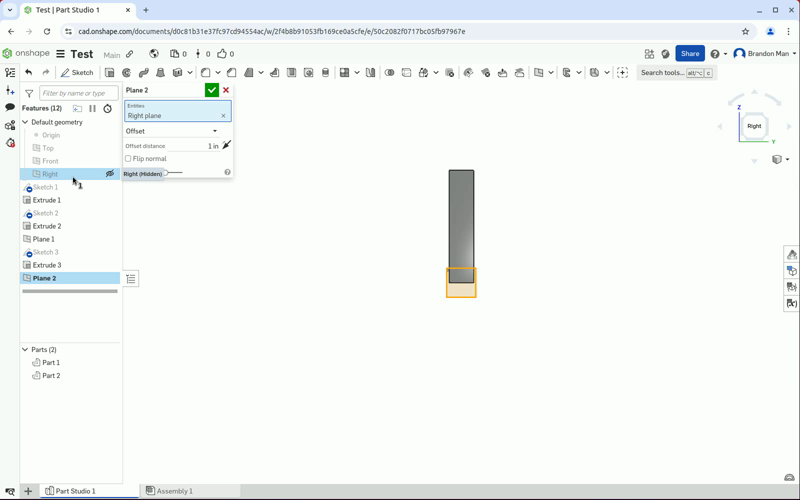
key(tab, 2)
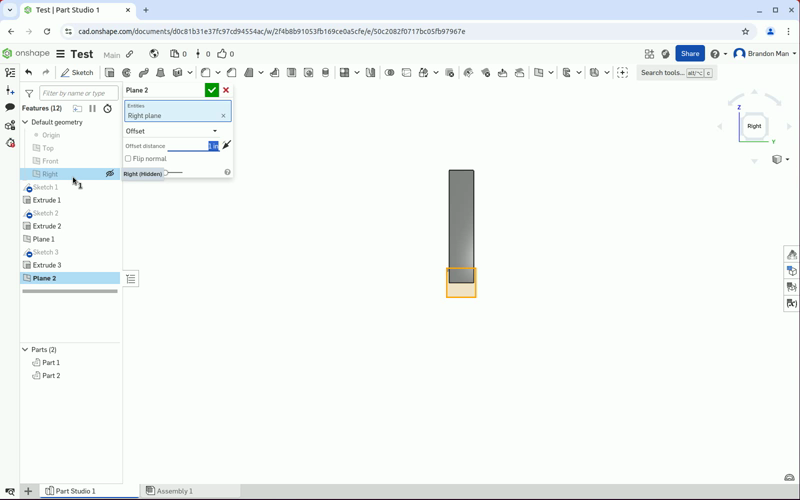
text(15.405)
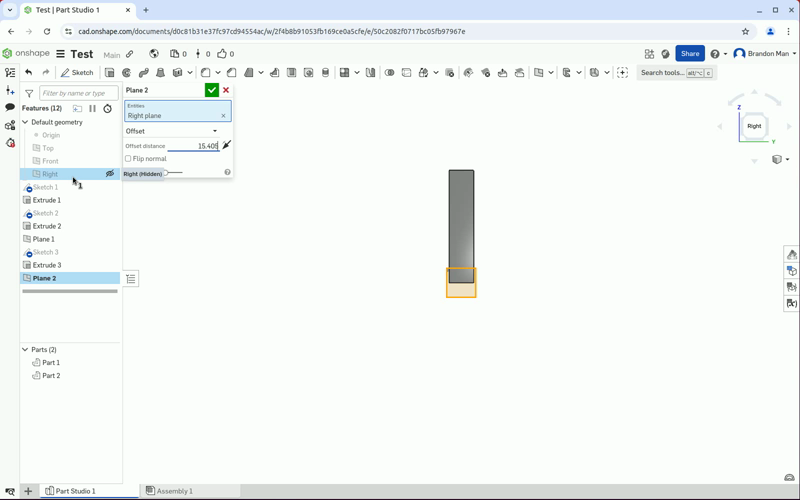
key(enter, 2)
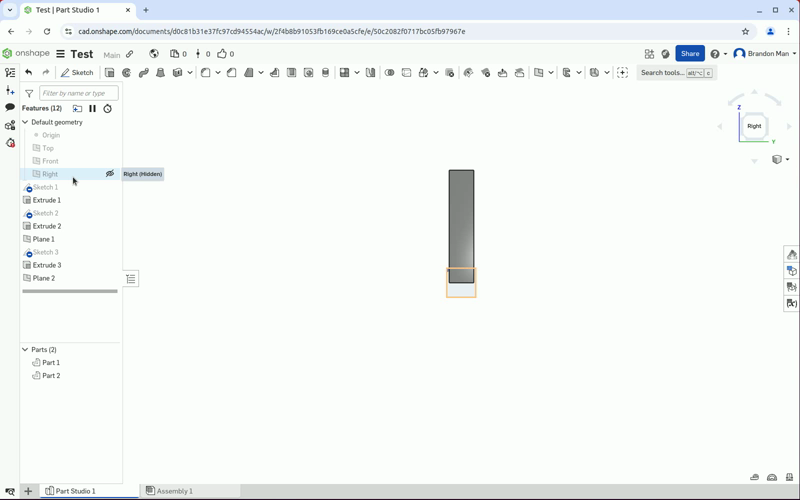
key(shift+s)
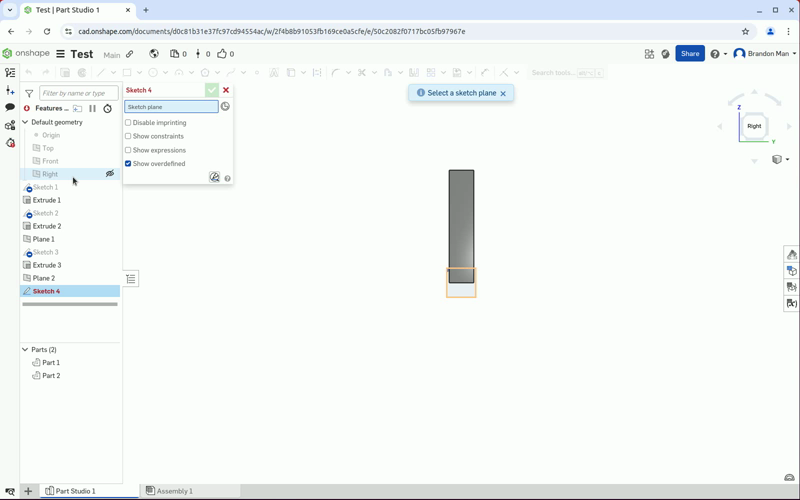
mouse_move(73, 280)
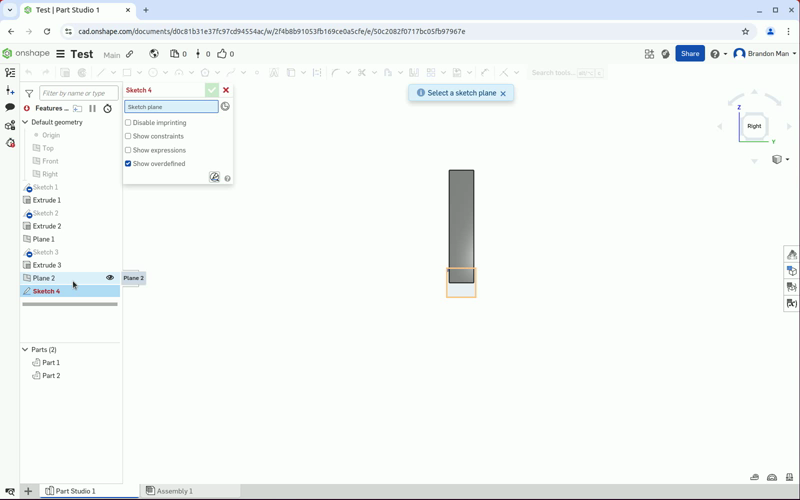
click(73, 280)
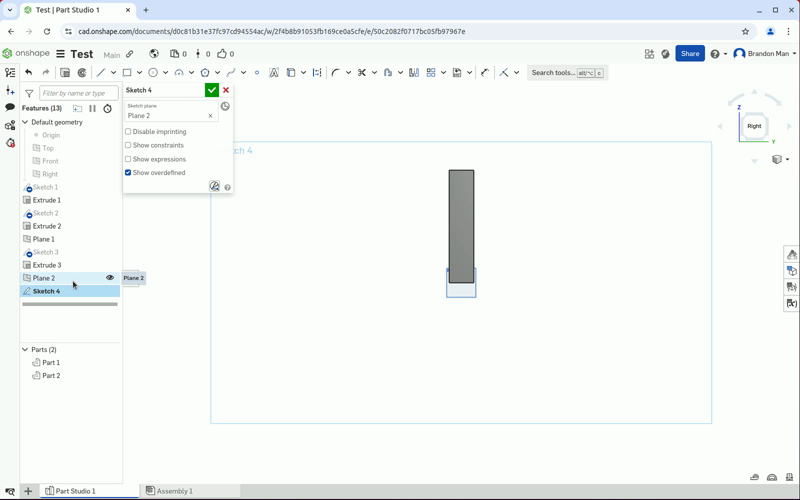
mouse_move(73, 352)
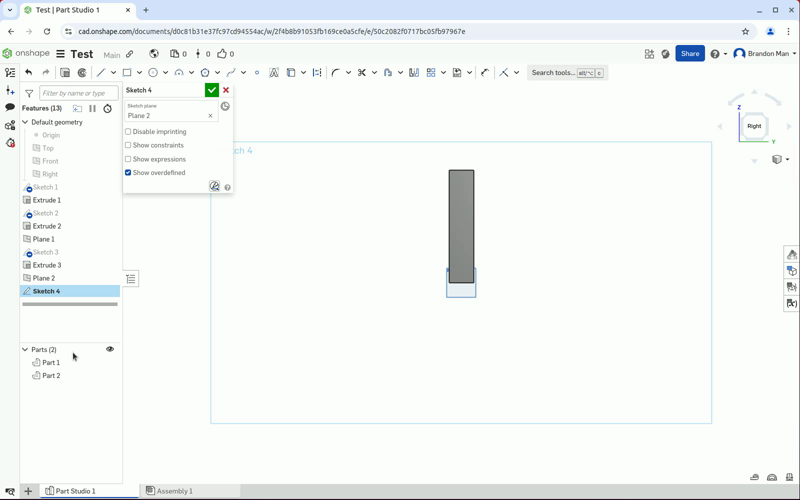
key(y)
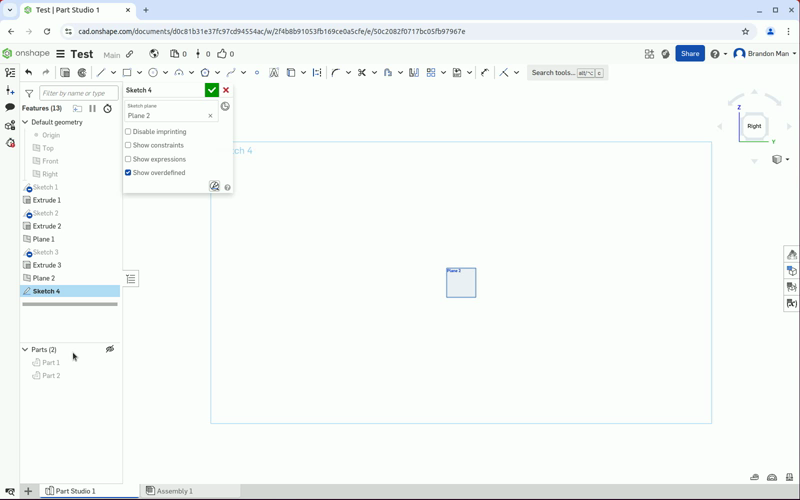
key(c)
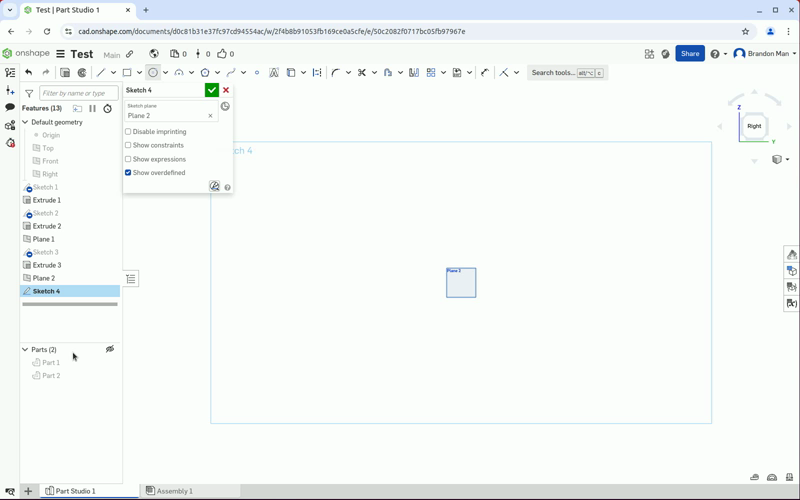
key_down(shift)
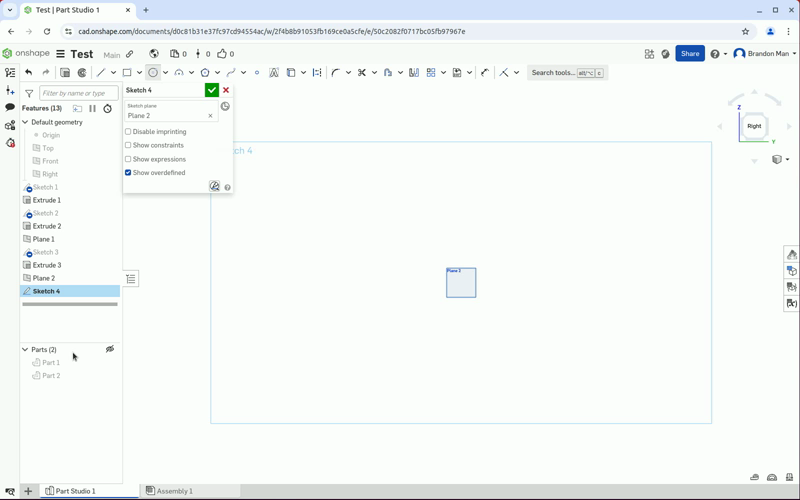
mouse_move(461, 179)
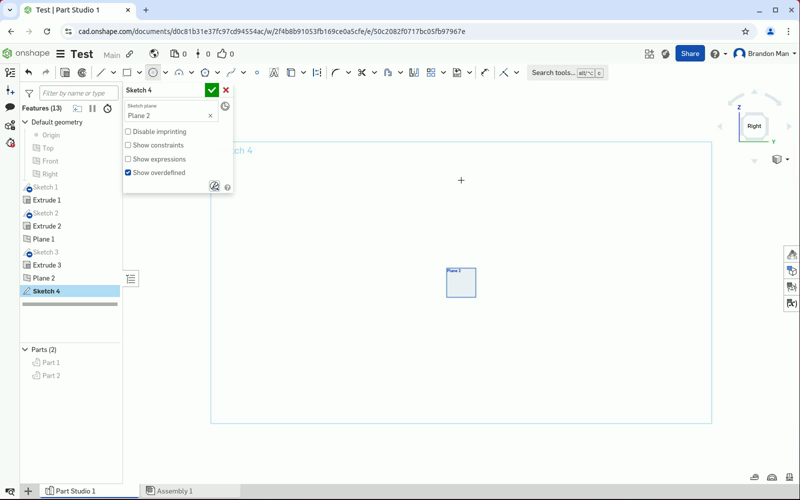
click(461, 179)
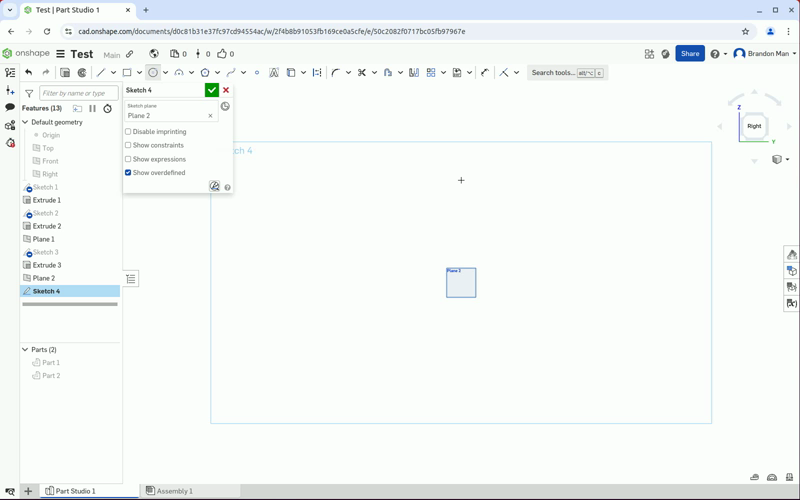
key_up(shift)
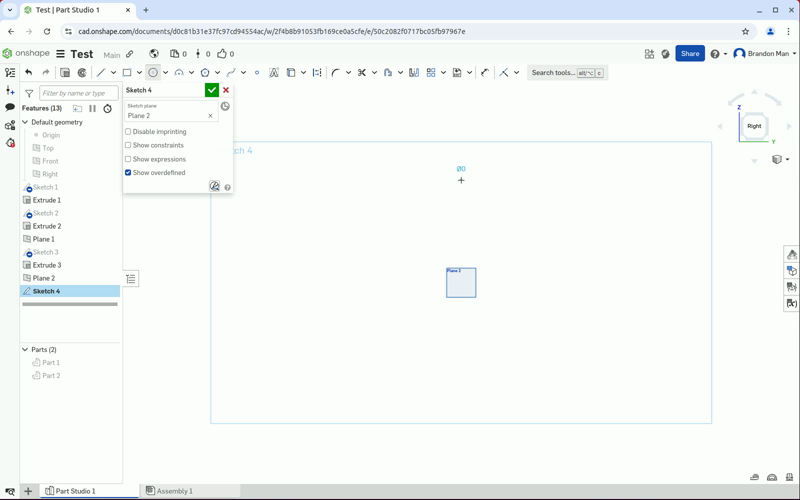
mouse_move(468, 179)
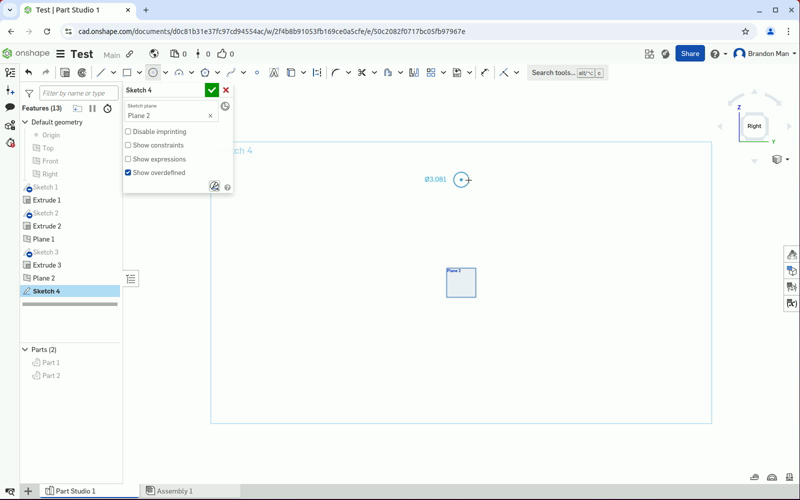
click(468, 179)
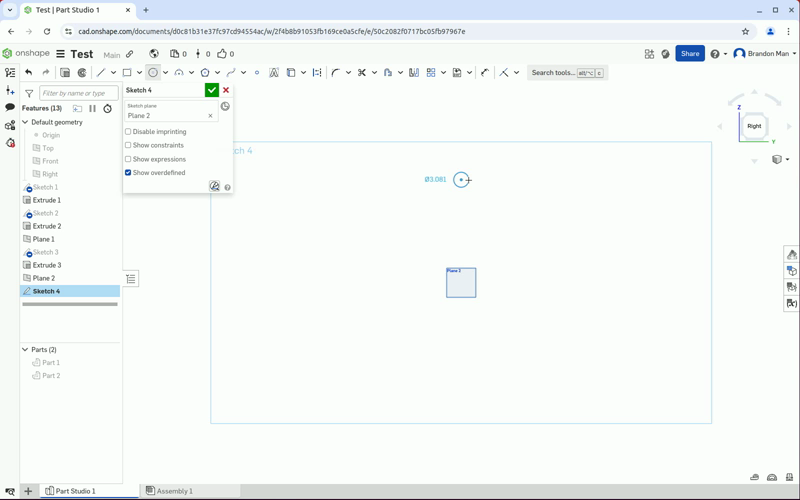
key(esc)
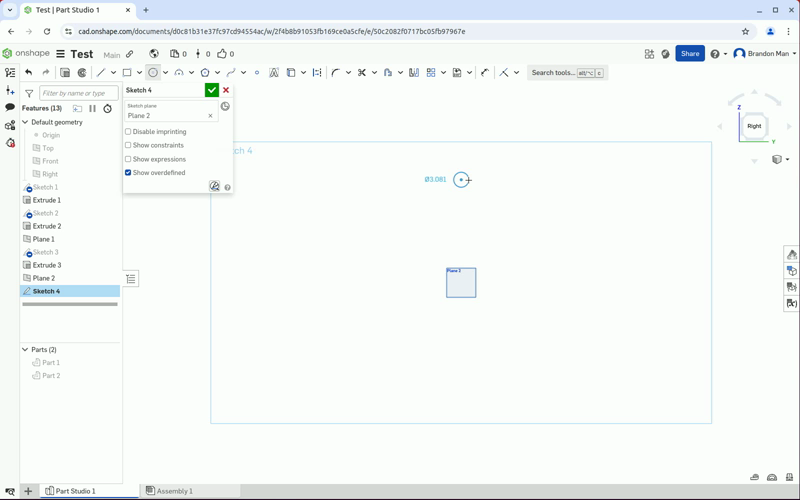
mouse_move(460, 185)
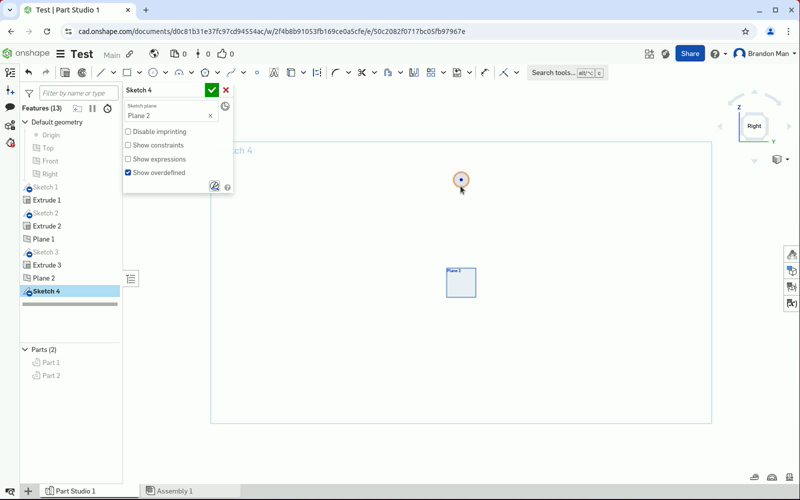
scroll(6)
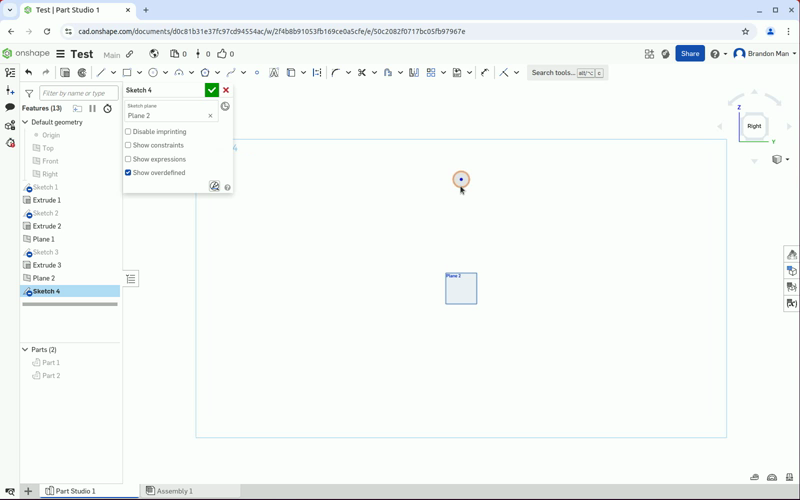
scroll(6)
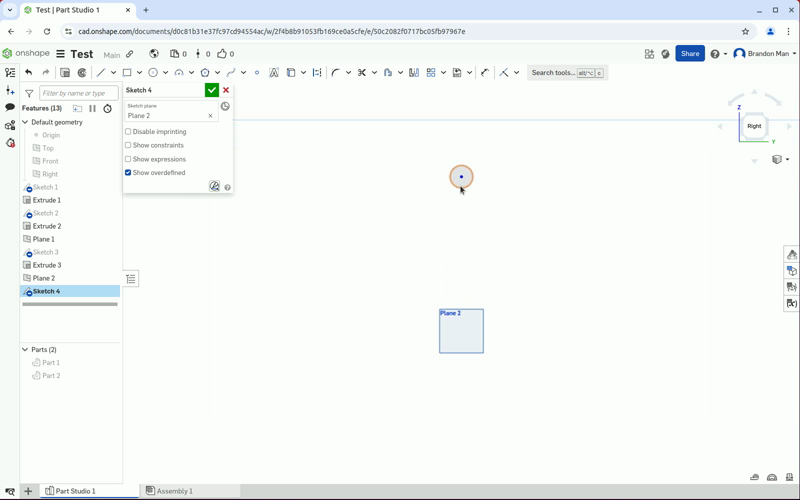
scroll(6)
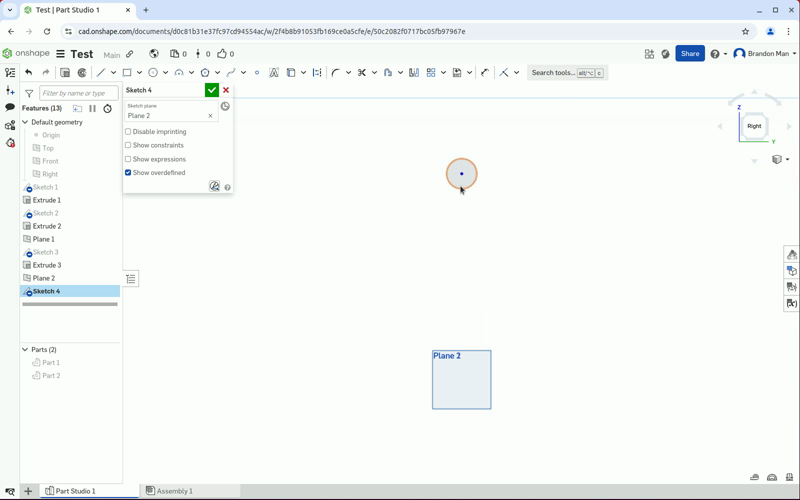
scroll(6)
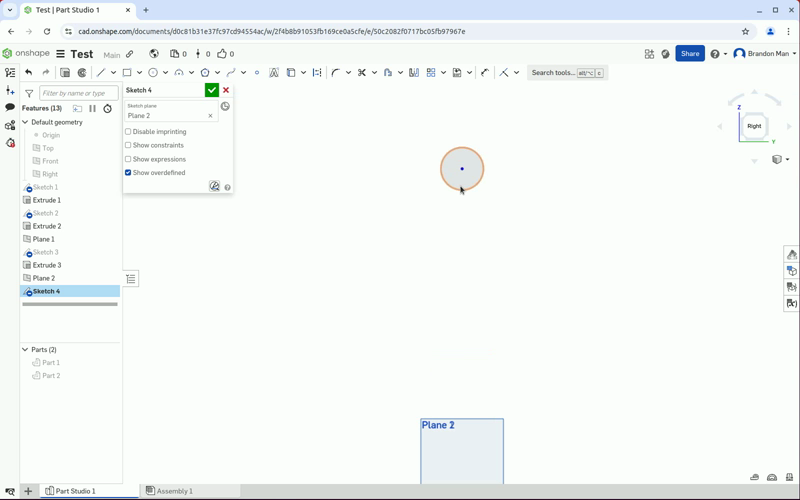
scroll(6)
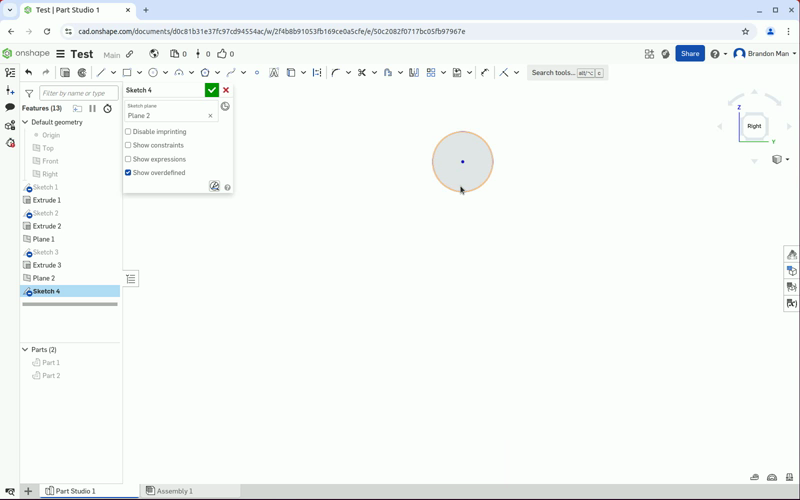
scroll(6)
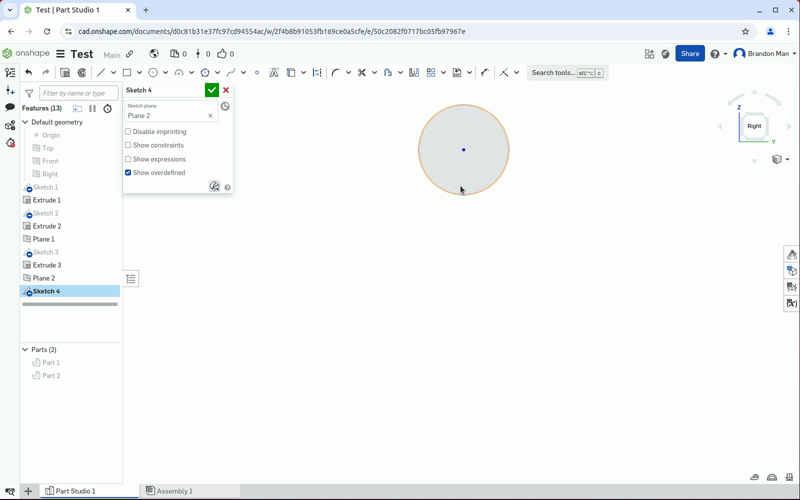
scroll(6)
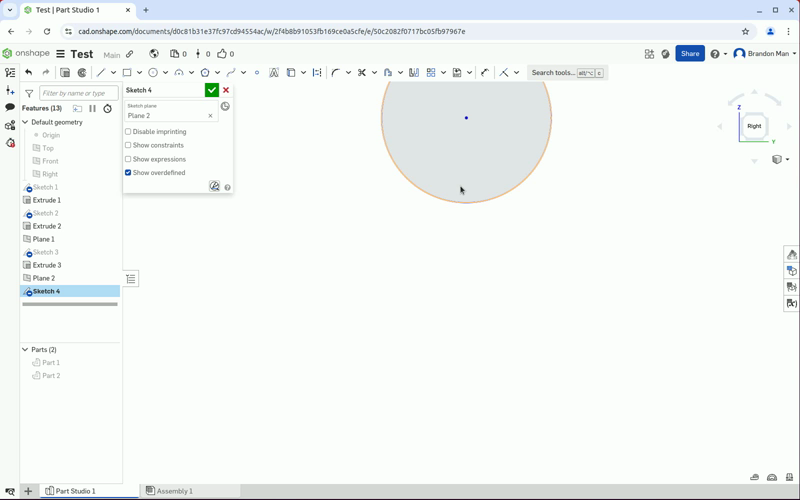
click(460, 185)
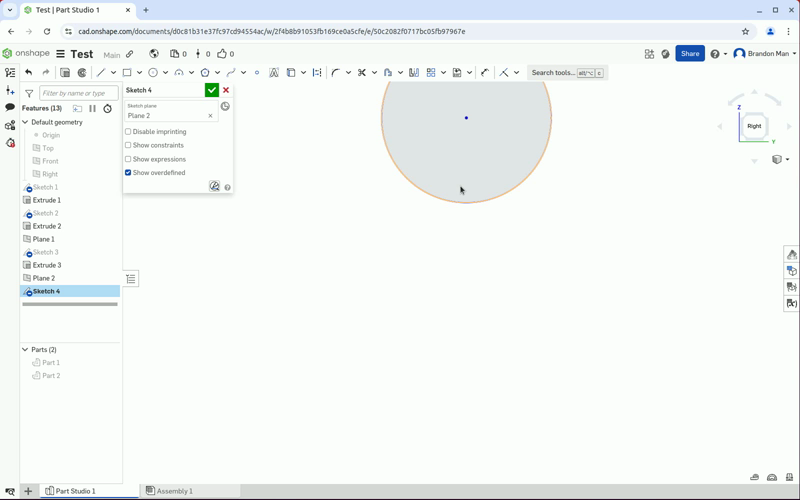
scroll(-6)
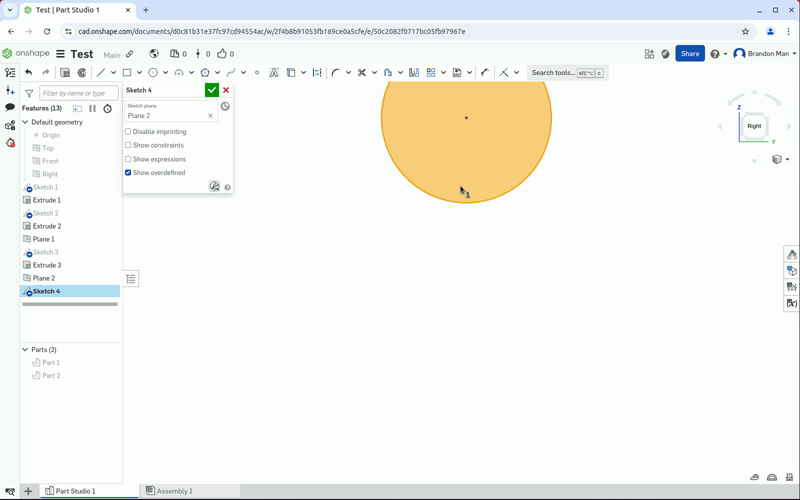
scroll(-6)
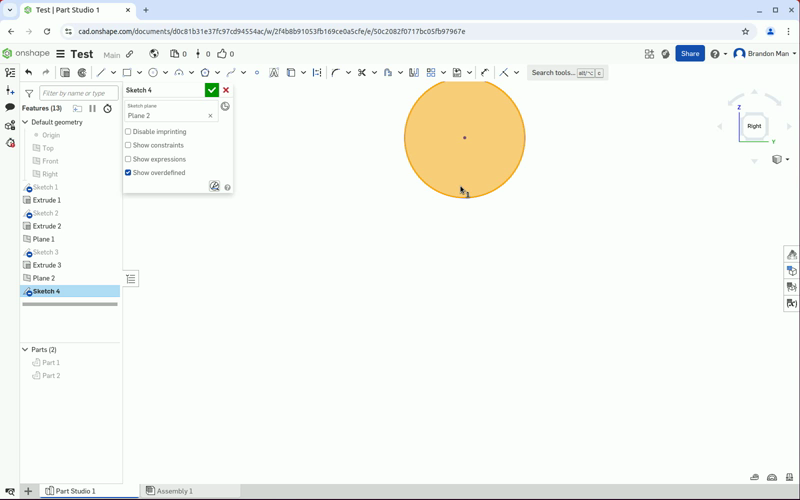
scroll(-6)
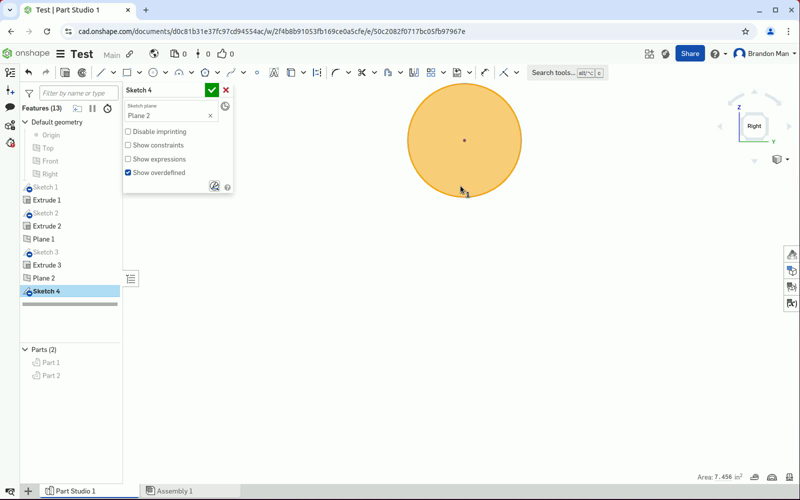
scroll(-6)
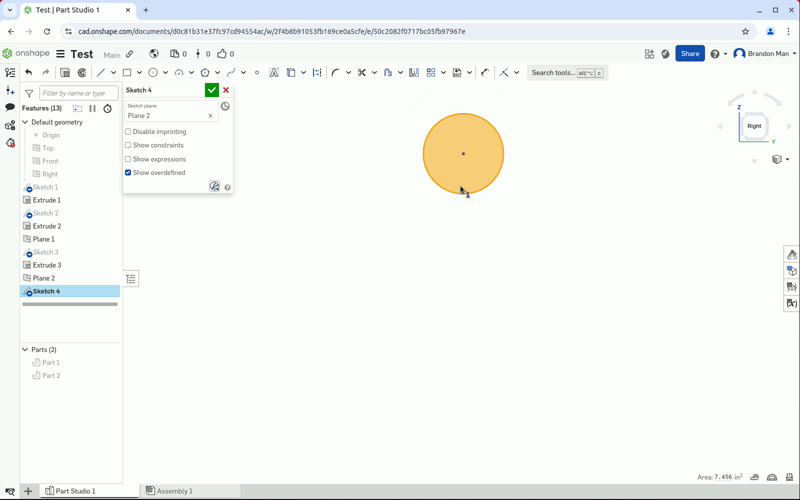
scroll(-6)
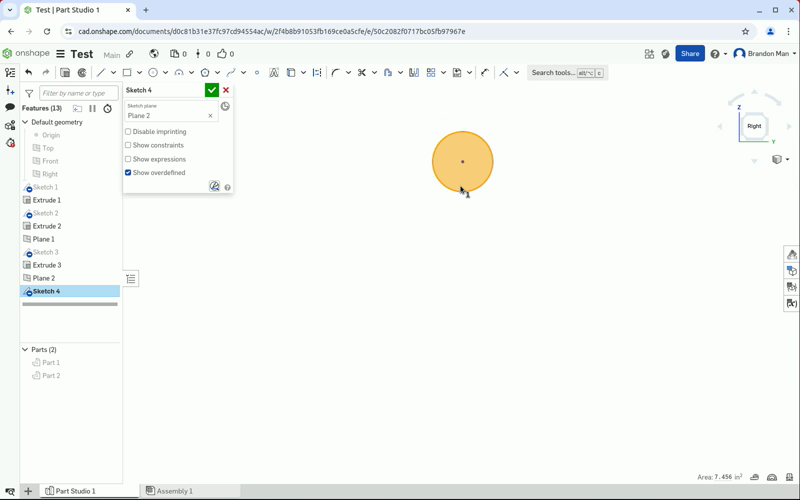
scroll(-6)
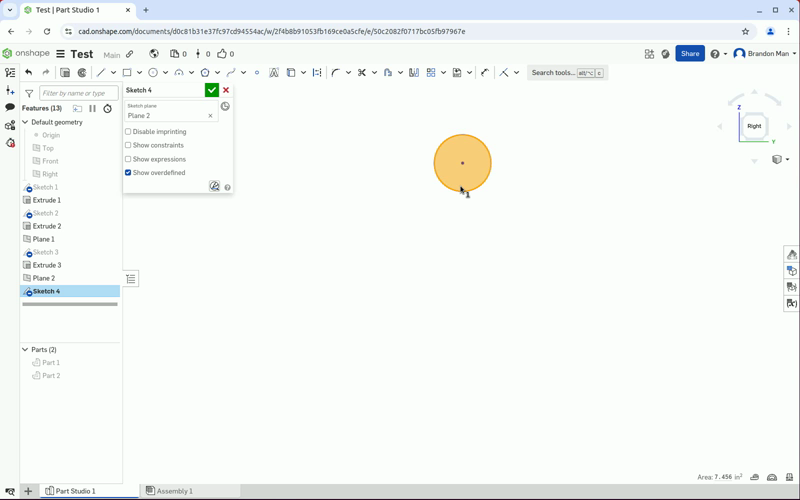
scroll(-6)
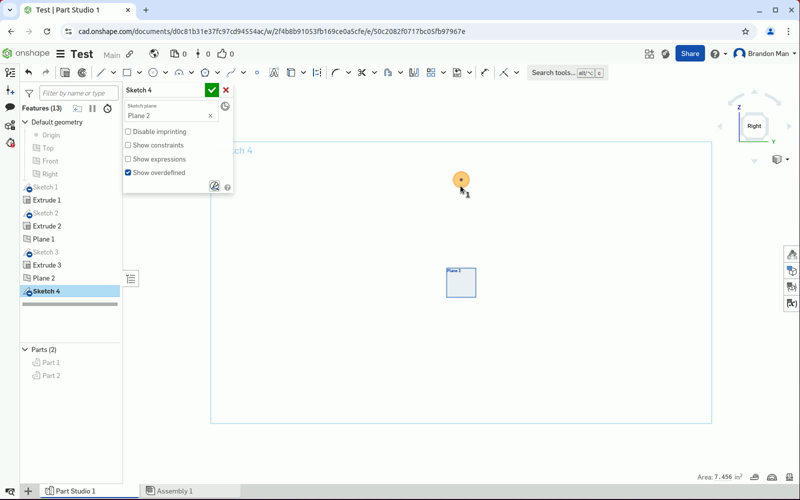
mouse_move(73, 352)
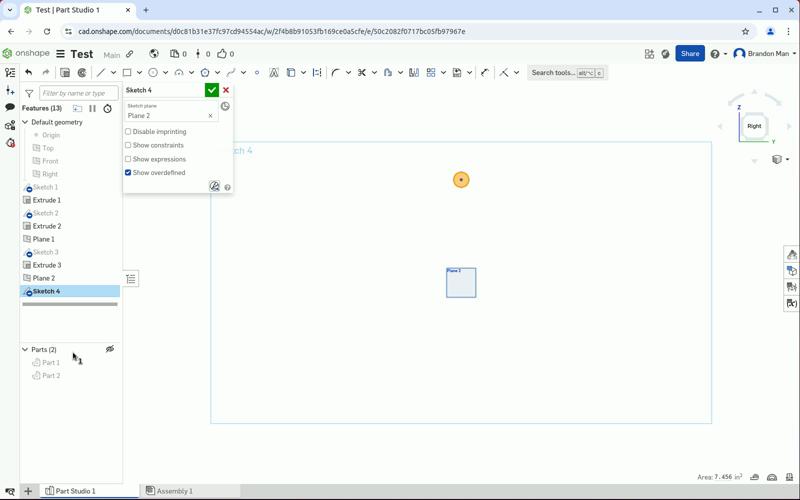
key(shift+y)
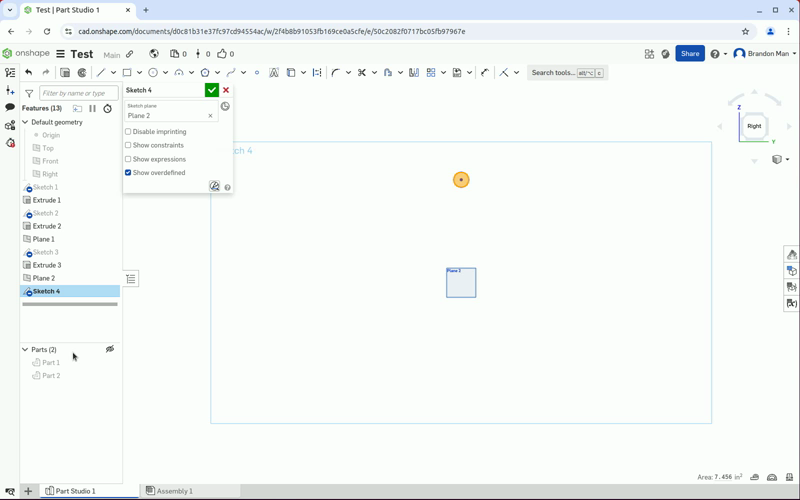
key(shift+e)
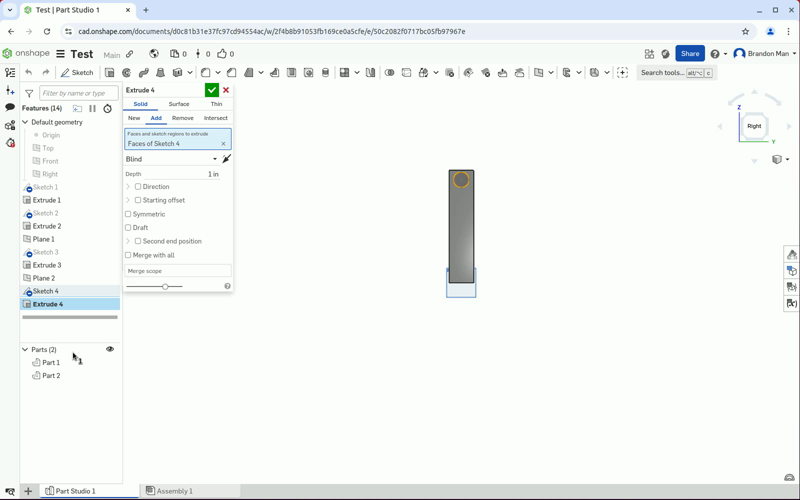
mouse_move(143, 106)
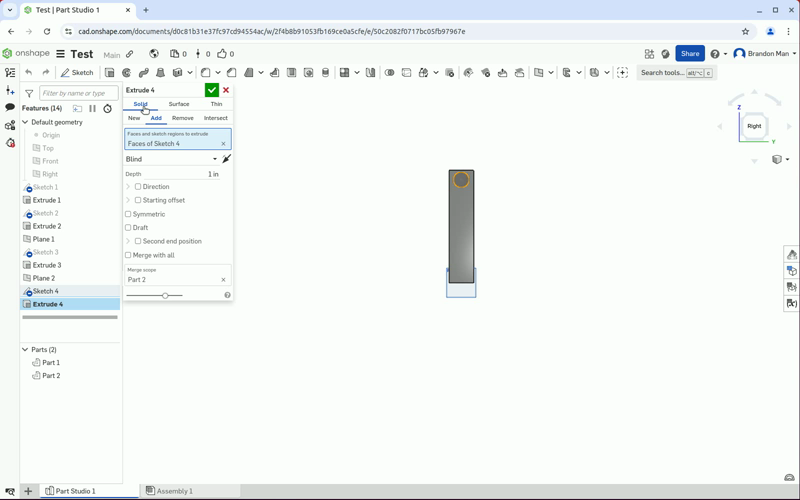
click(143, 106)
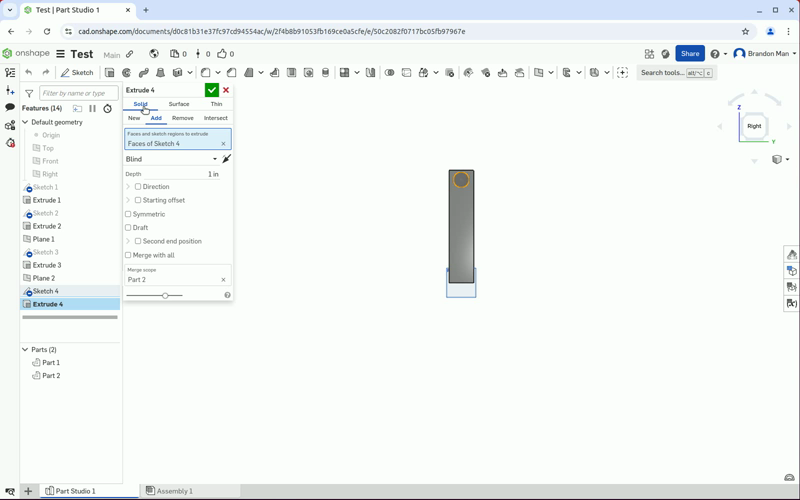
mouse_move(186, 120)
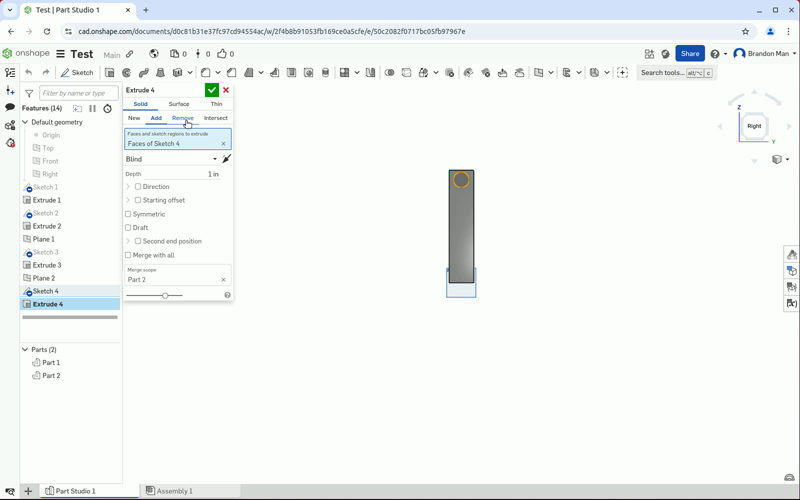
click(186, 120)
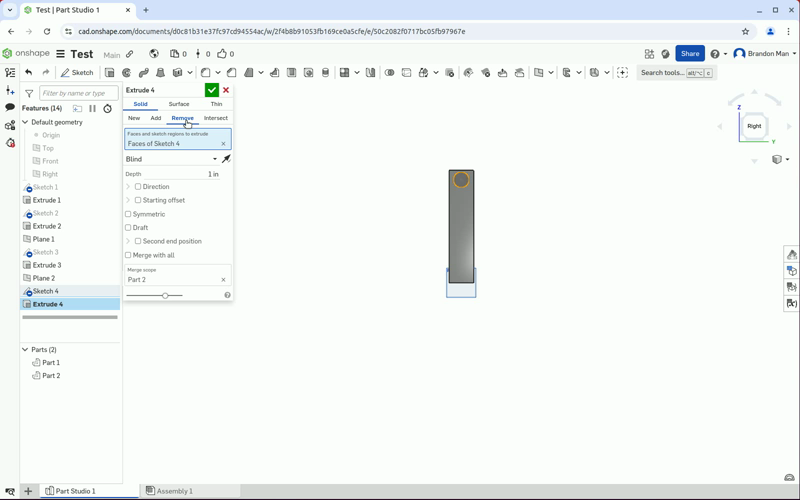
key(tab, 4)
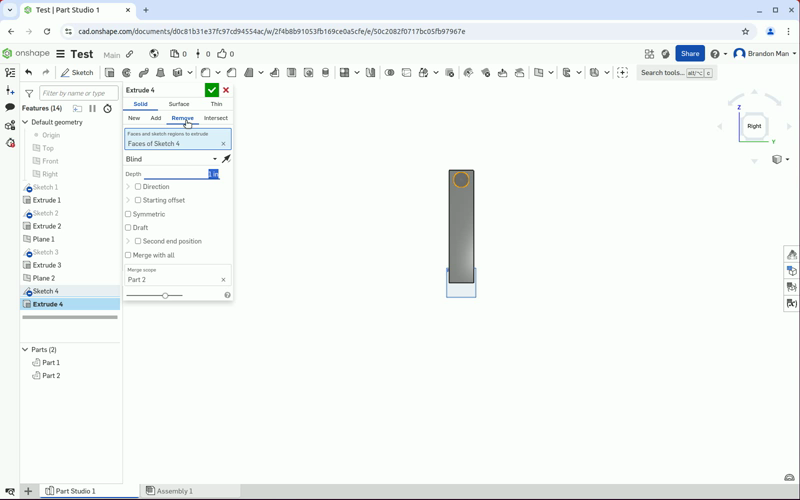
text(4.814)
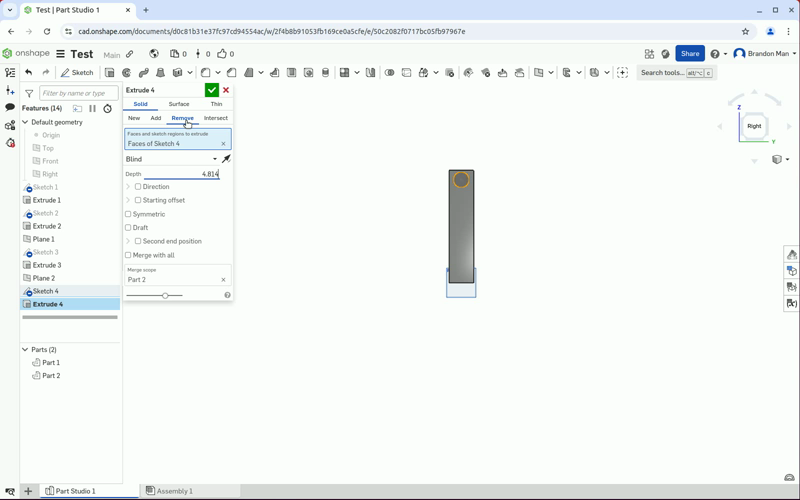
key(tab, 6)
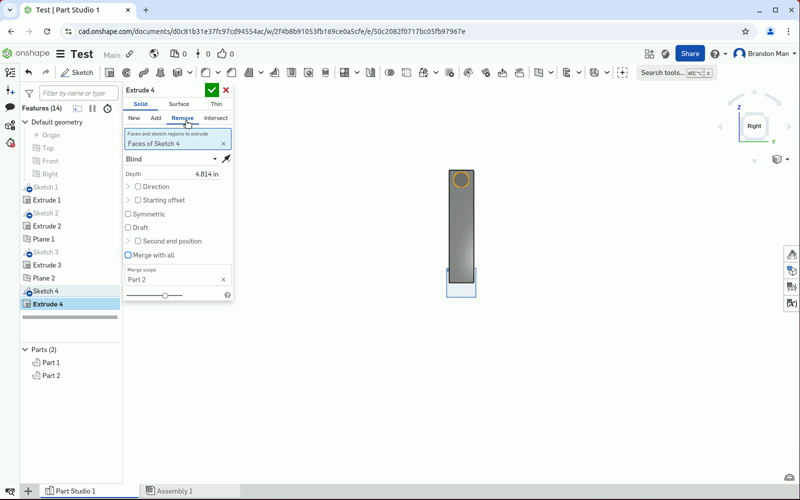
key(space)
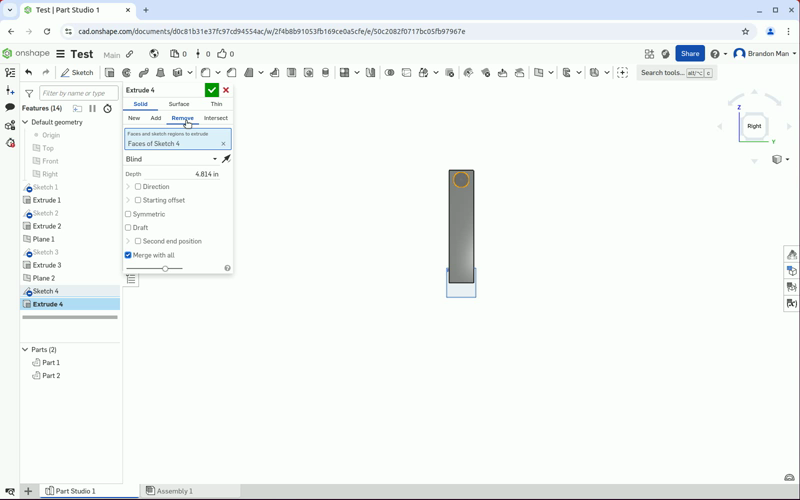
key(enter)
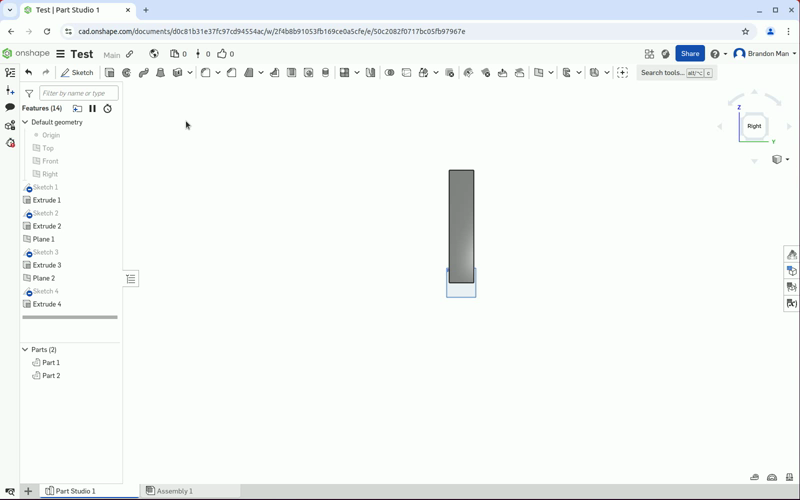
key(shift+h)
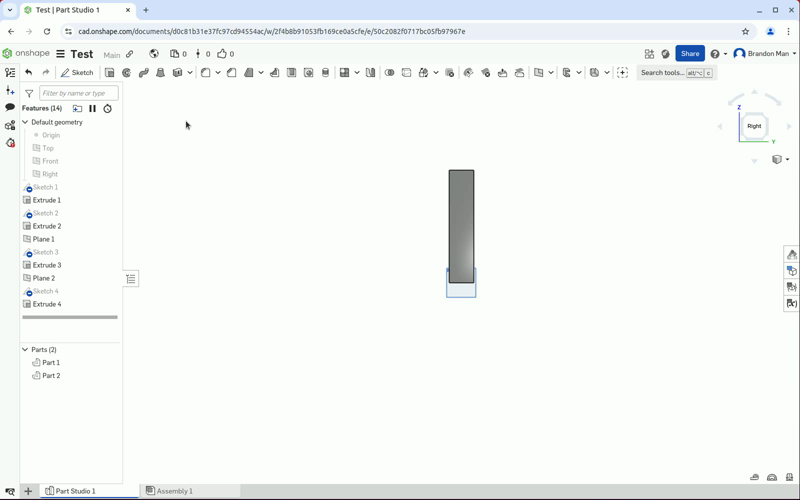
key(shift+h)
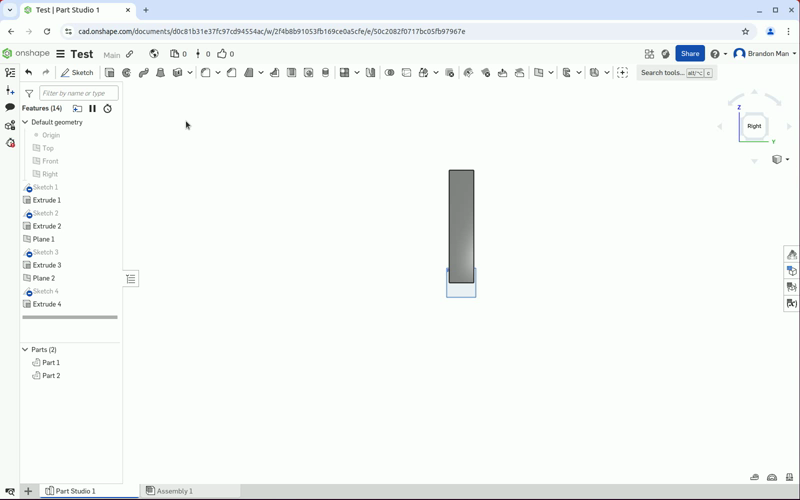
mouse_move(73, 189)
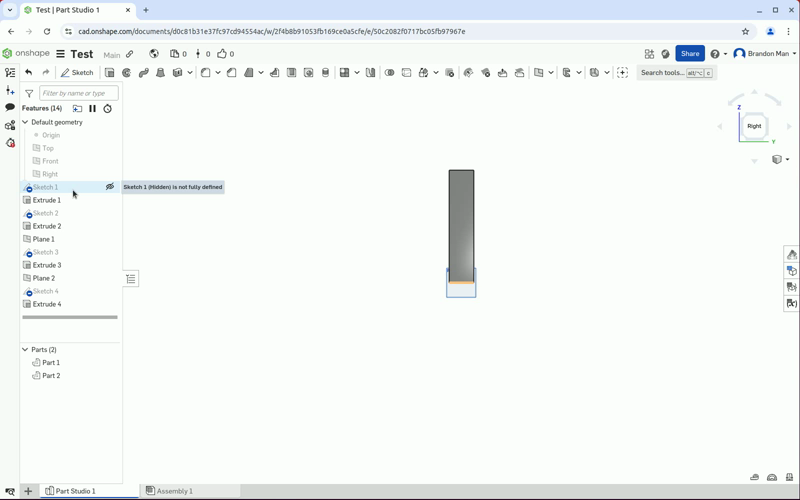
click(73, 189)
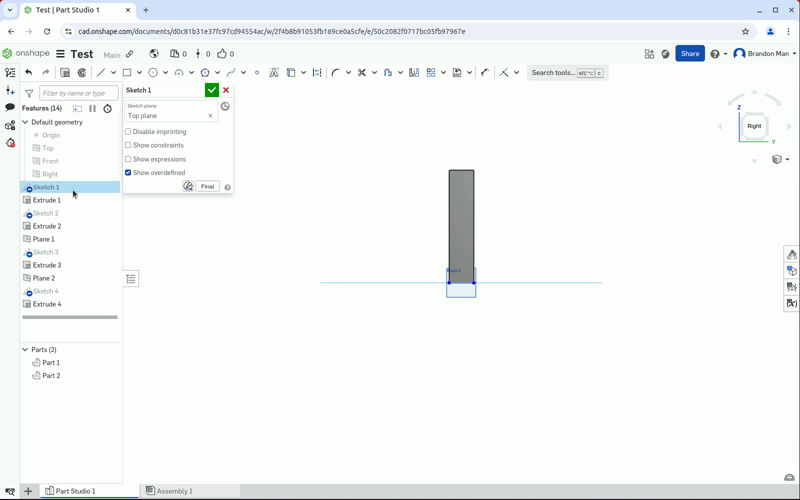
mouse_move(229, 92)
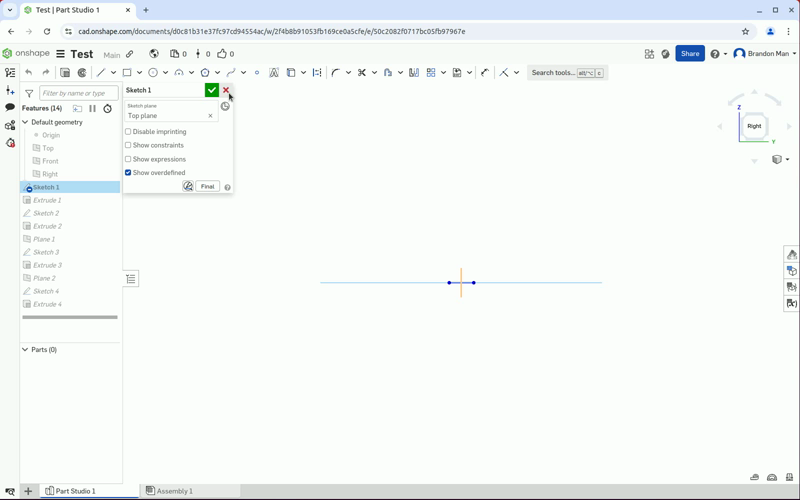
click(229, 92)
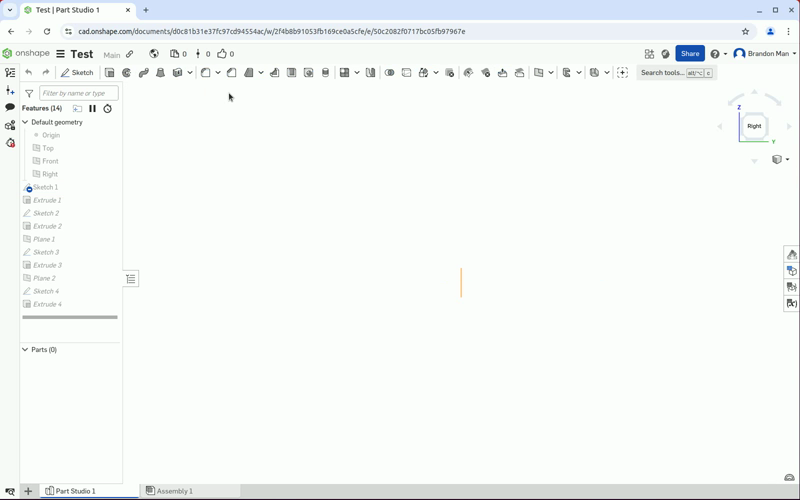
key(shift+s)
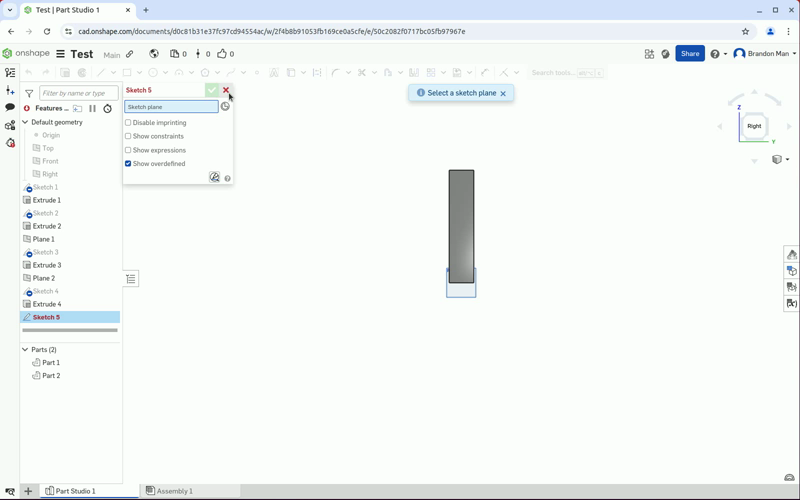
mouse_move(73, 241)
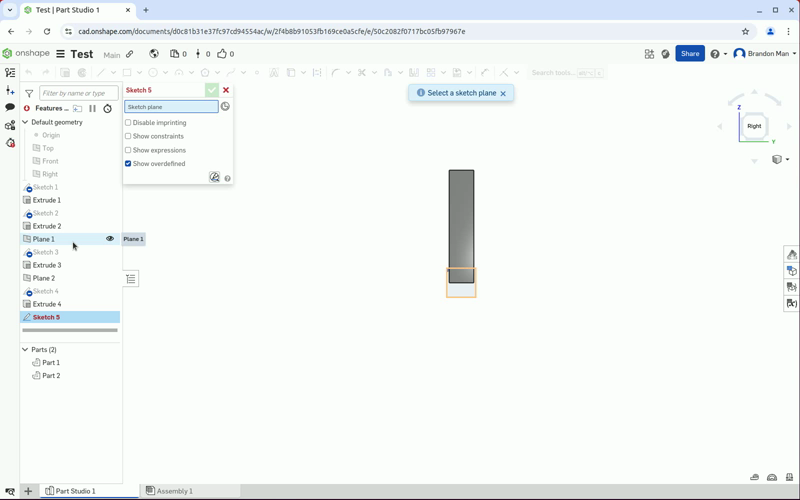
click(73, 241)
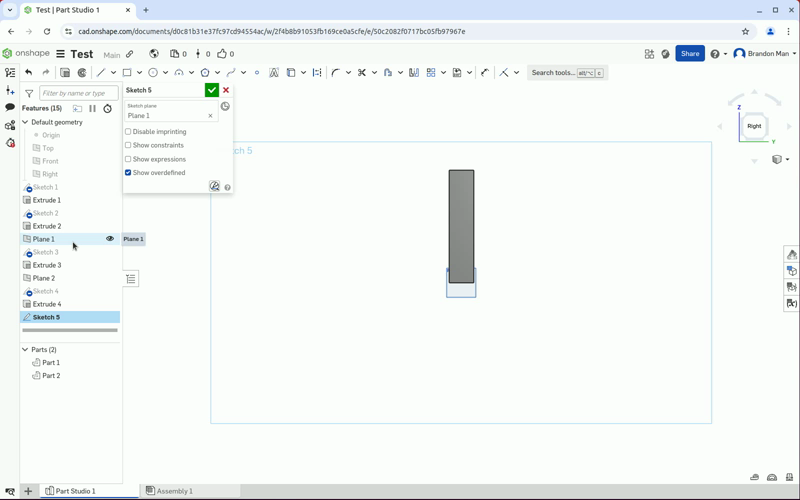
mouse_move(73, 352)
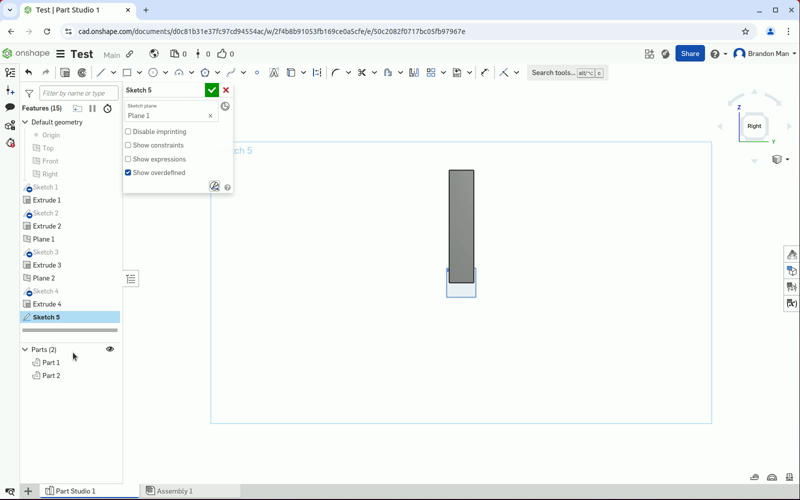
key(y)
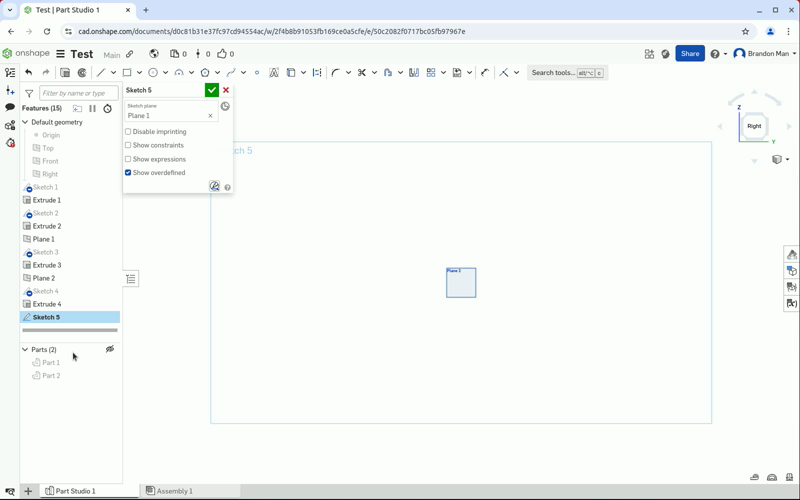
key(c)
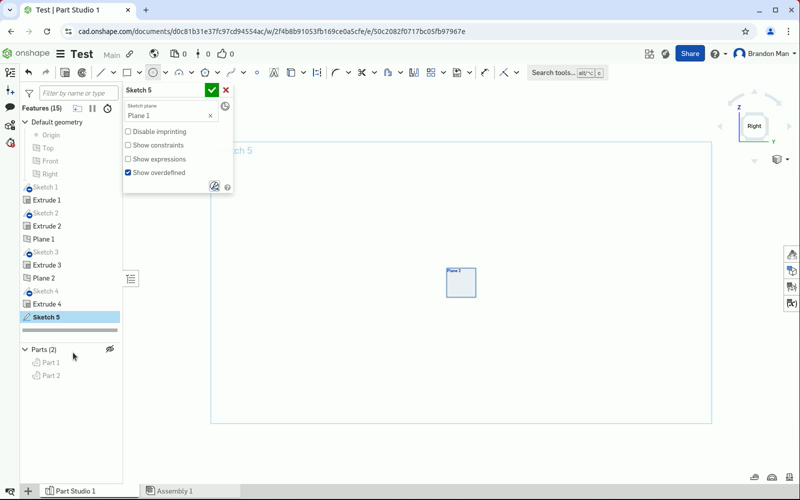
key_down(shift)
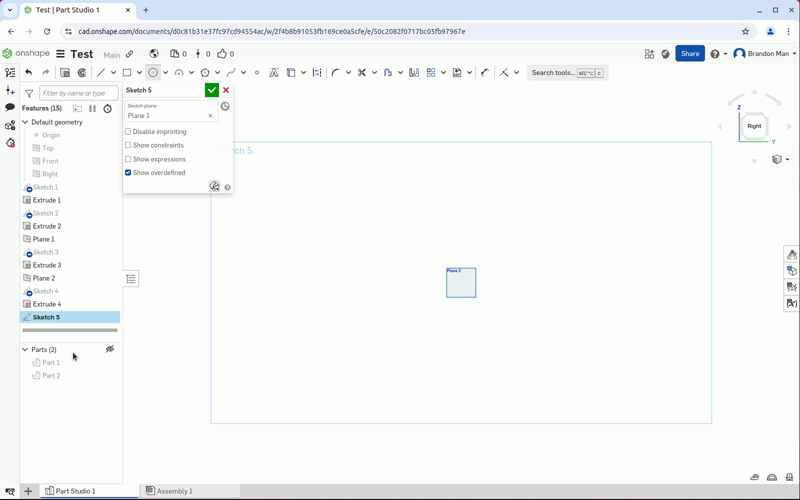
mouse_move(461, 273)
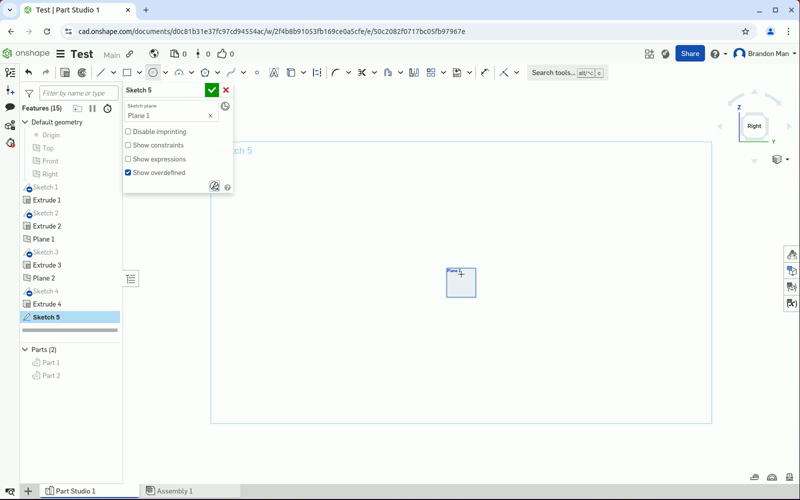
click(461, 273)
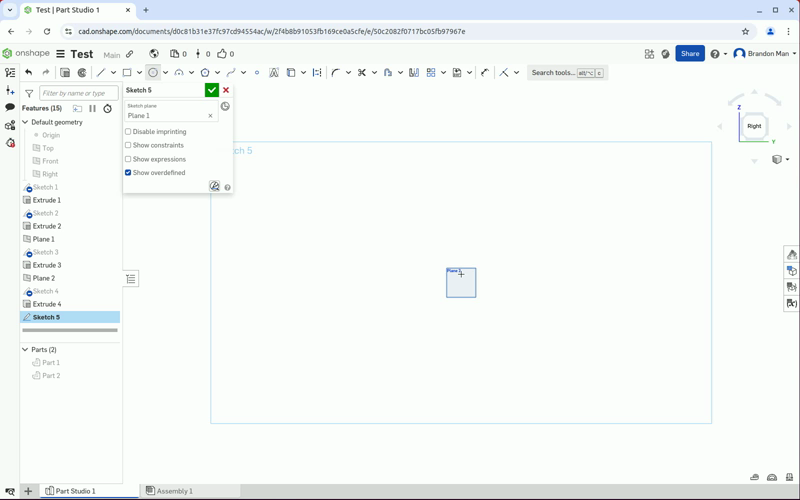
key_up(shift)
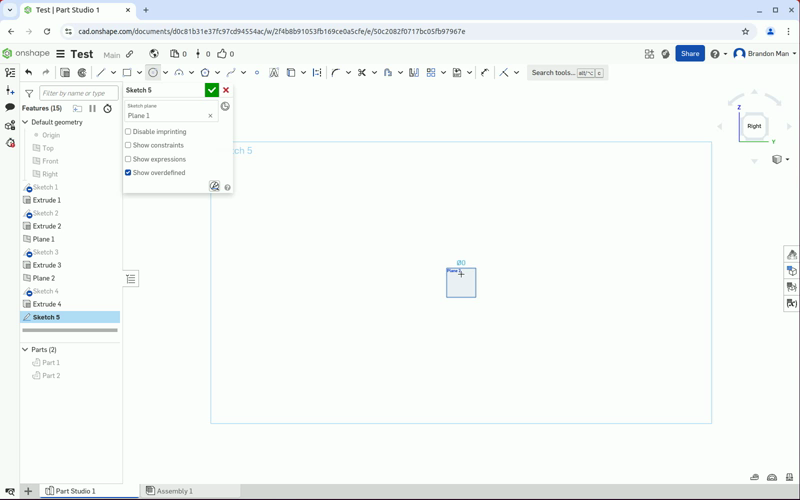
mouse_move(468, 273)
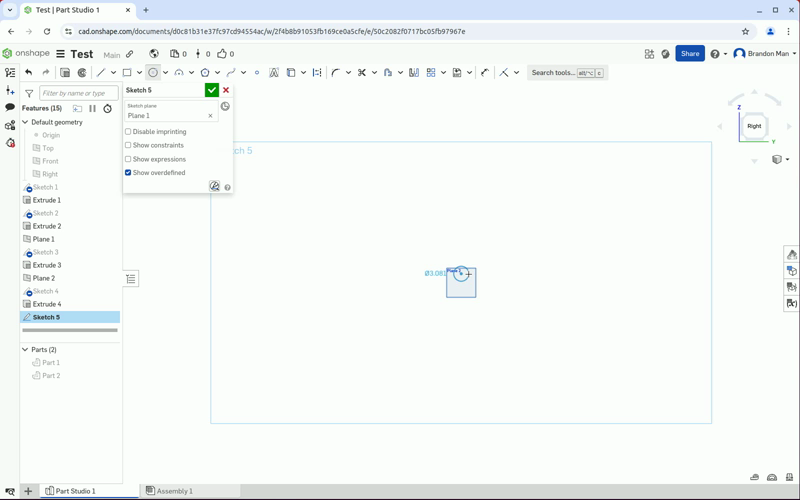
click(468, 273)
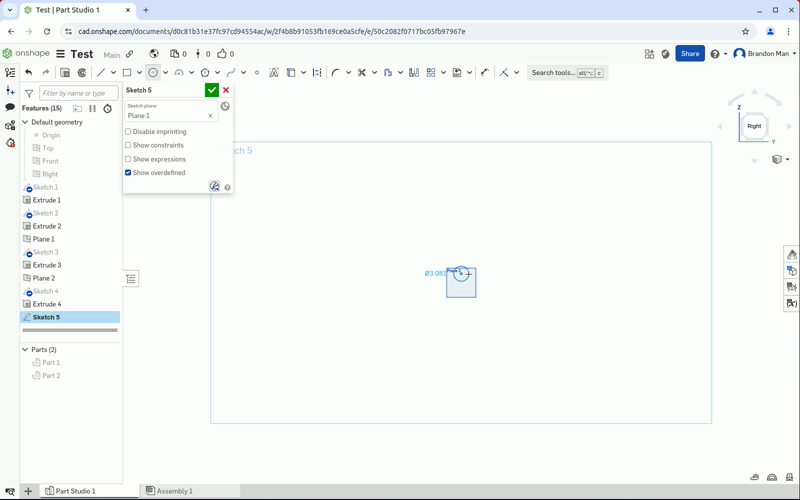
key(esc)
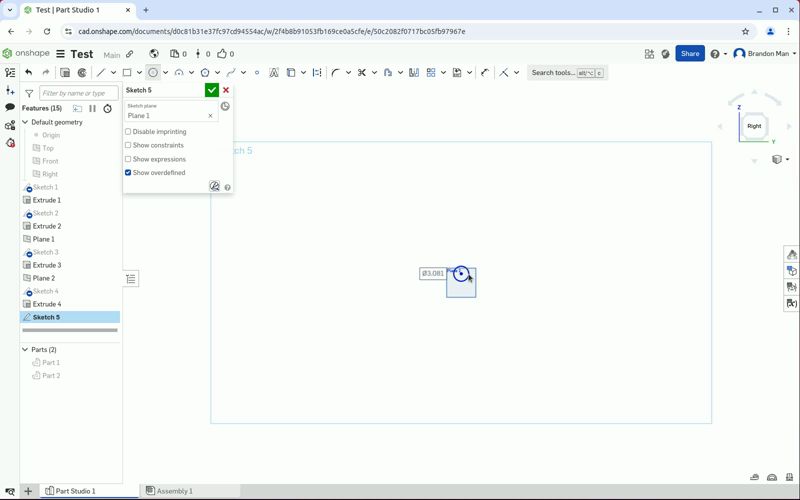
mouse_move(463, 274)
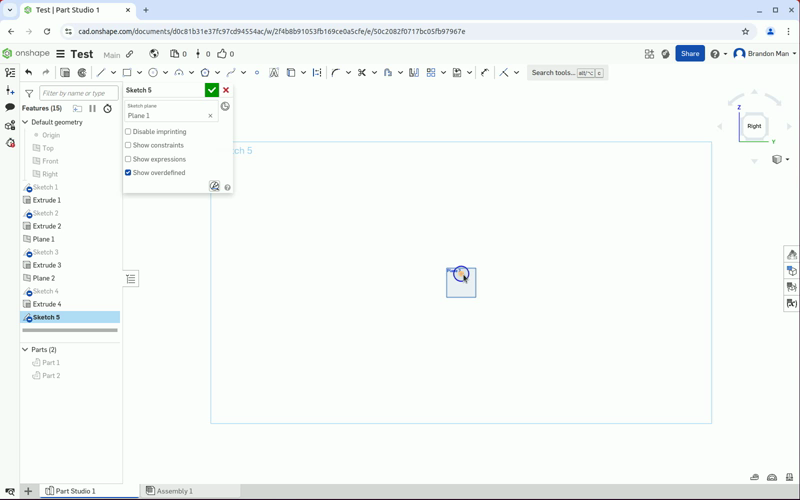
scroll(6)
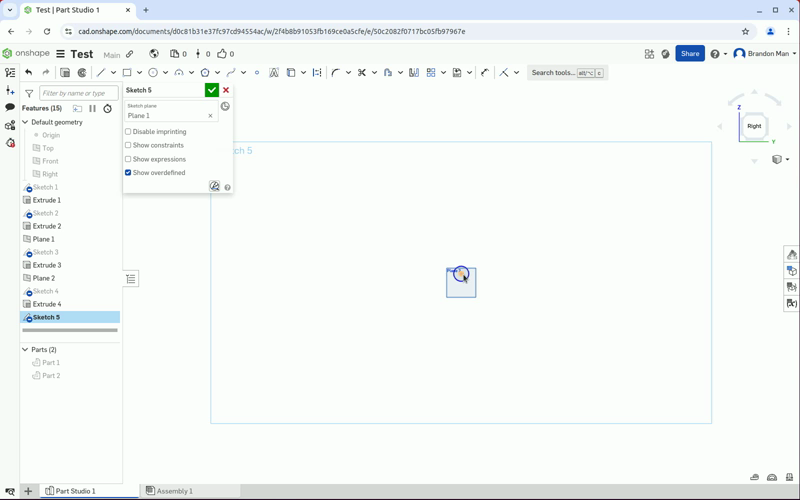
scroll(6)
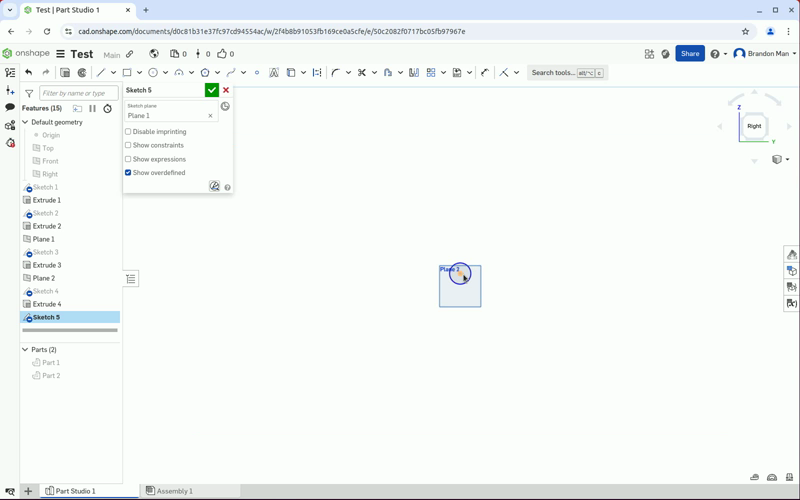
scroll(6)
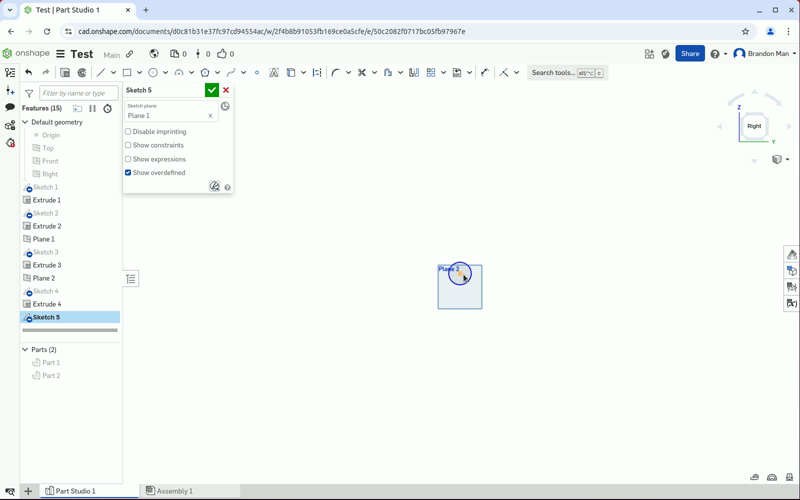
scroll(6)
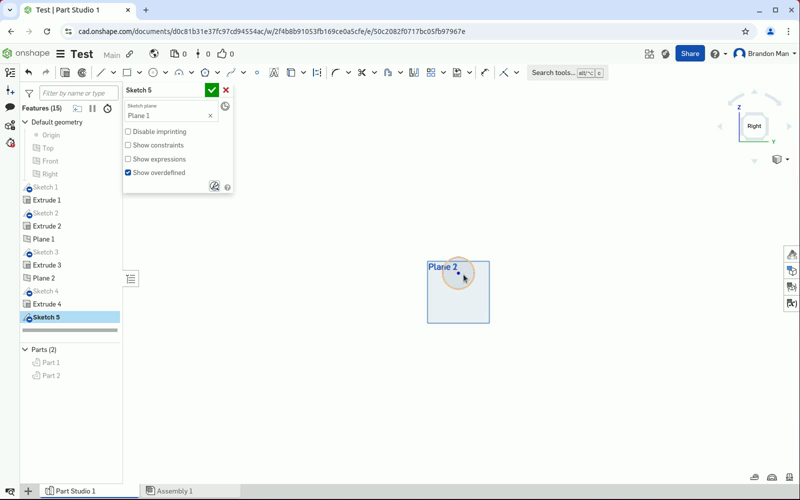
scroll(6)
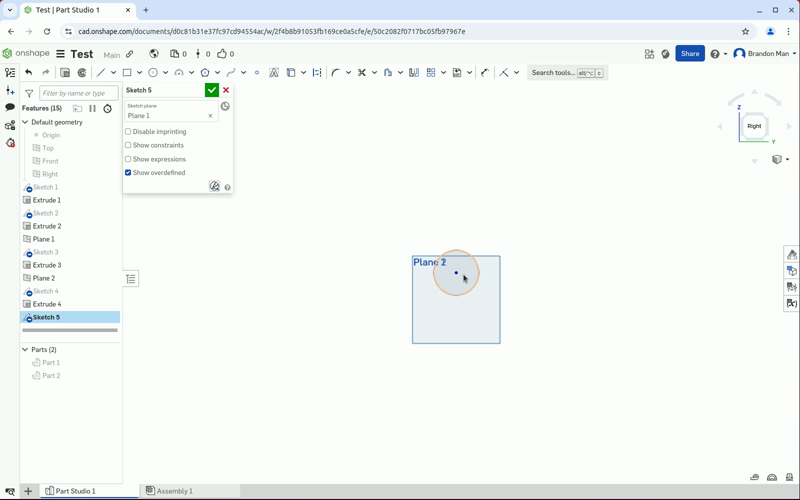
scroll(6)
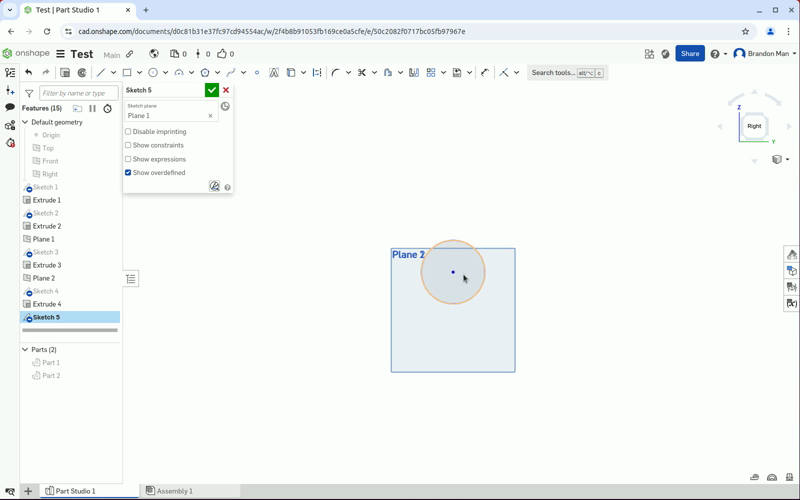
scroll(6)
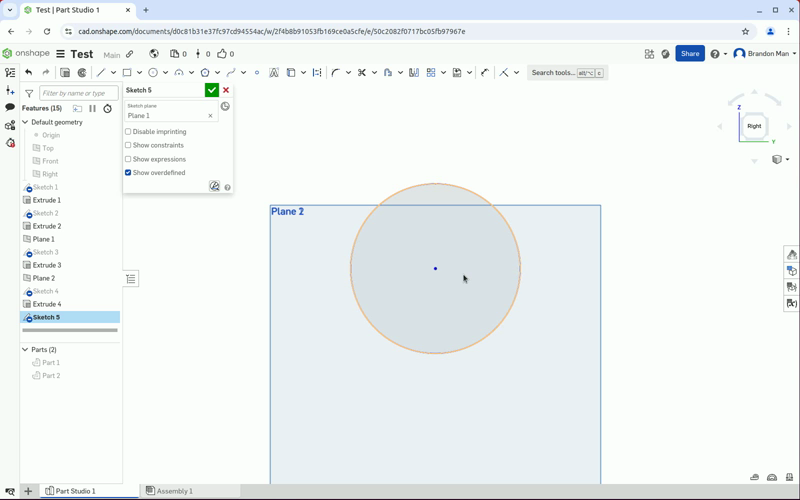
click(463, 274)
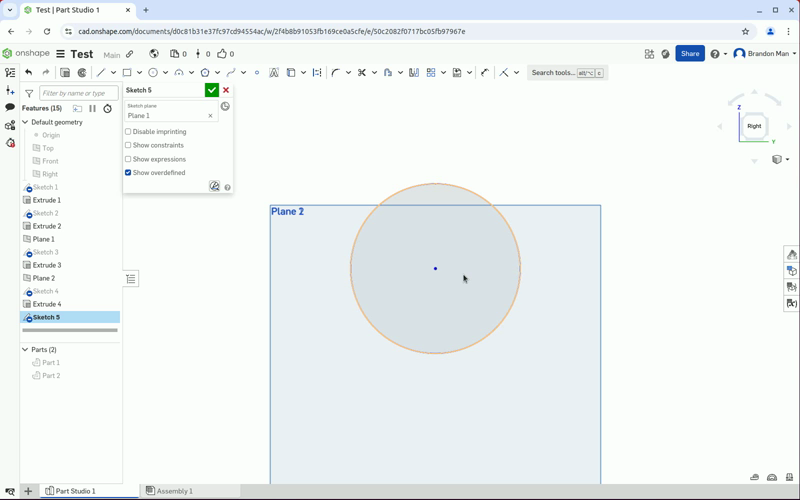
scroll(-6)
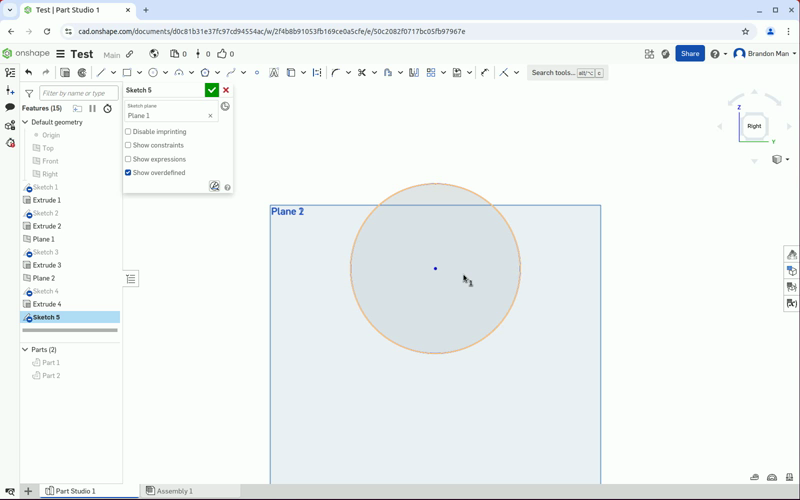
scroll(-6)
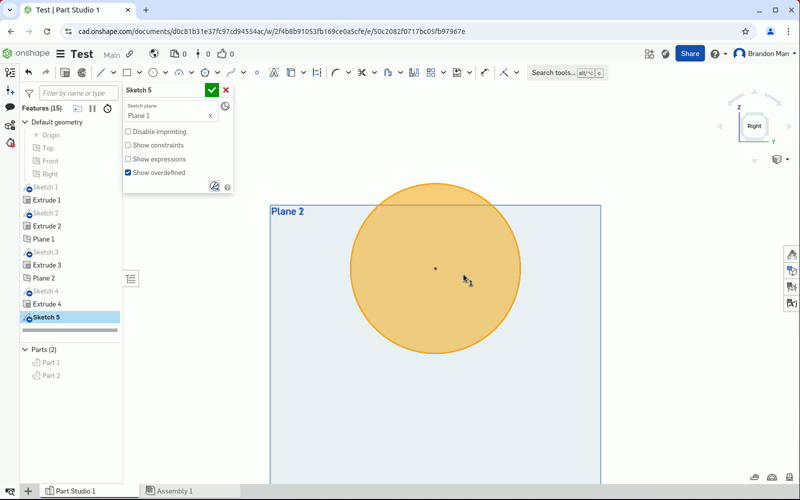
scroll(-6)
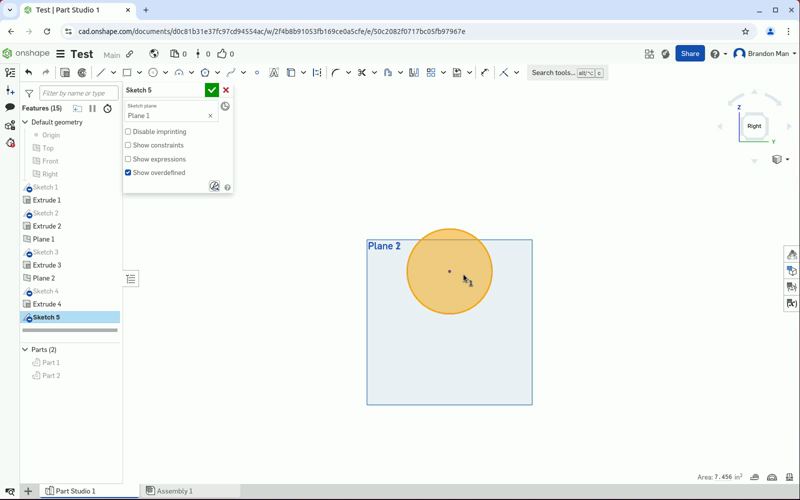
scroll(-6)
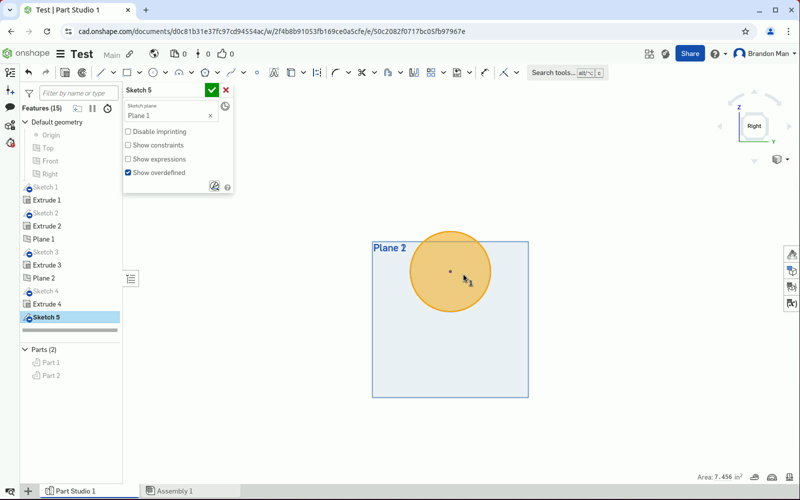
scroll(-6)
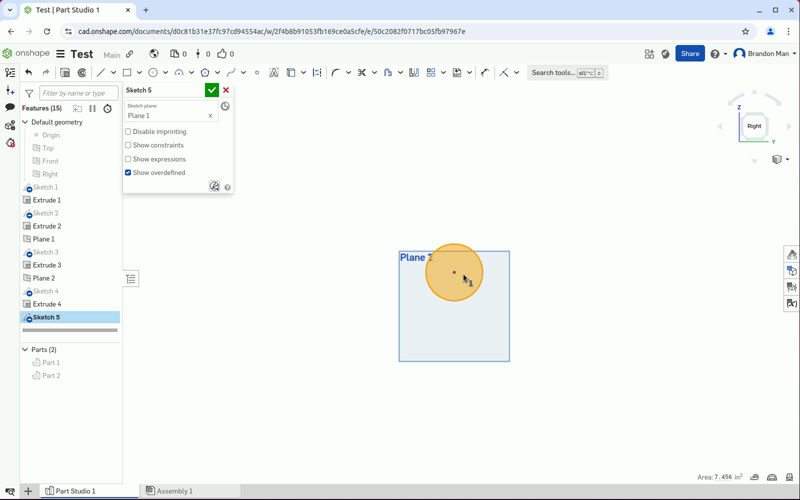
scroll(-6)
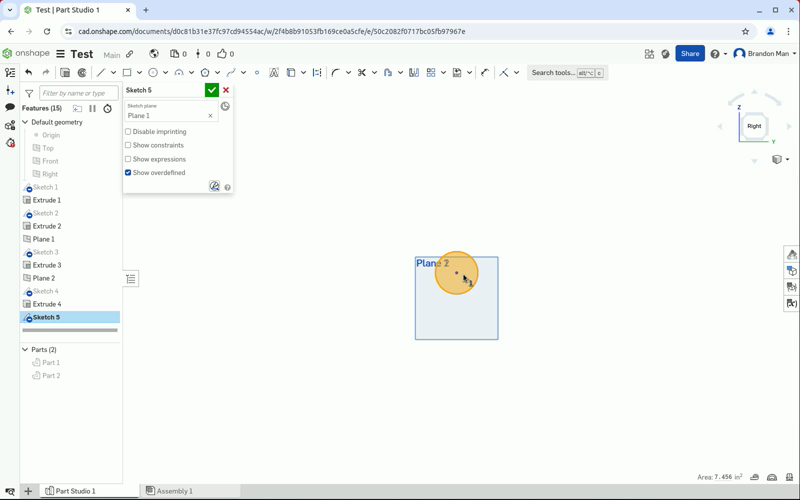
scroll(-6)
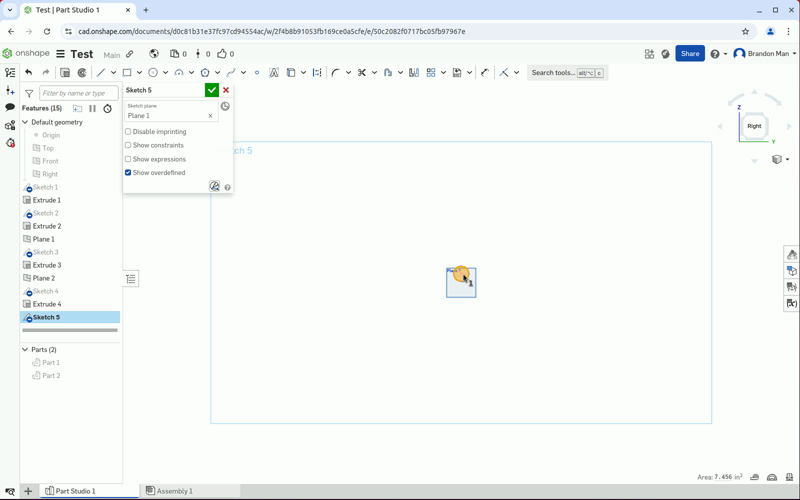
mouse_move(73, 352)
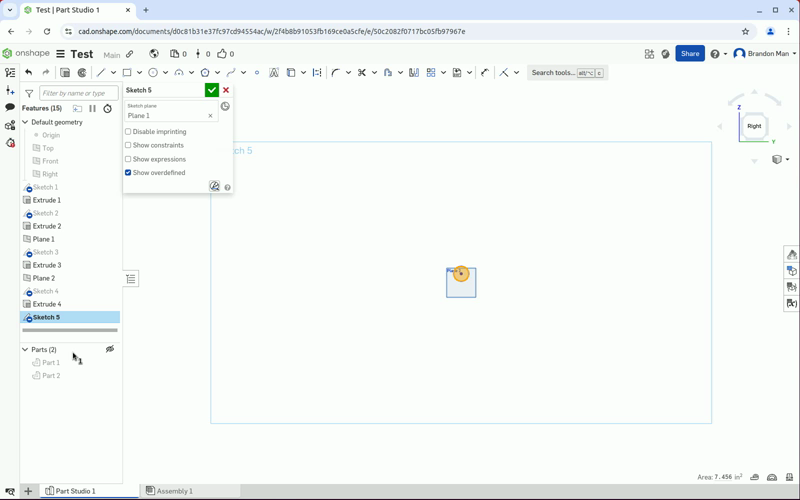
key(shift+y)
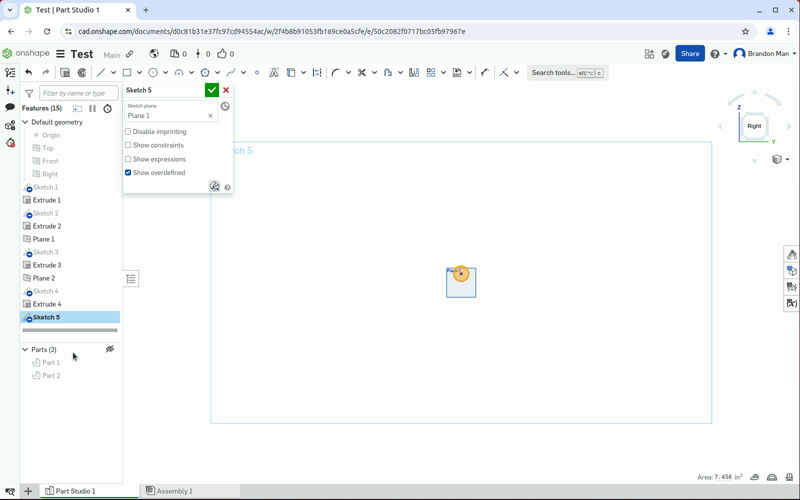
key(shift+e)
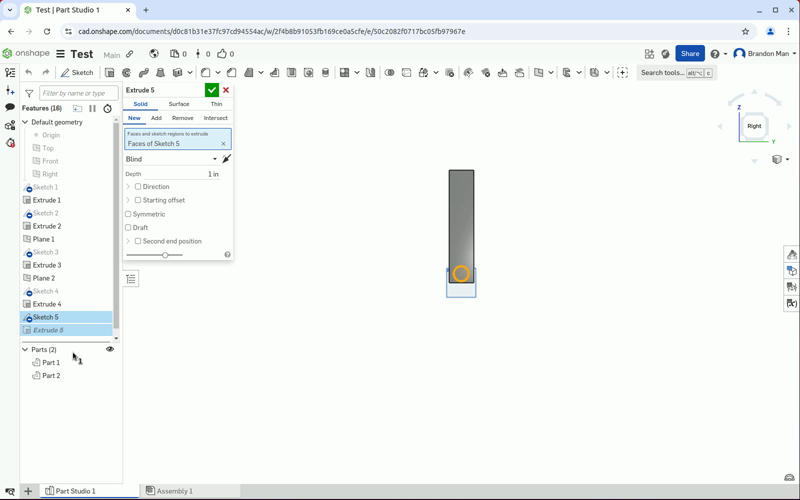
mouse_move(143, 106)
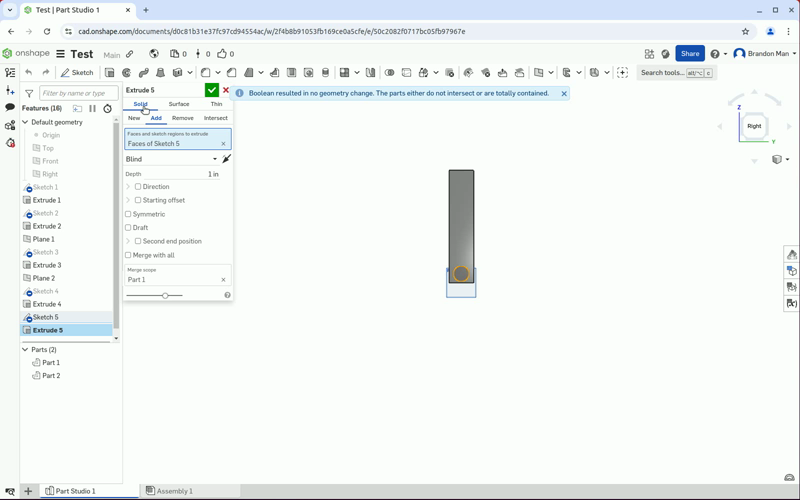
click(143, 106)
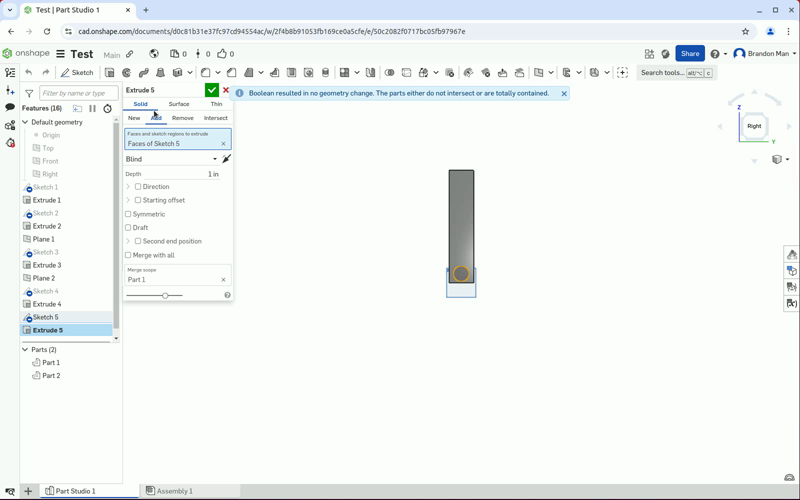
mouse_move(186, 120)
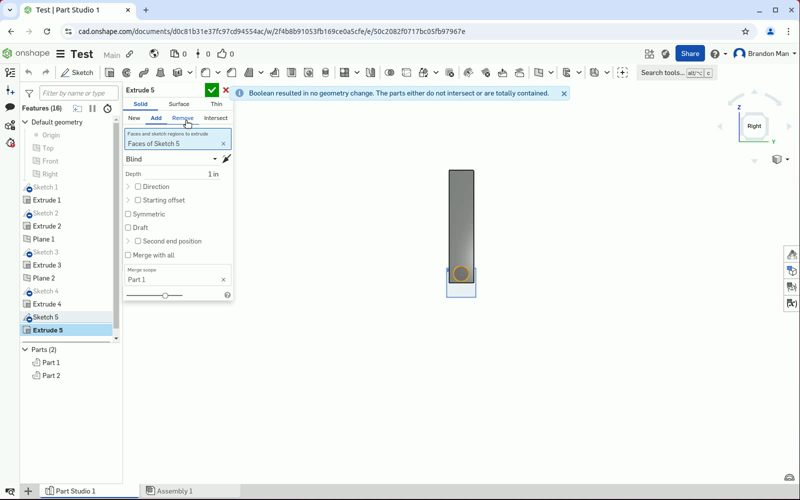
click(186, 120)
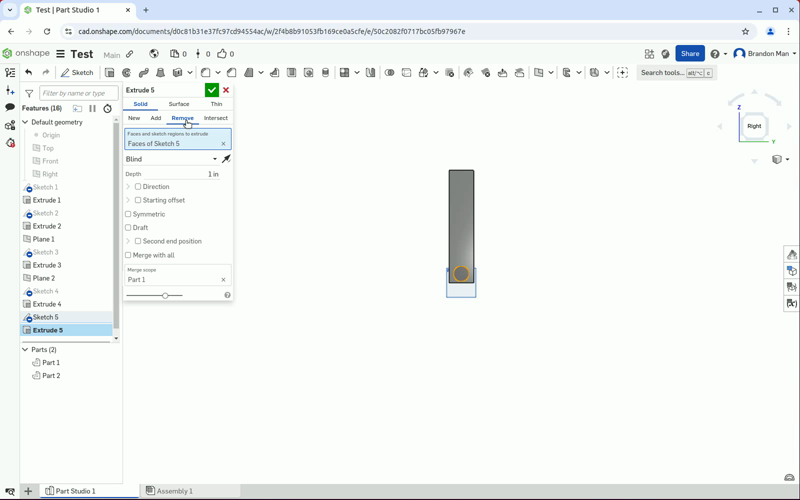
key(tab, 4)
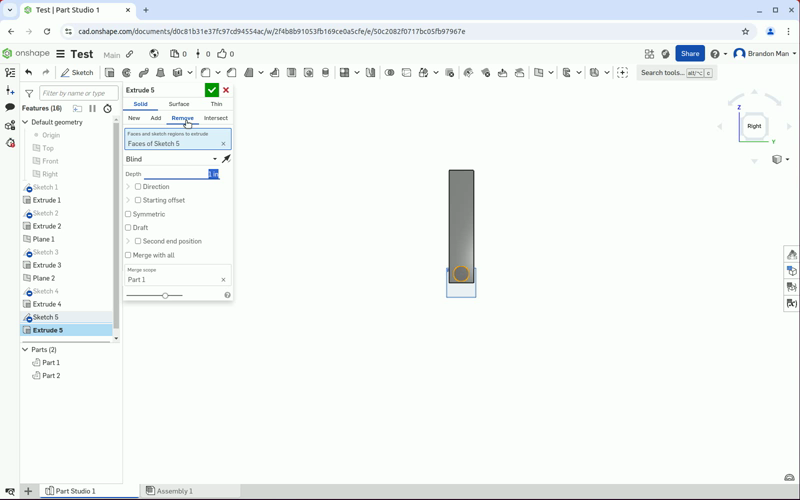
text(4.814)
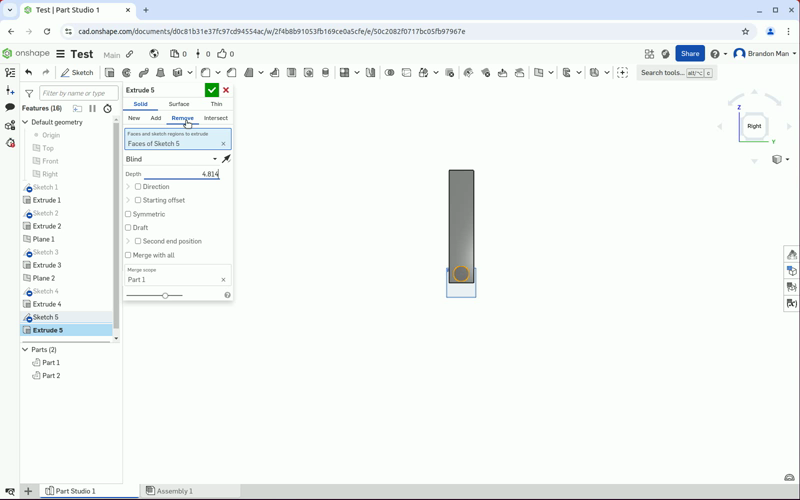
key(tab, 6)
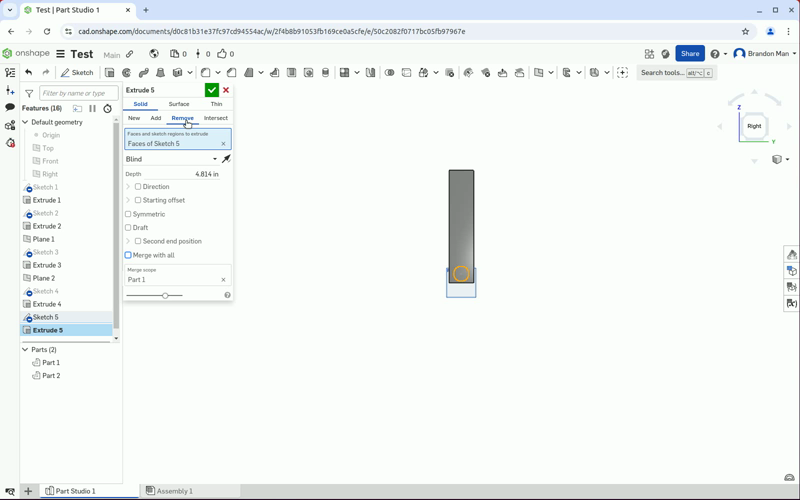
key(space)
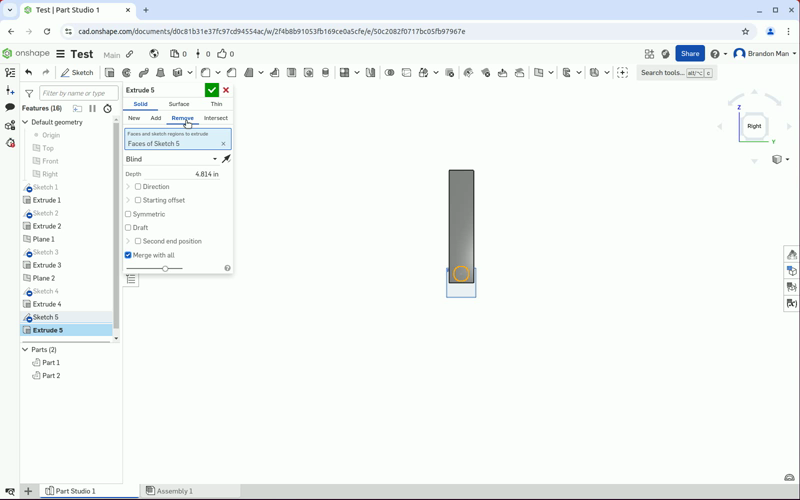
key(enter)
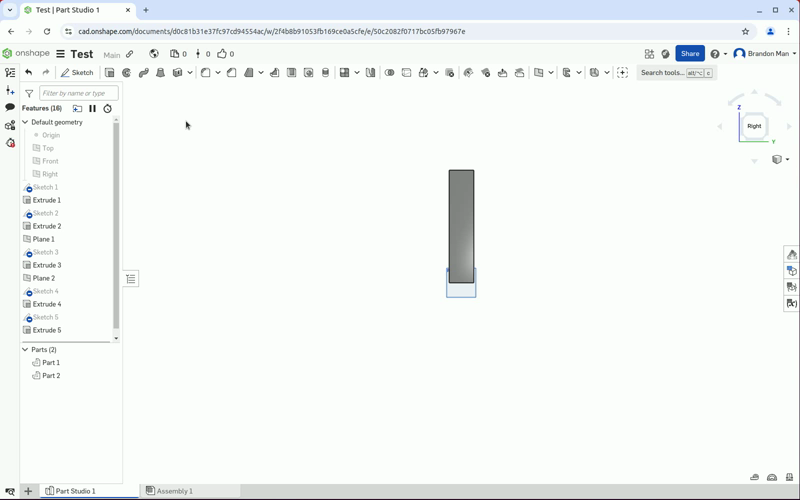
key(shift+h)
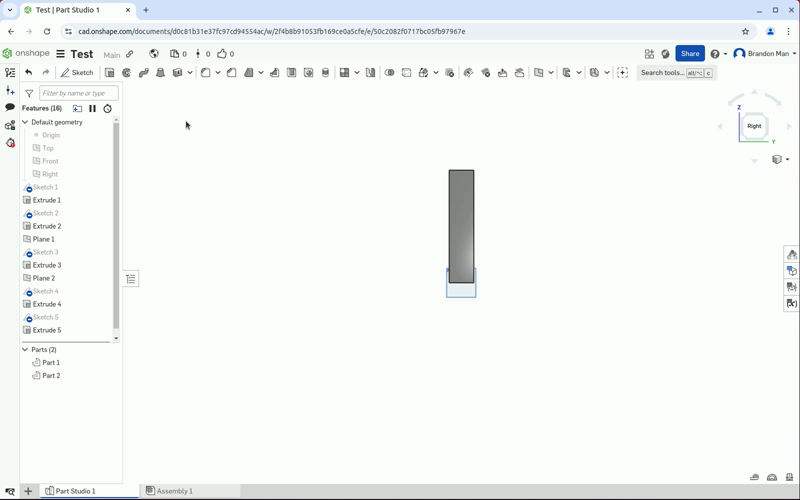
key(shift+h)
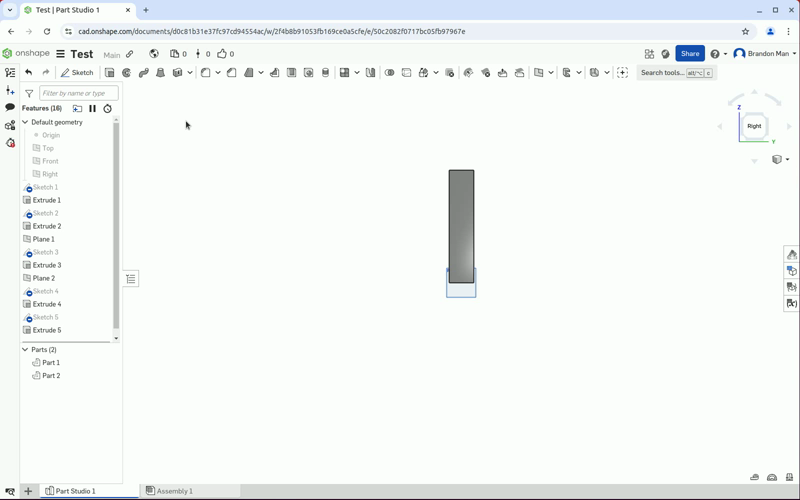
mouse_move(69, 189)
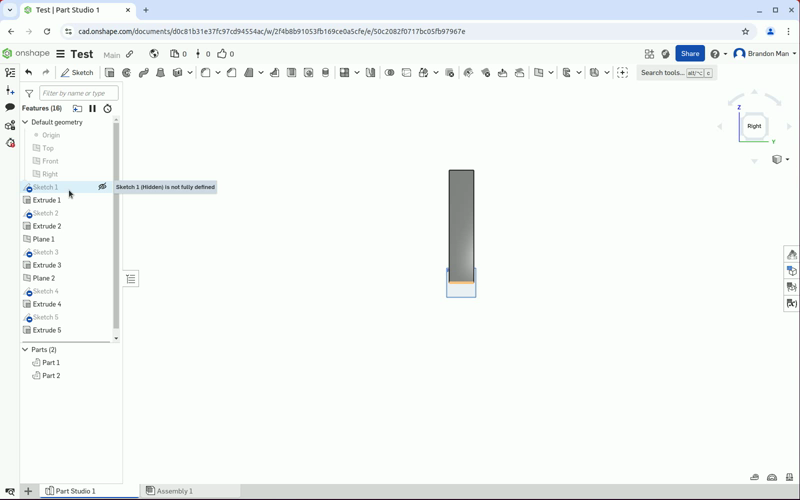
click(69, 189)
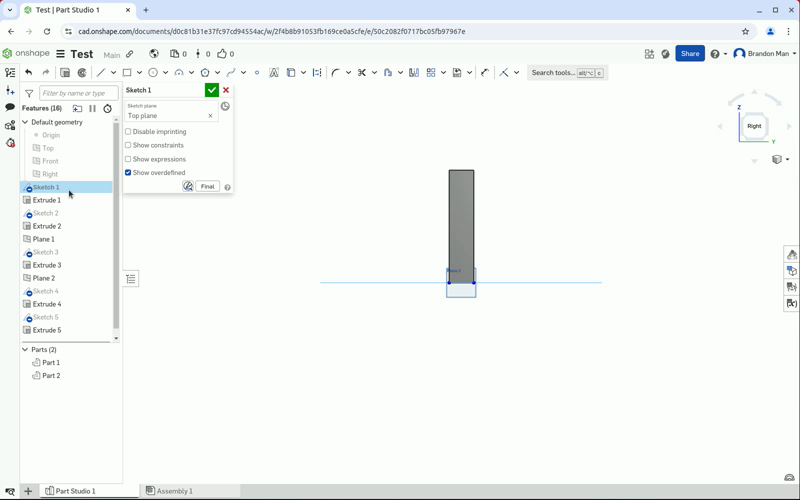
mouse_move(229, 92)
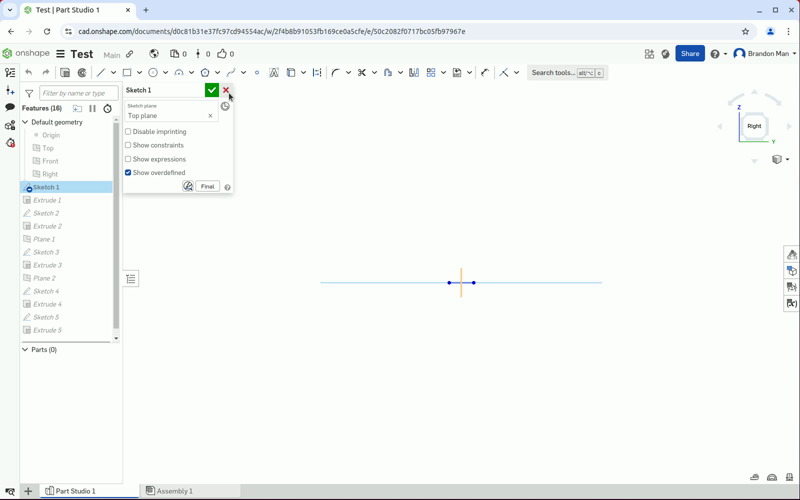
click(229, 92)
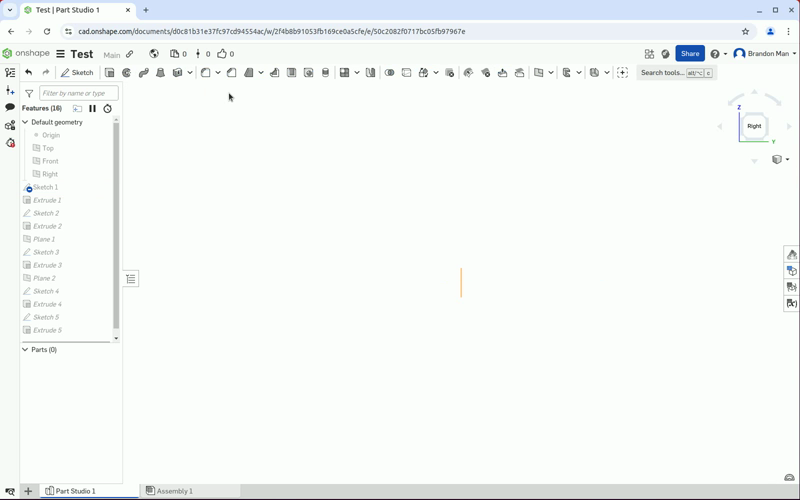
key(shift+s)
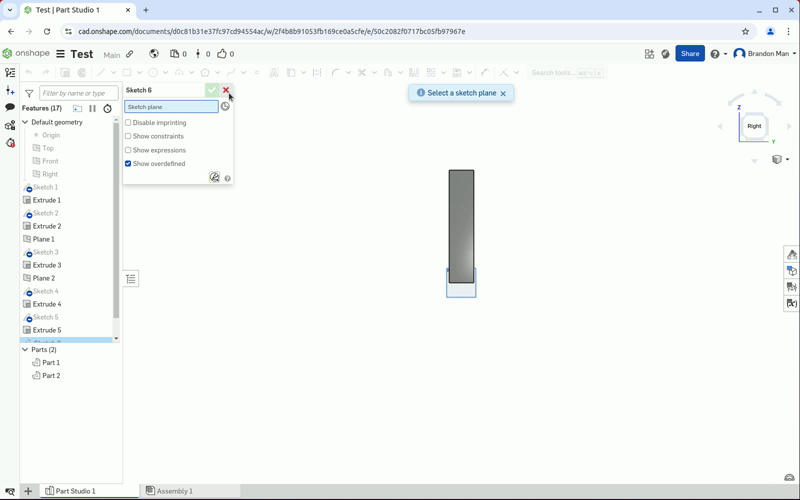
mouse_move(69, 267)
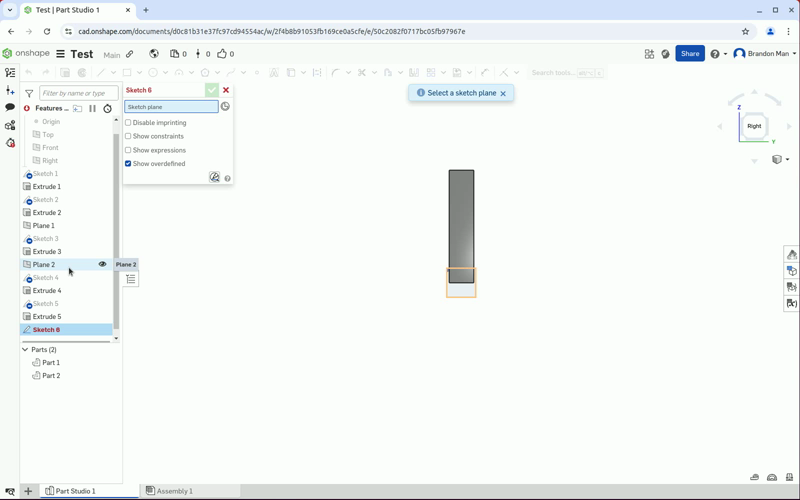
click(69, 267)
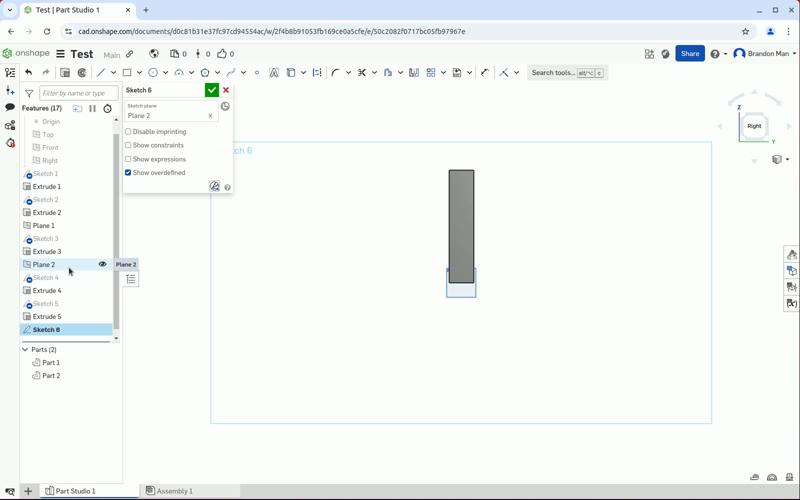
mouse_move(73, 352)
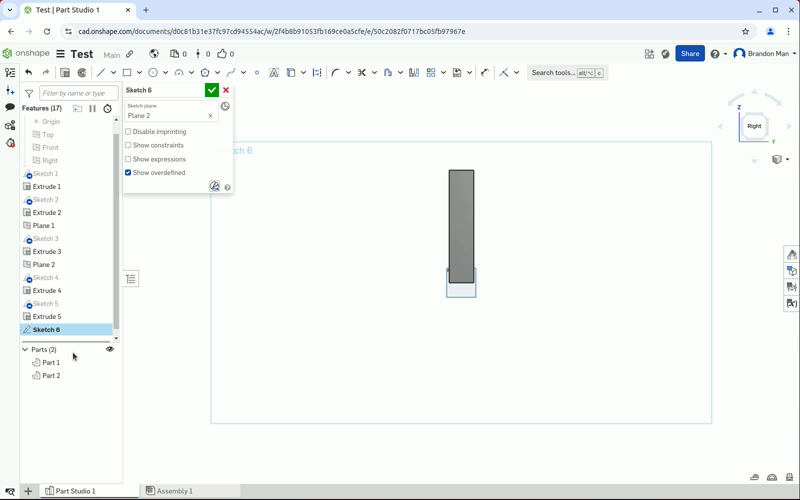
key(y)
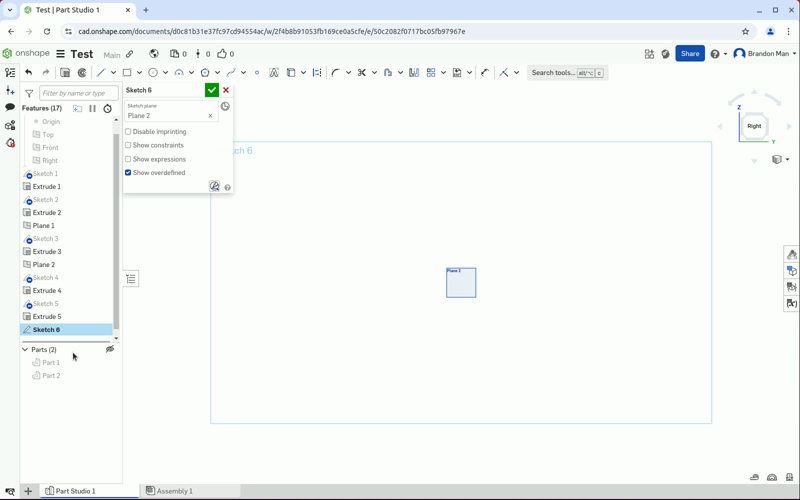
key(c)
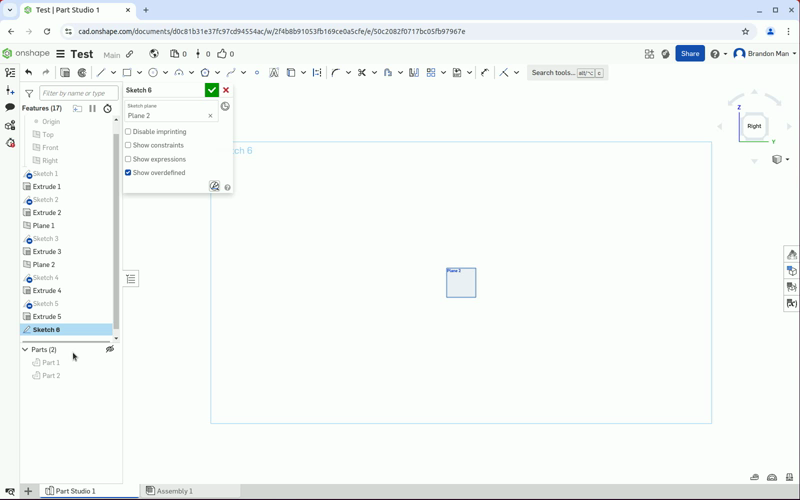
key_down(shift)
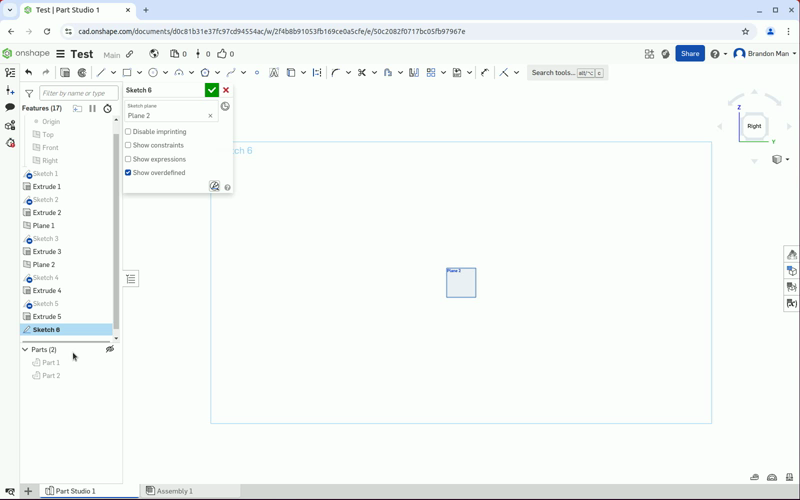
mouse_move(461, 273)
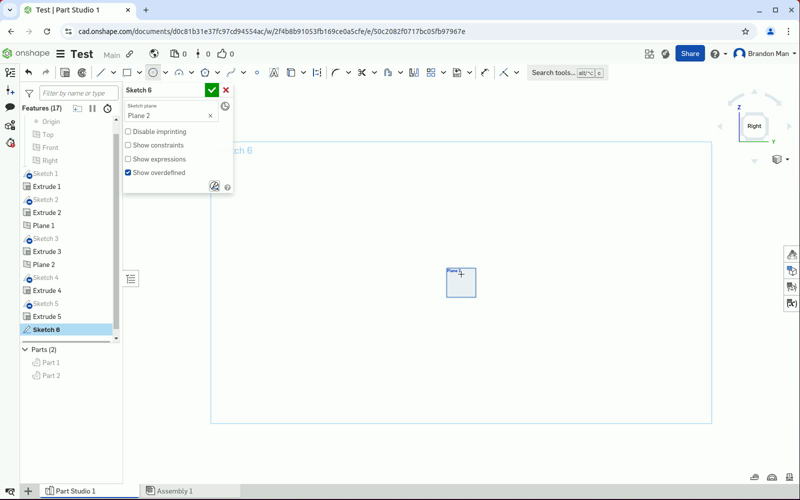
click(461, 273)
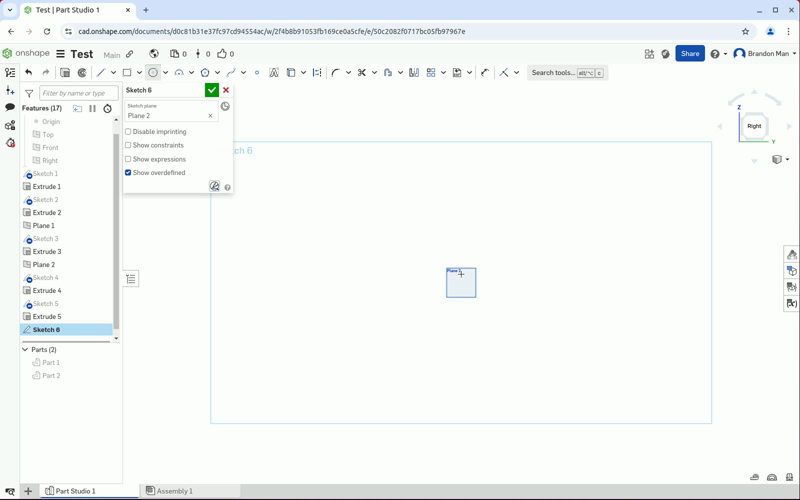
key_up(shift)
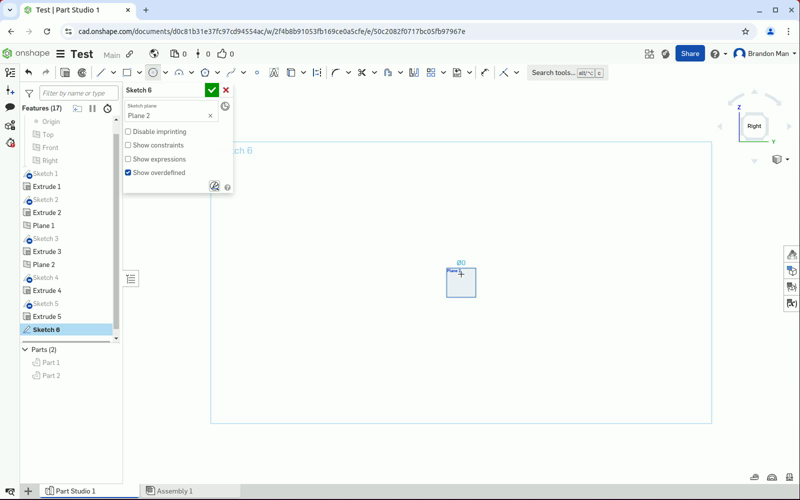
mouse_move(468, 273)
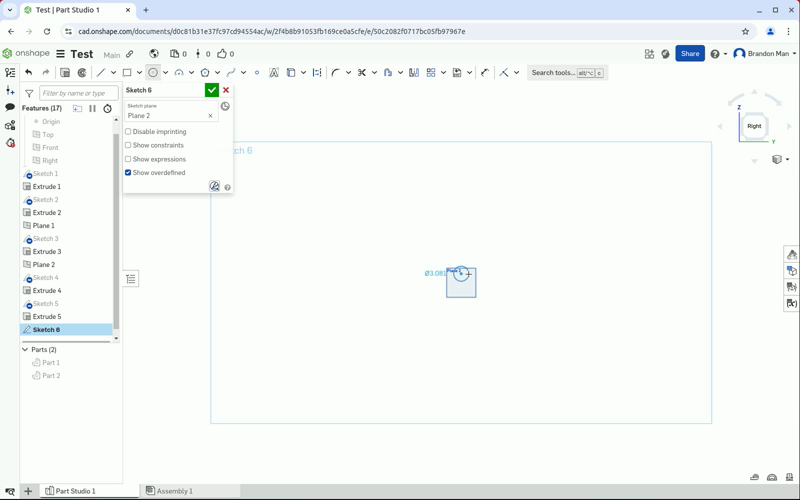
click(468, 273)
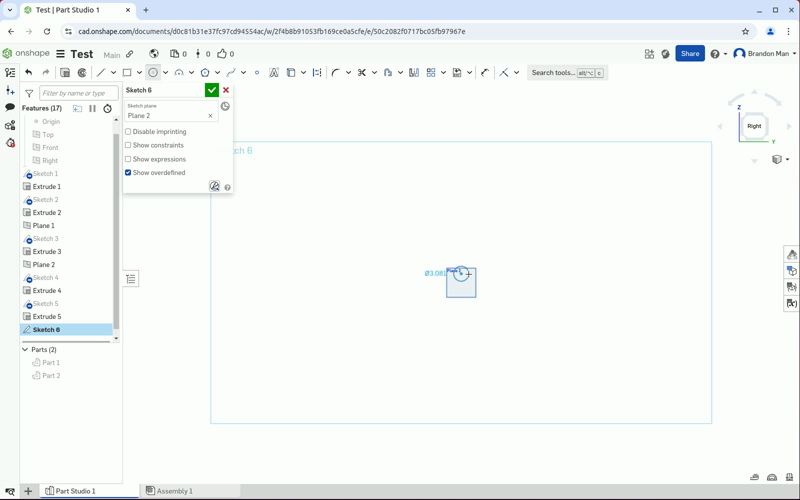
key(esc)
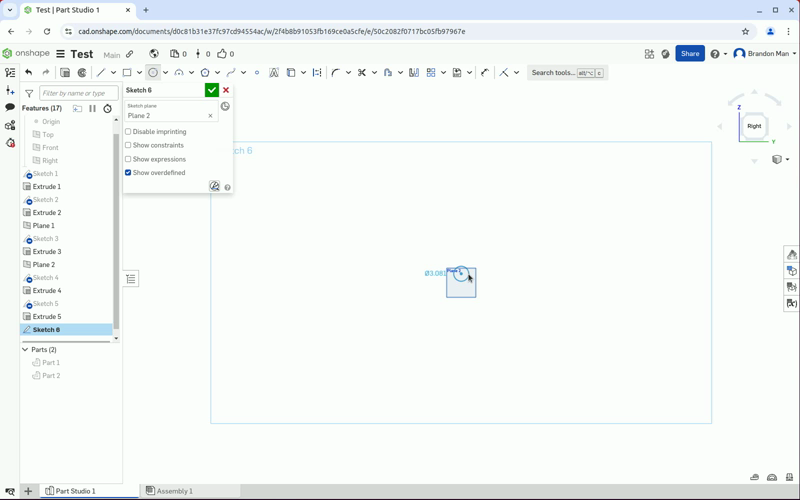
mouse_move(459, 268)
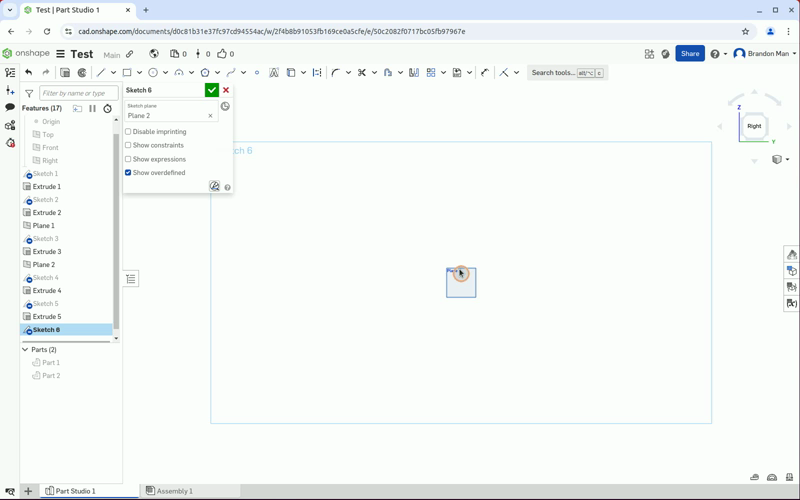
scroll(6)
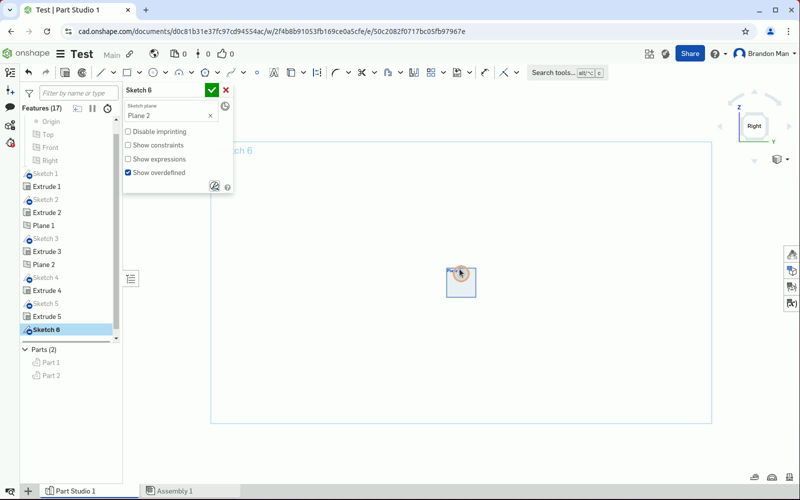
scroll(6)
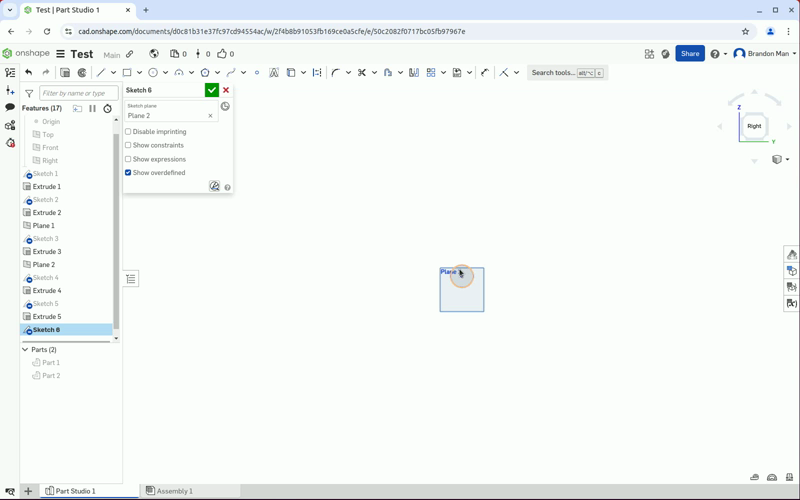
scroll(6)
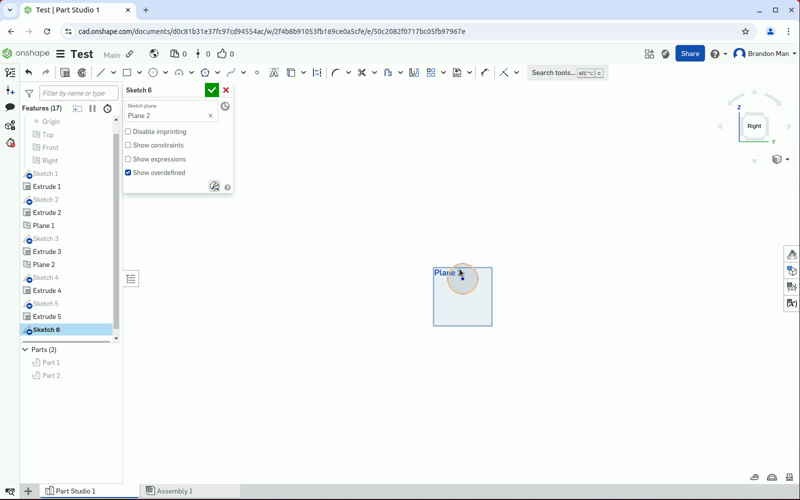
scroll(6)
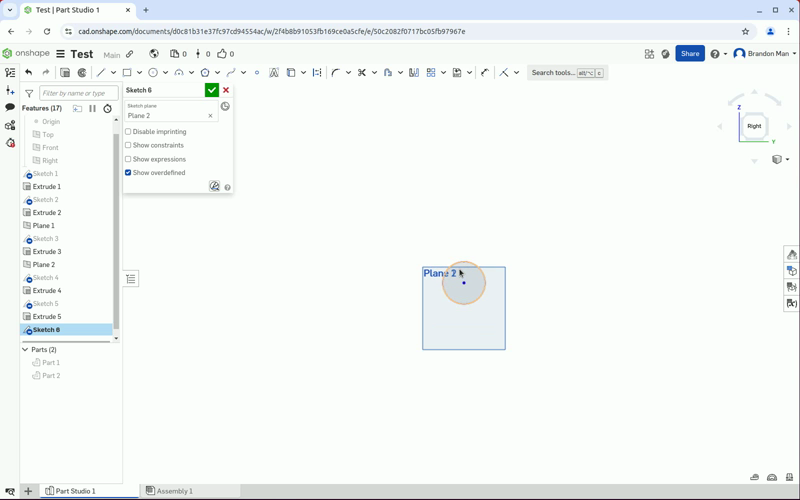
scroll(6)
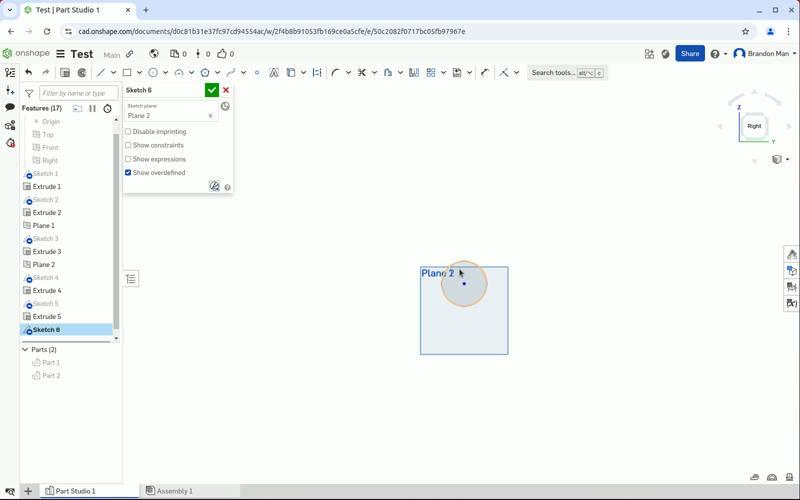
scroll(6)
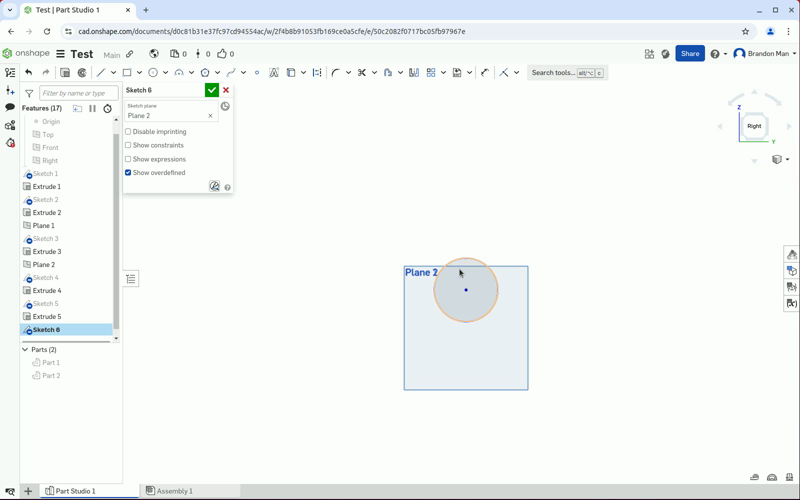
scroll(6)
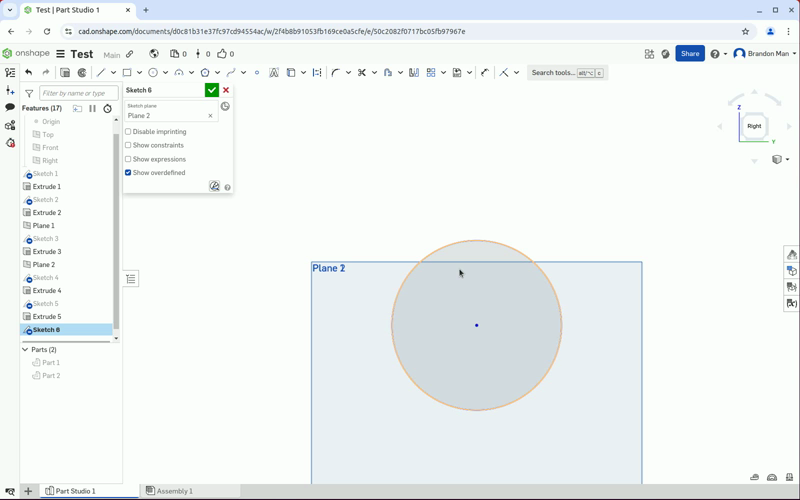
click(459, 268)
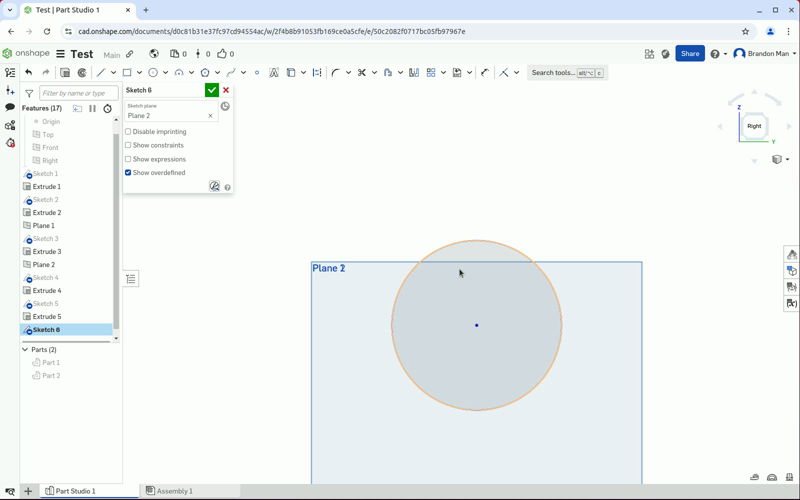
scroll(-6)
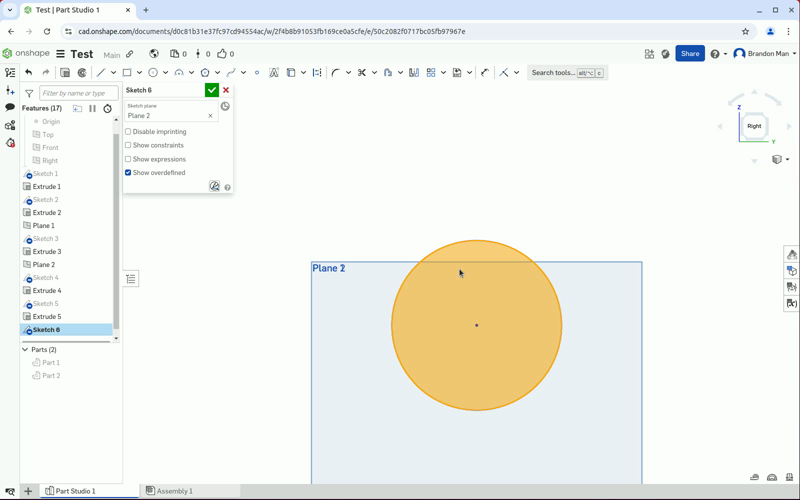
scroll(-6)
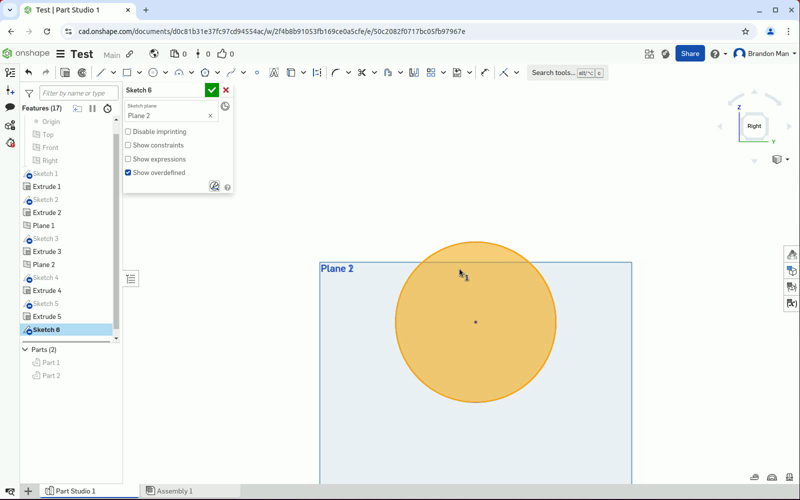
scroll(-6)
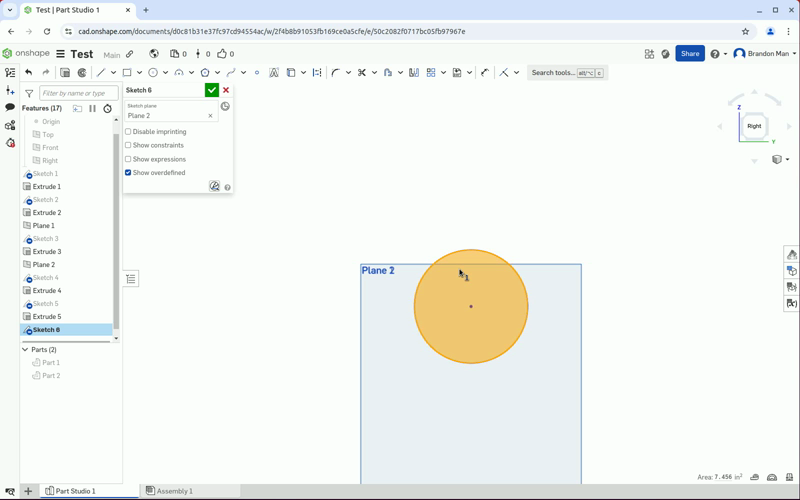
scroll(-6)
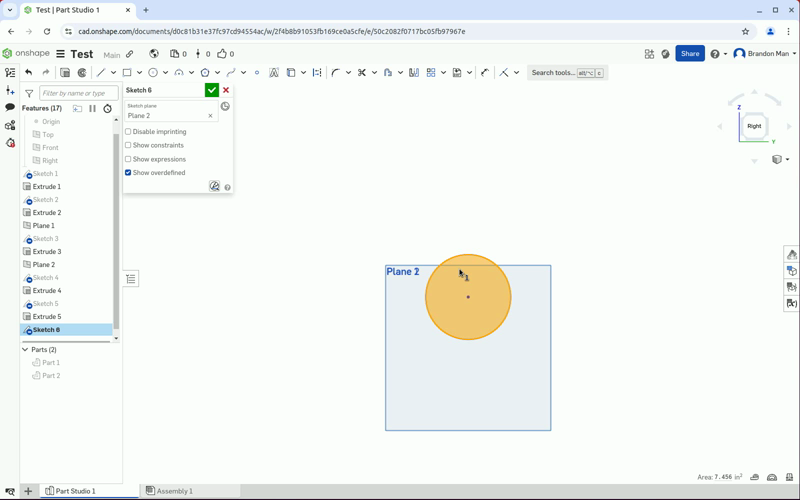
scroll(-6)
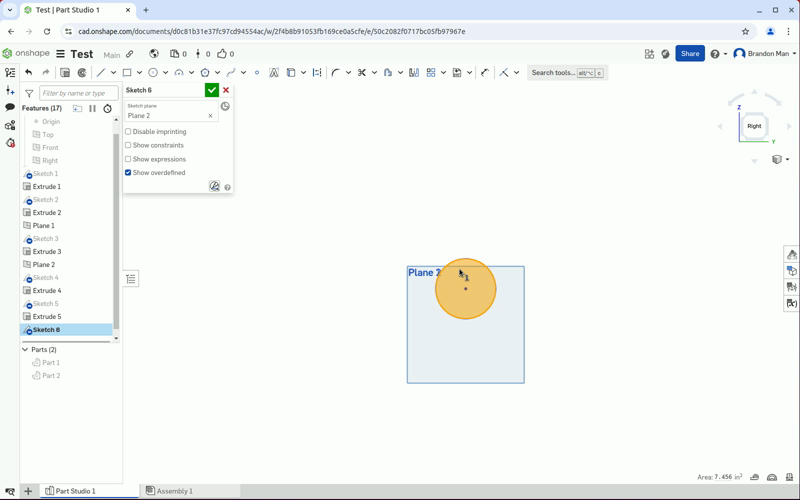
scroll(-6)
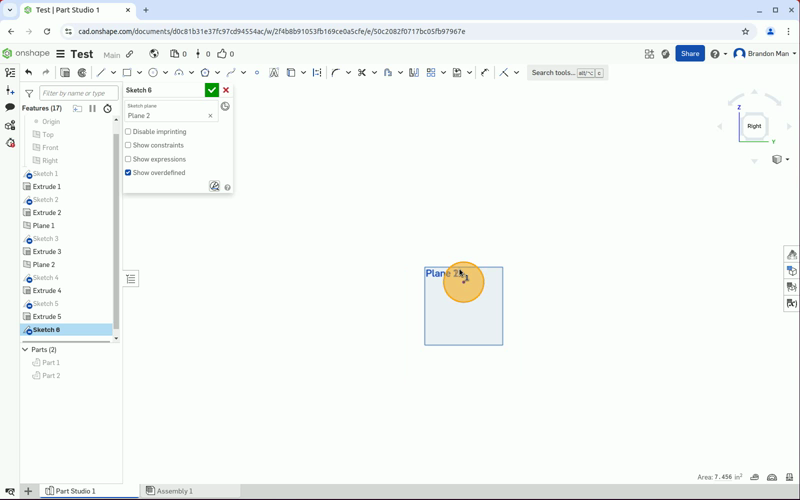
scroll(-6)
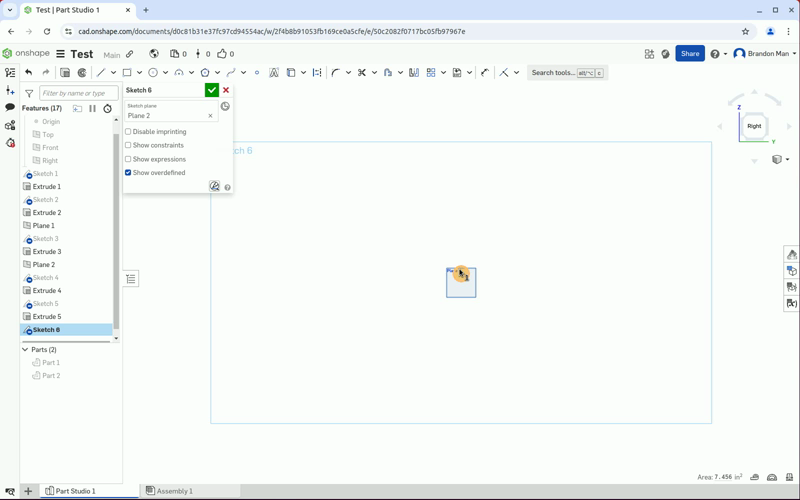
mouse_move(73, 352)
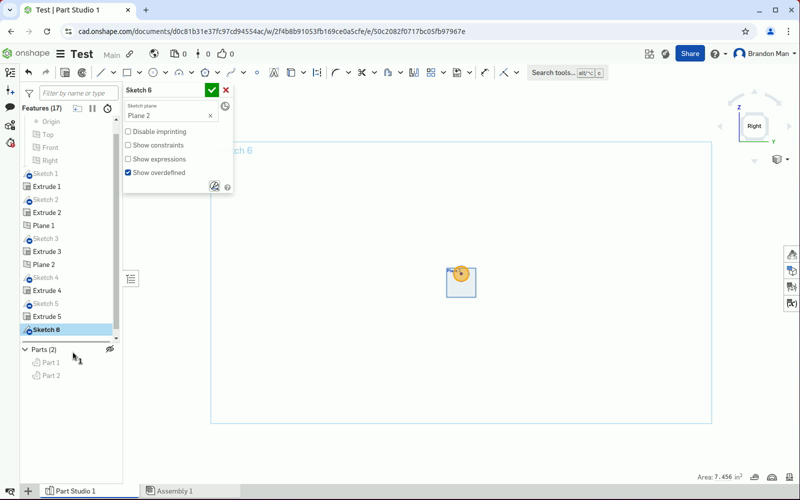
key(shift+y)
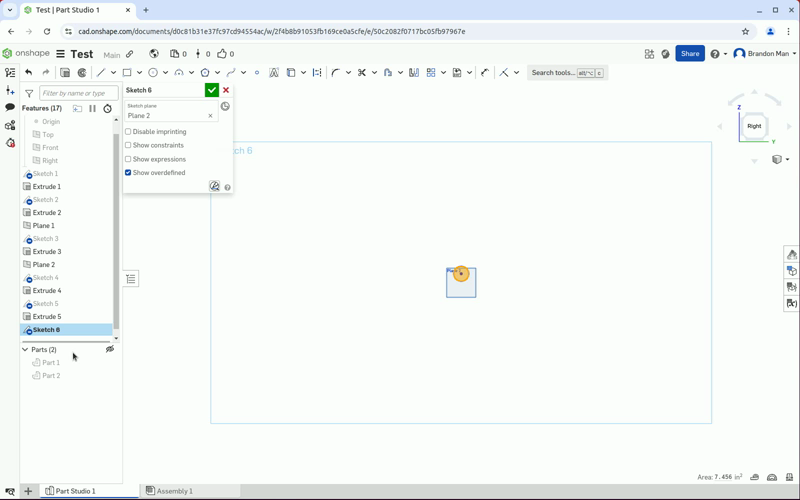
key(shift+e)
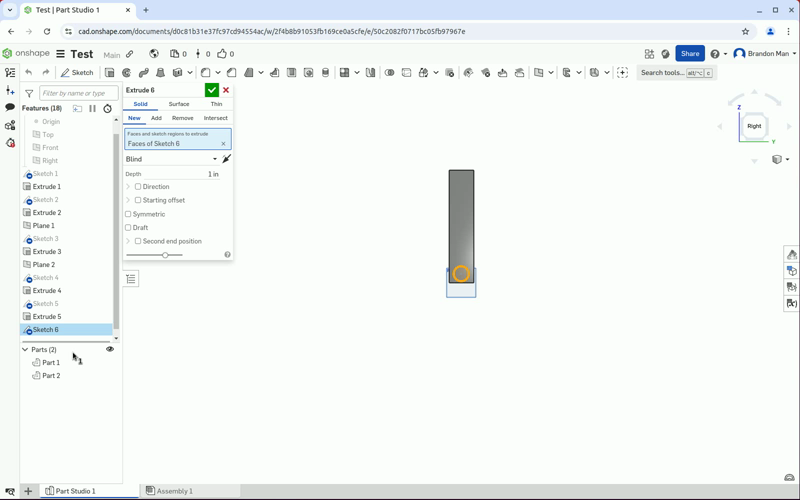
mouse_move(143, 106)
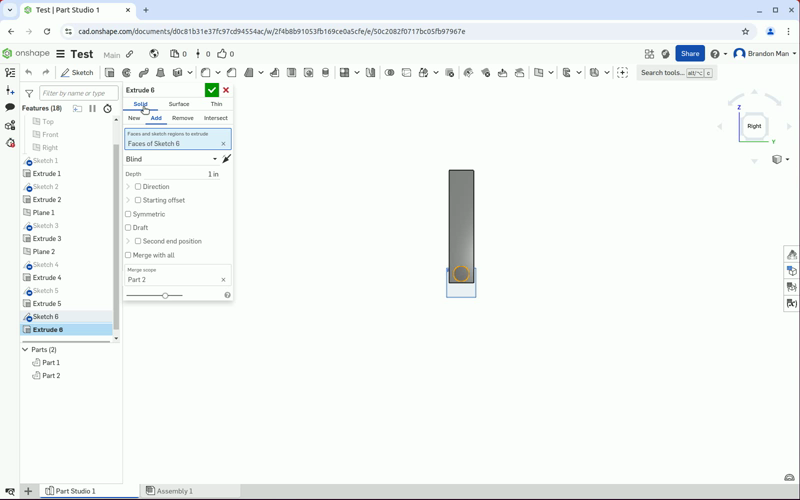
click(143, 106)
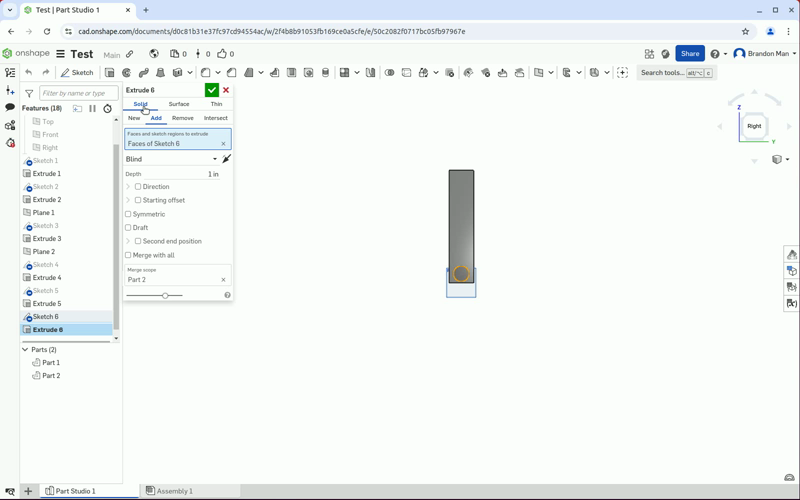
mouse_move(186, 120)
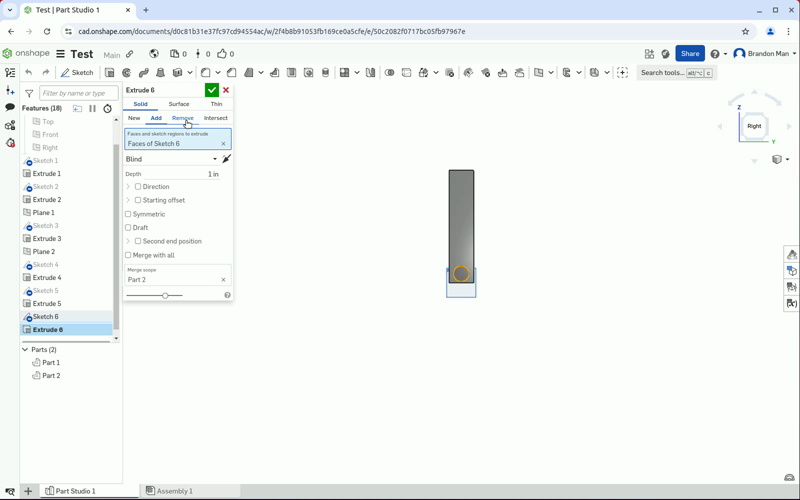
click(186, 120)
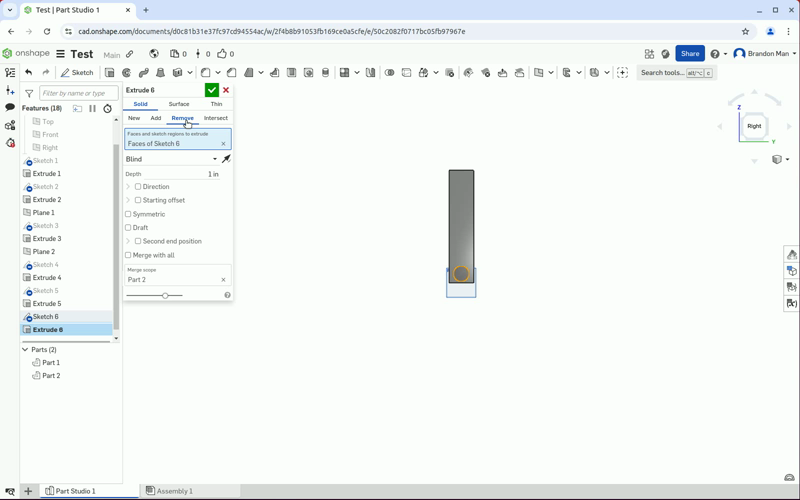
key(tab, 4)
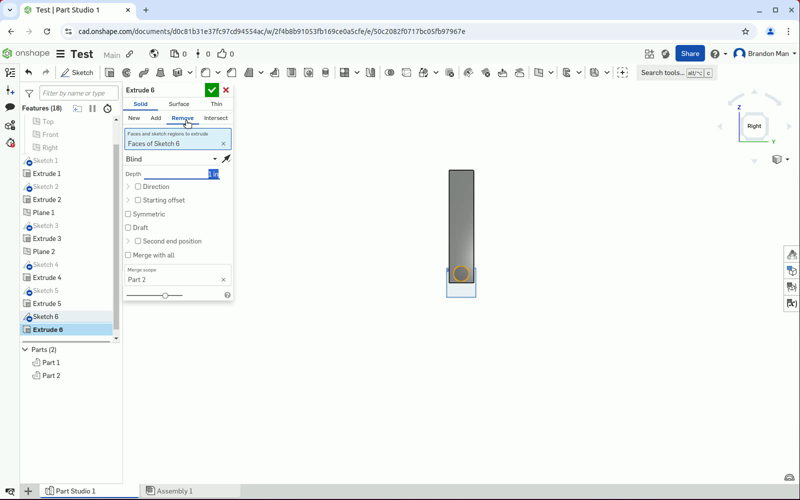
text(4.814)
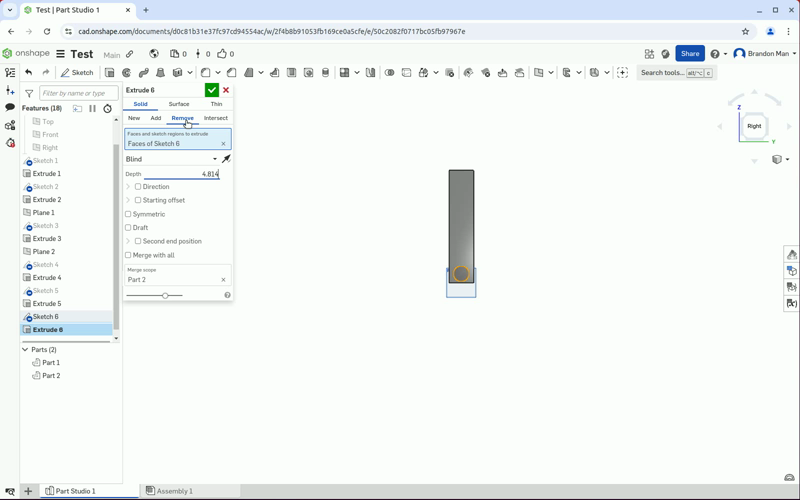
key(tab, 6)
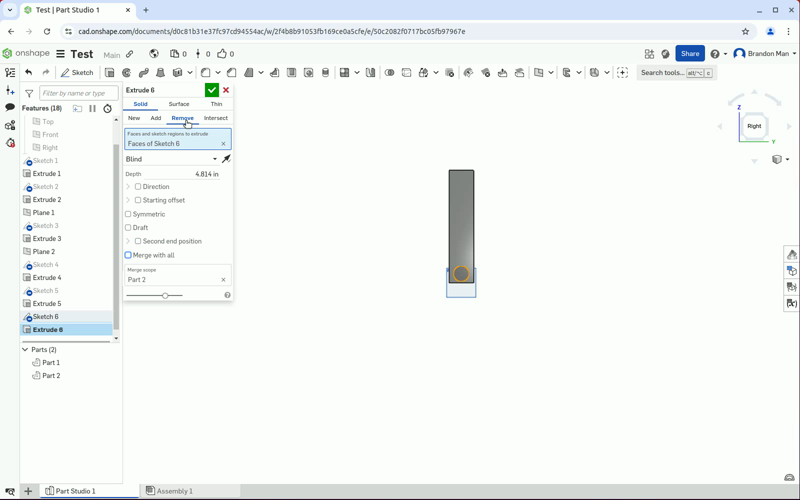
key(space)
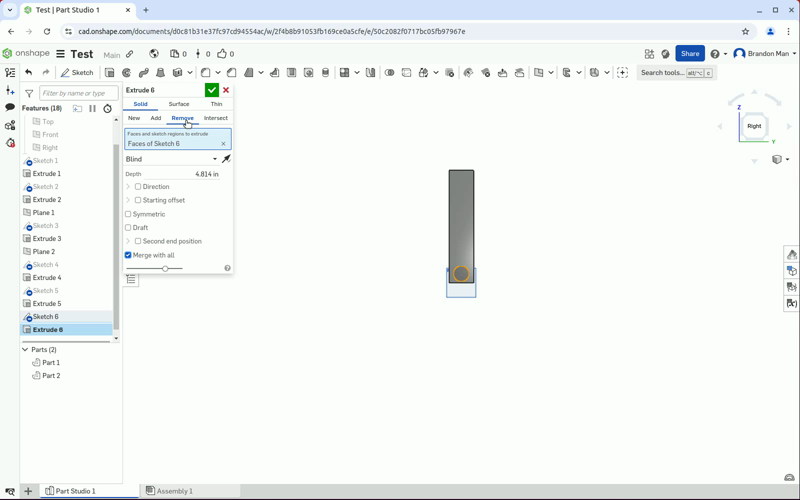
key(enter)
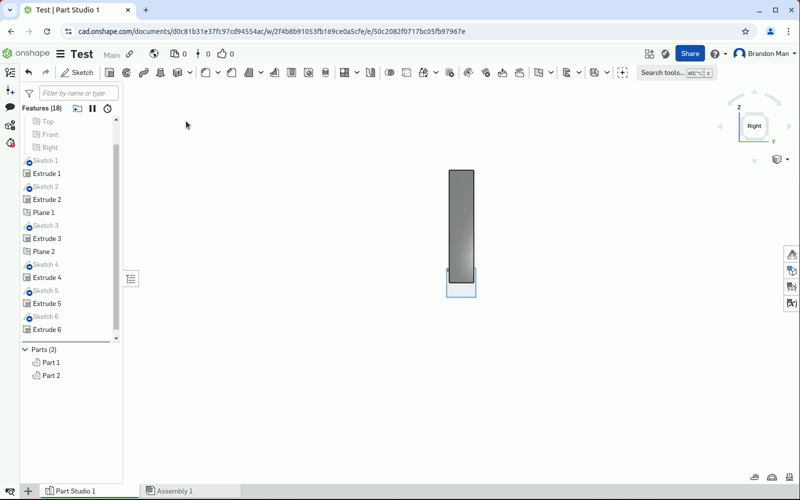
key(shift+h)
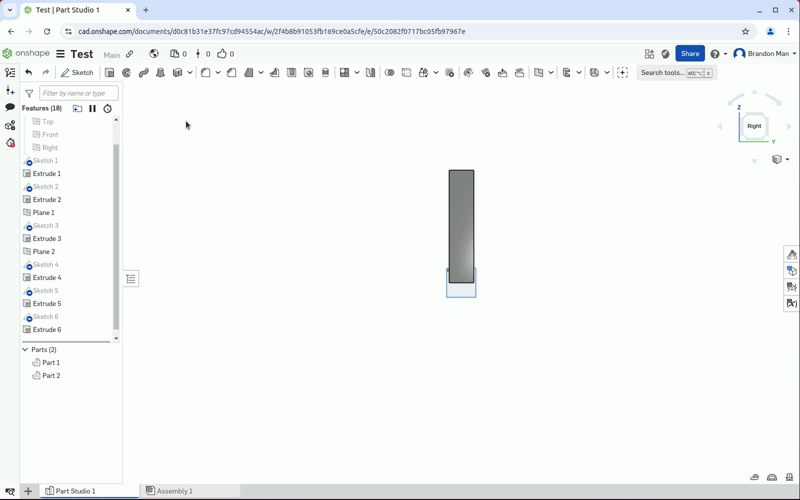
key(shift+h)
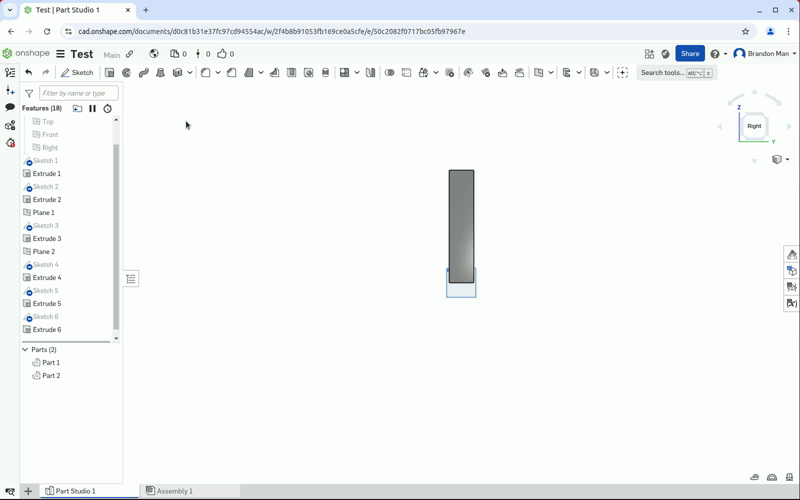
key(shift+7)
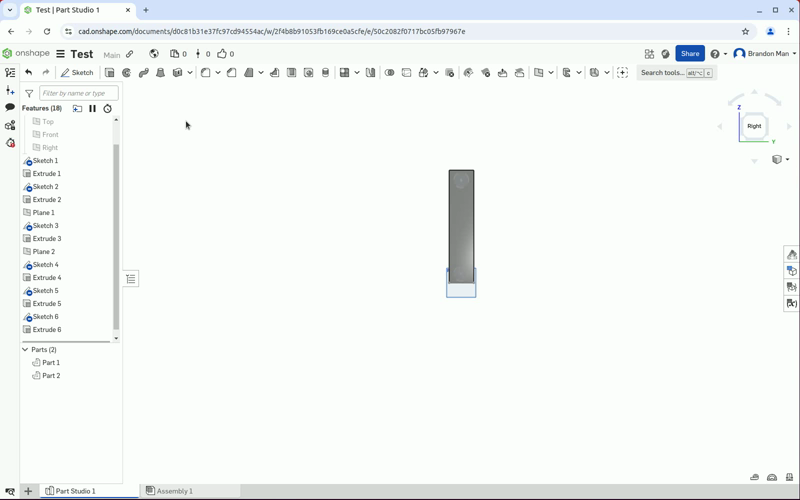
key(right, 2)
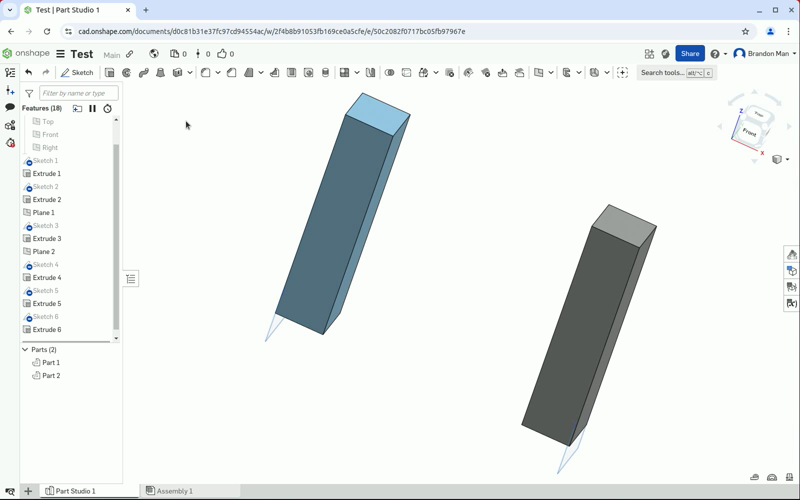
key(down, 2)
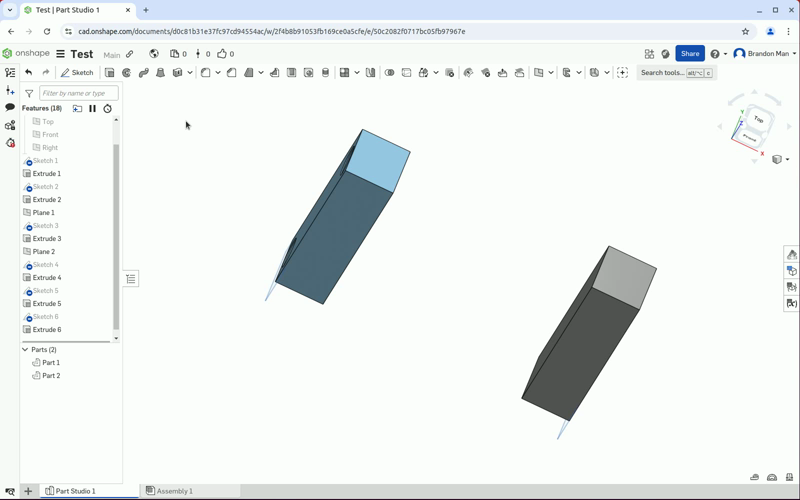
key(up, 2)
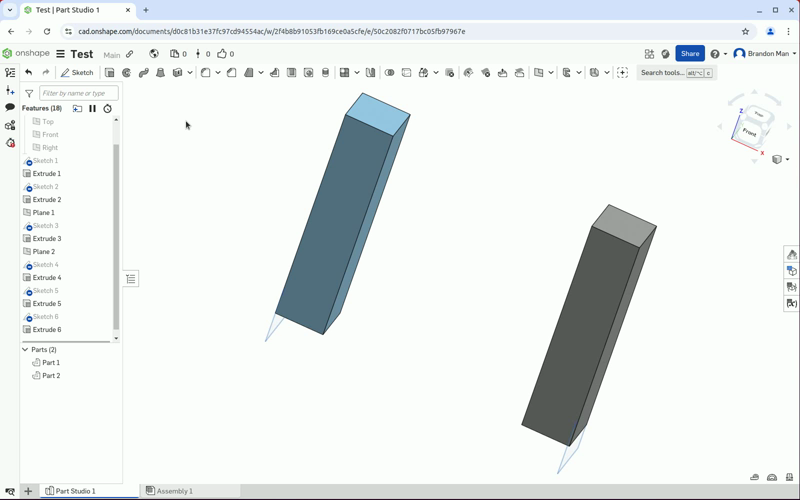
key(left, 2)
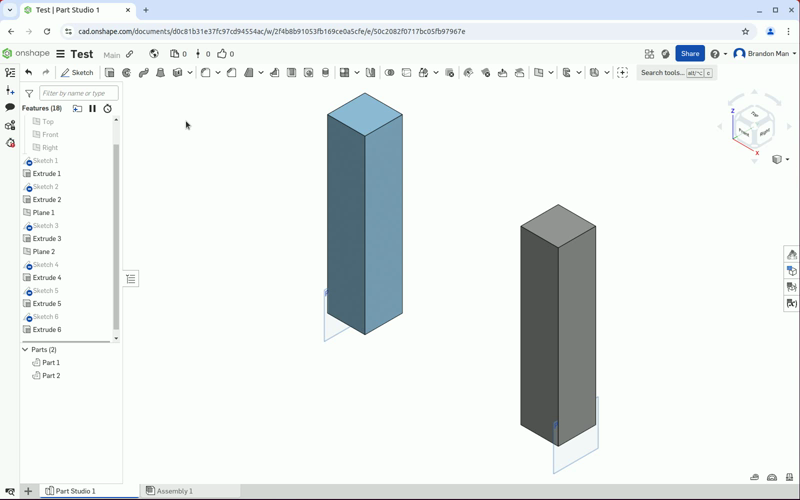
mouse_move(69, 163)
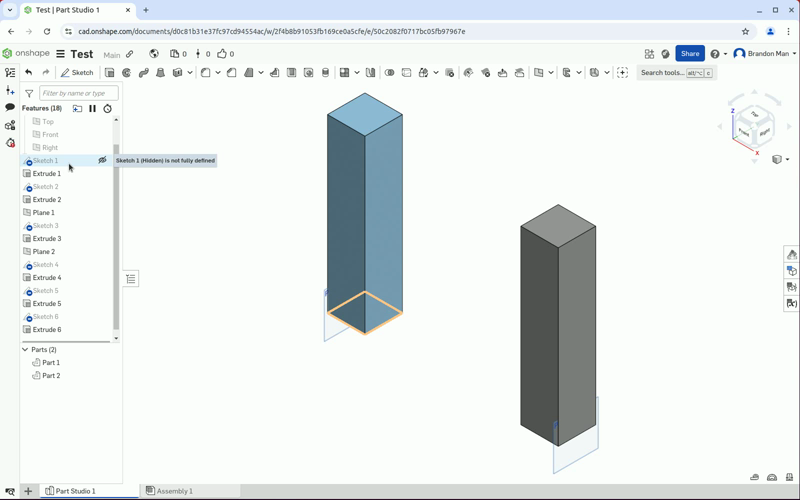
click(69, 163)